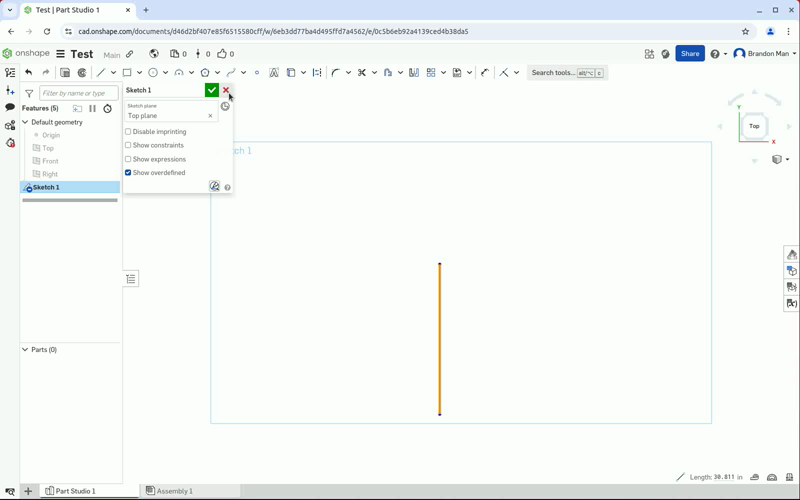
key(shift+h)
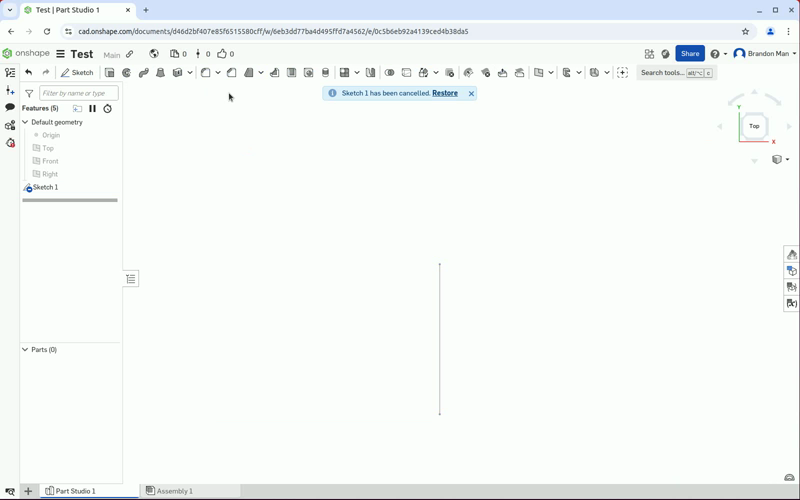
key(shift+s)
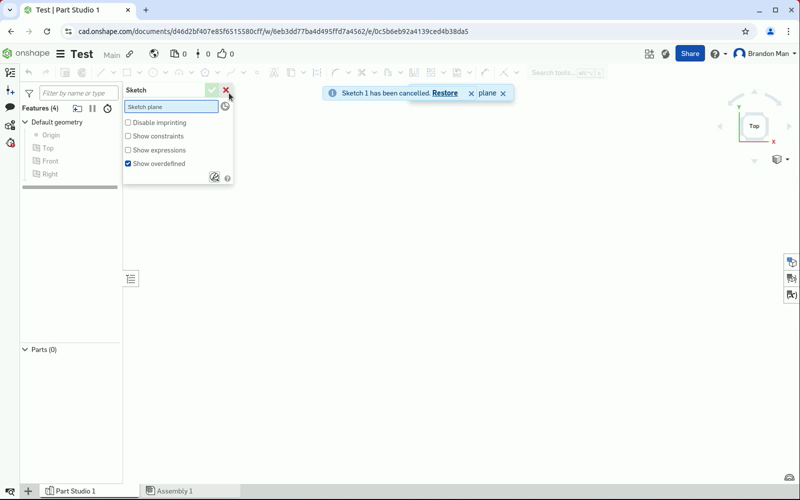
mouse_move(73, 150)
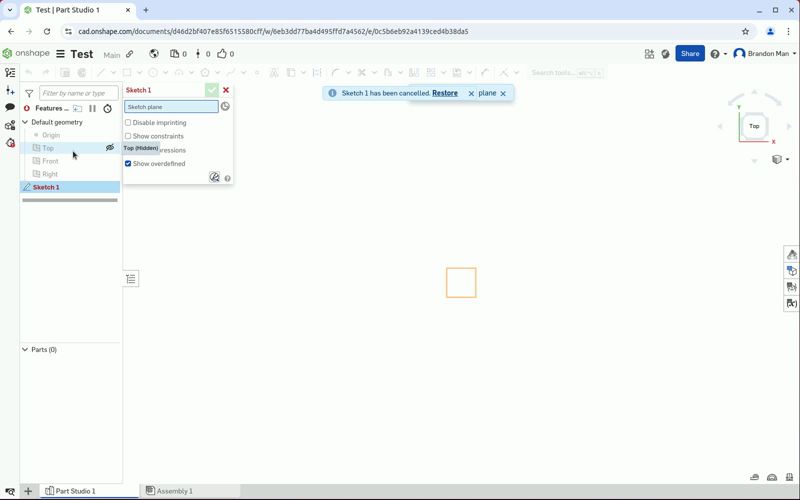
click(73, 150)
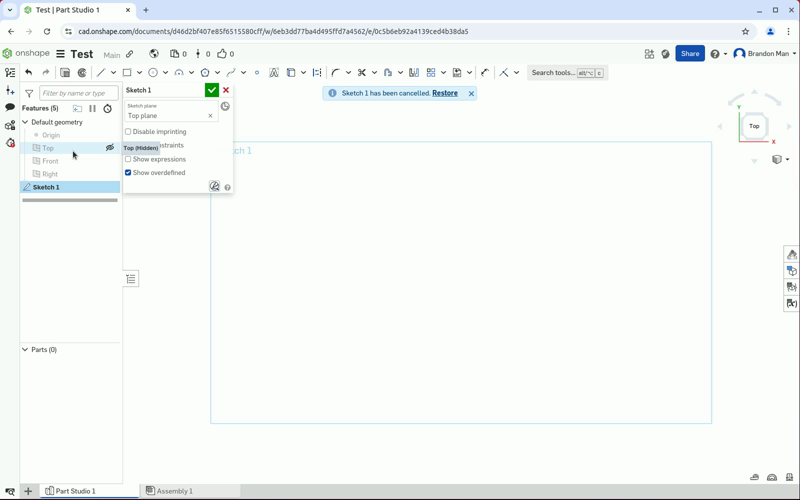
mouse_move(73, 352)
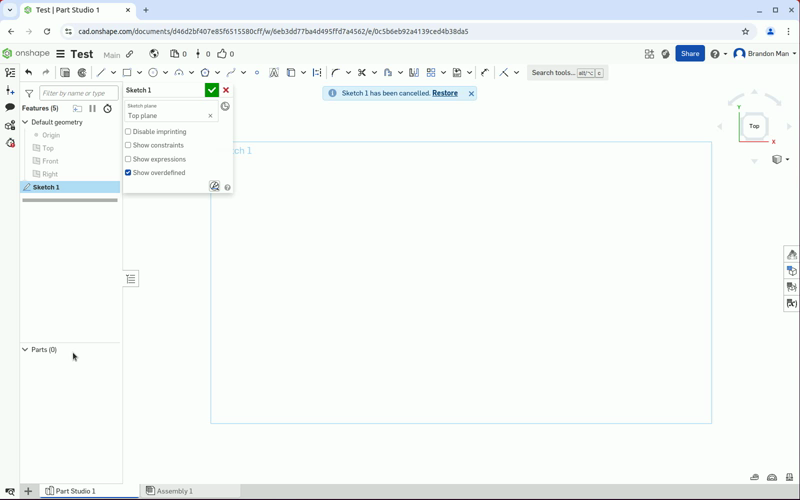
key(y)
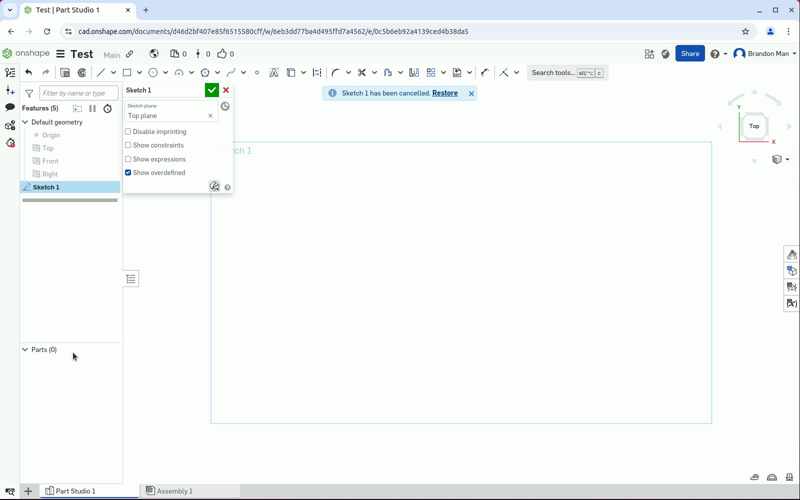
key(l)
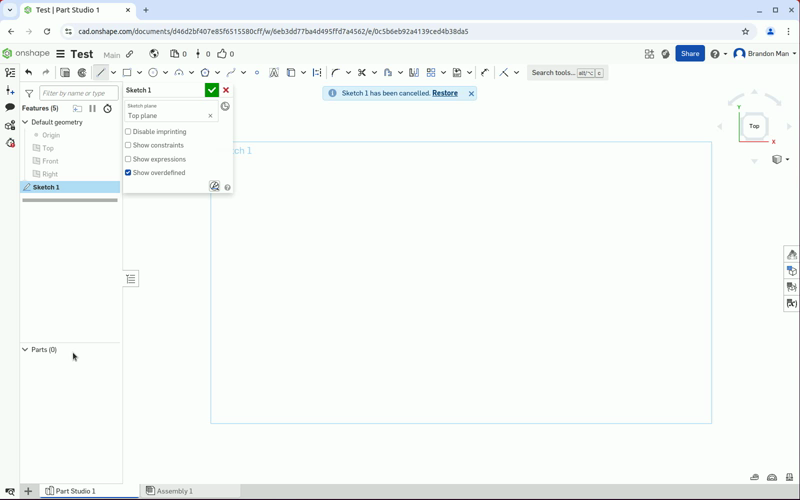
key_down(shift)
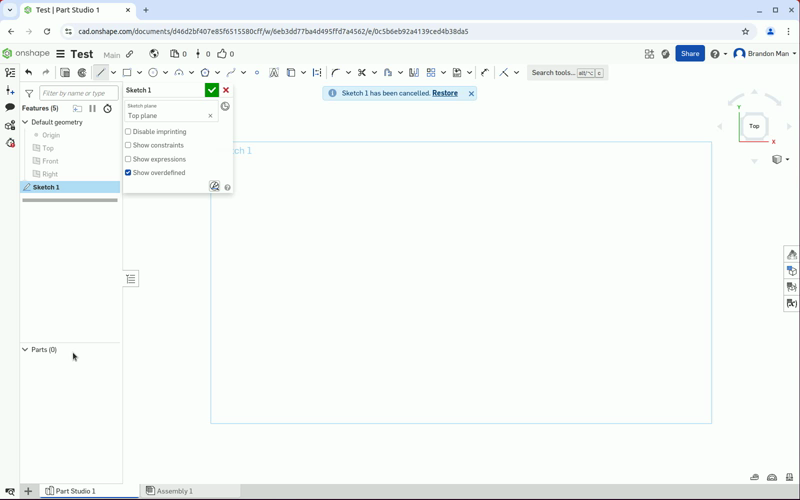
mouse_move(403, 282)
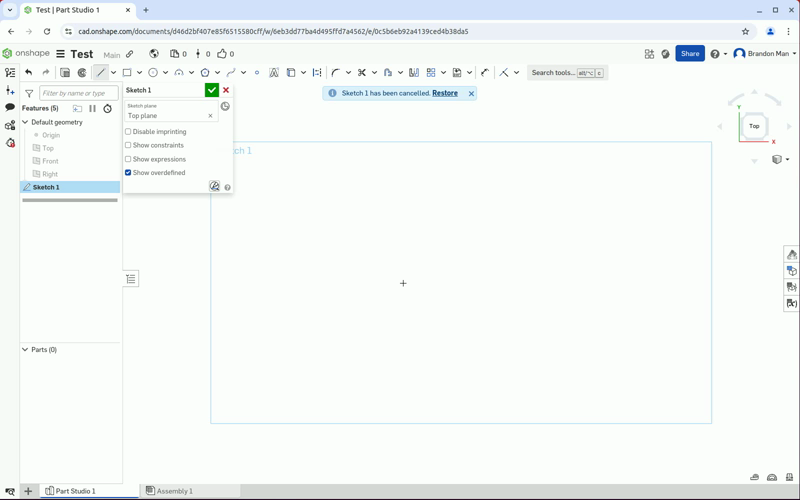
click(403, 282)
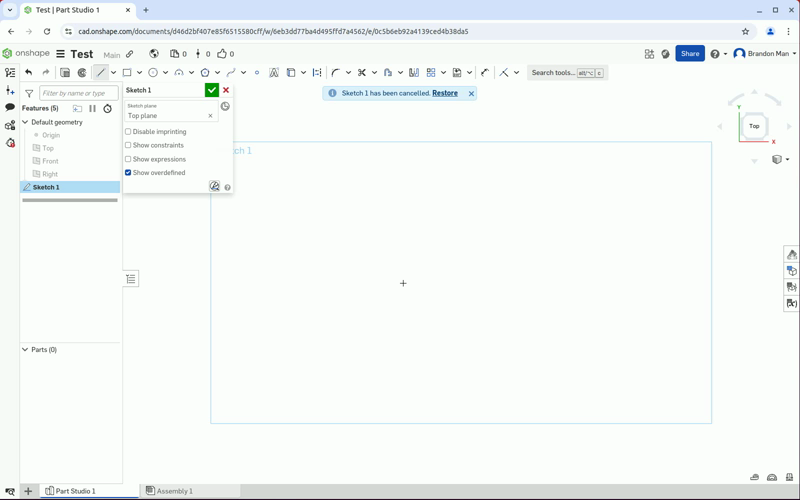
key_up(shift)
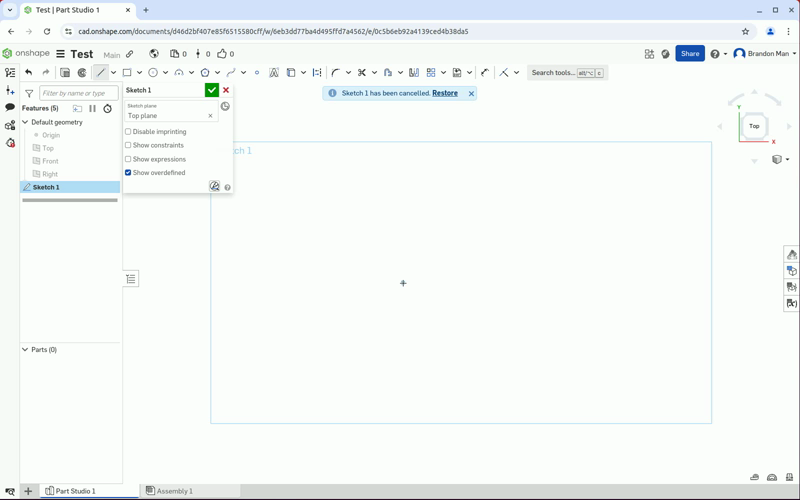
key_down(shift)
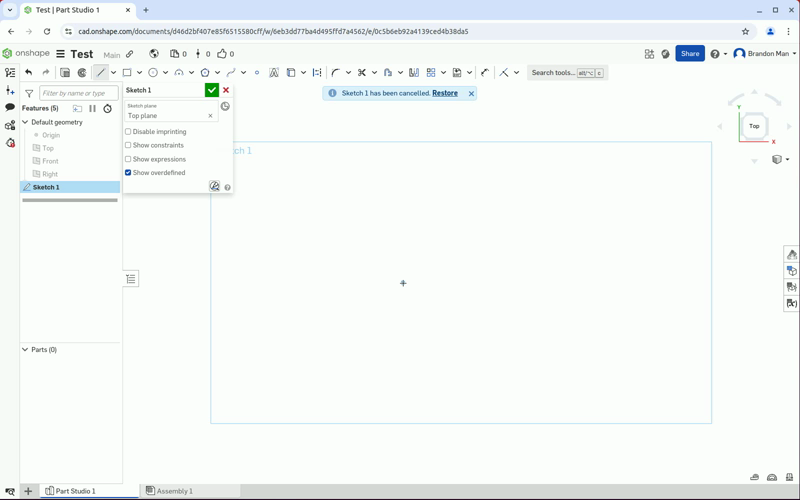
mouse_move(433, 282)
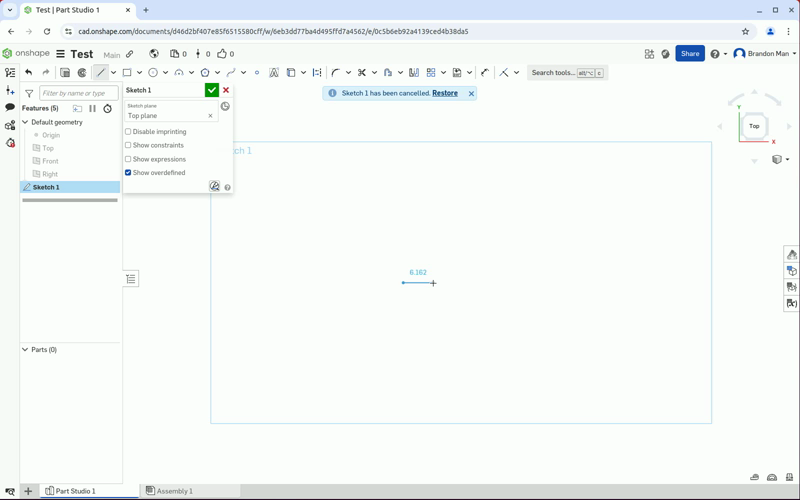
mouse_move(437, 282)
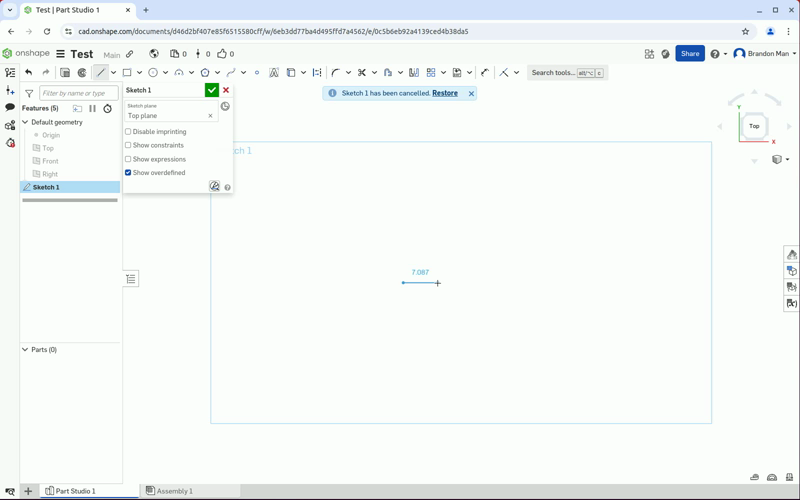
click(437, 282)
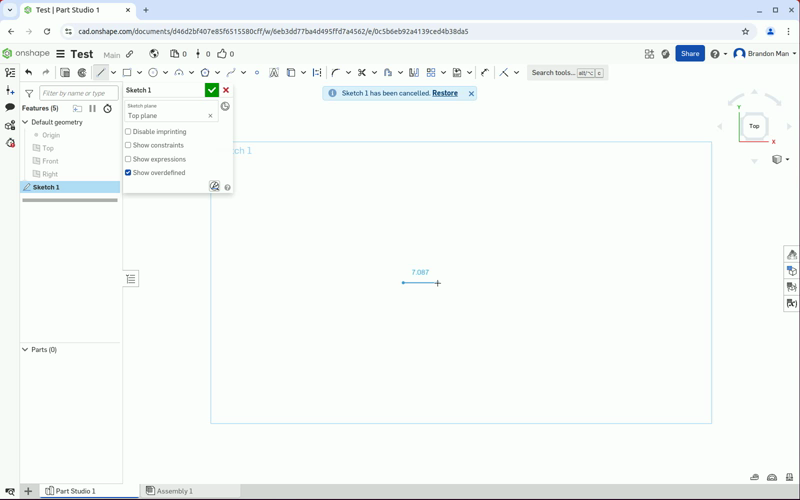
key_up(shift)
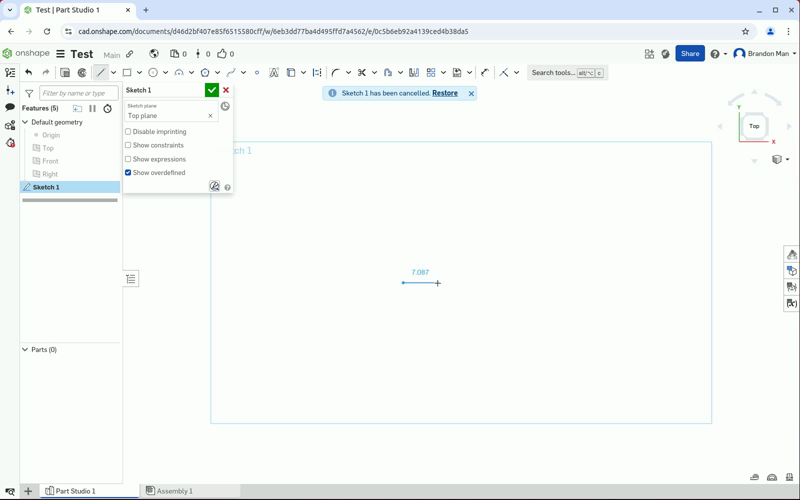
key_down(shift)
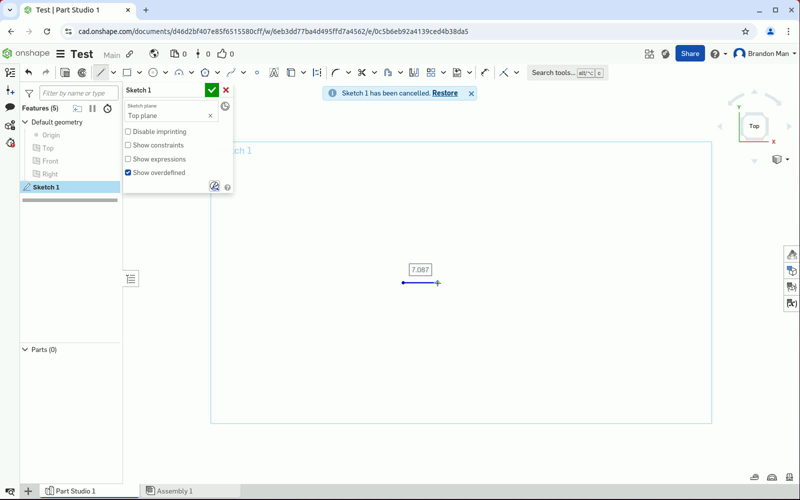
mouse_move(467, 282)
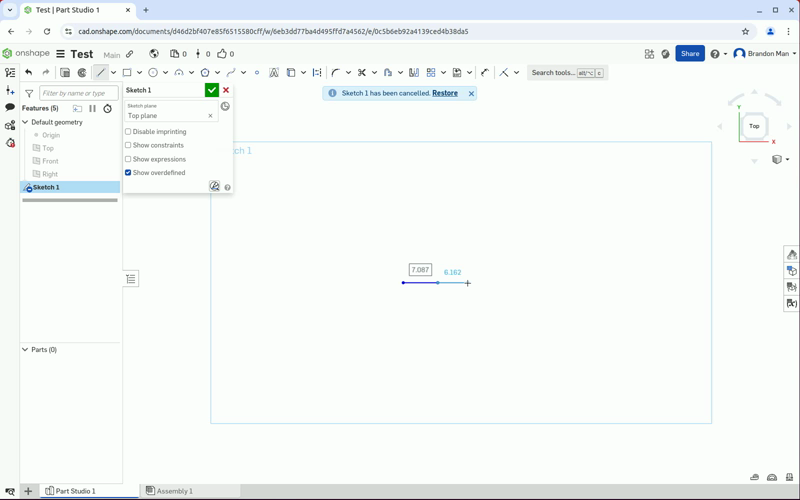
mouse_move(461, 282)
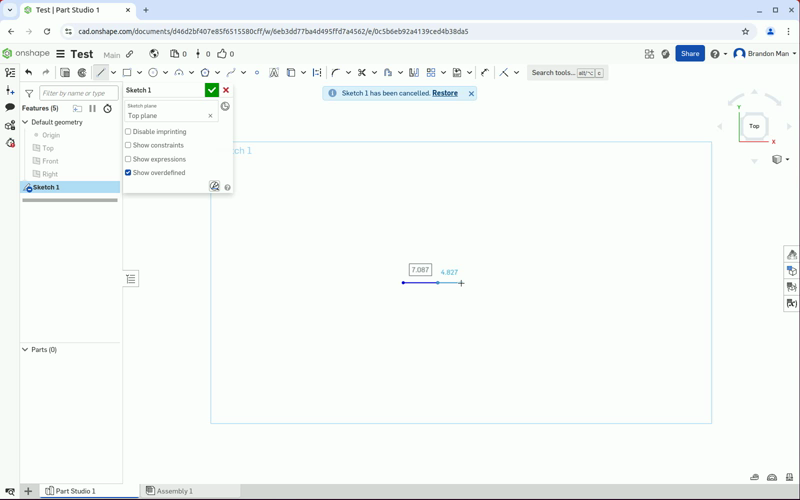
click(461, 282)
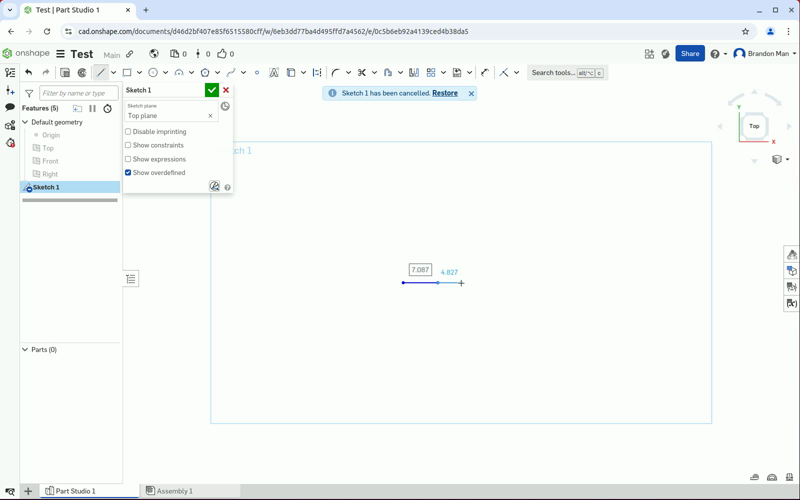
key_up(shift)
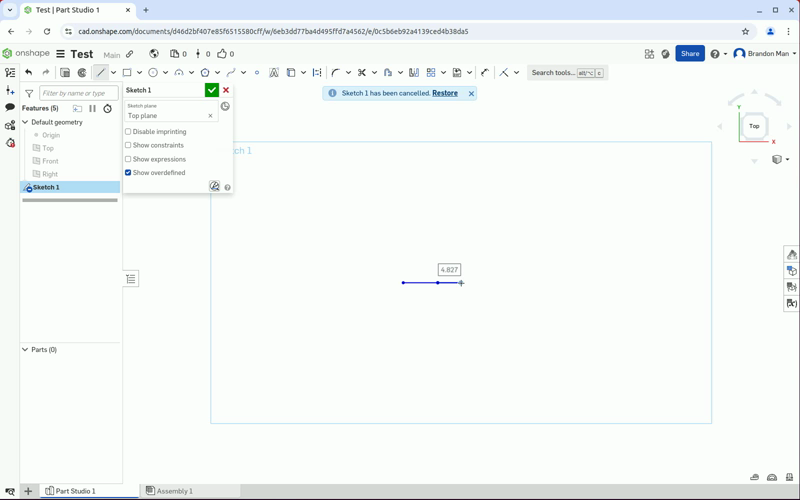
key_down(shift)
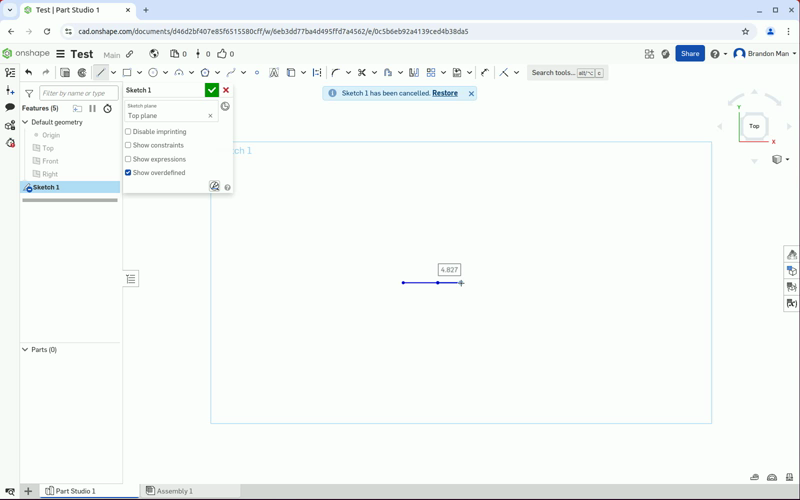
mouse_move(491, 282)
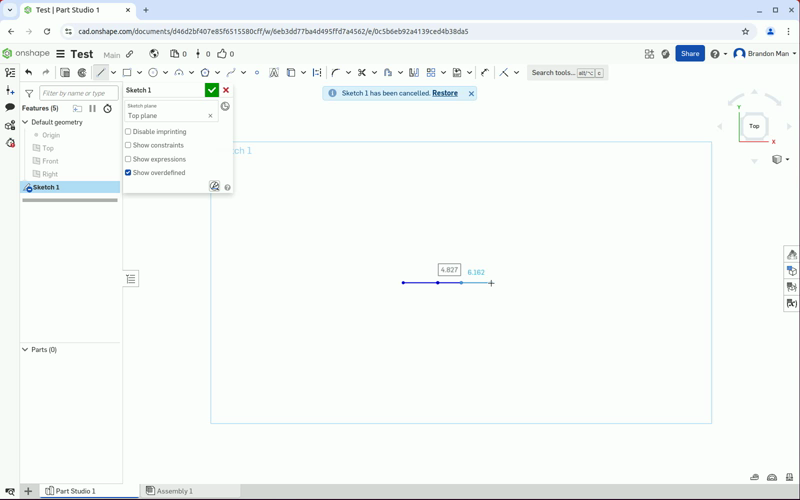
mouse_move(461, 245)
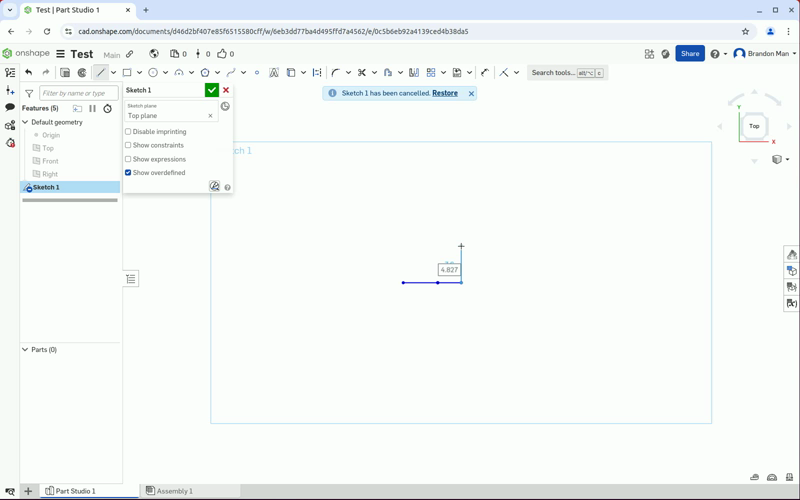
click(461, 245)
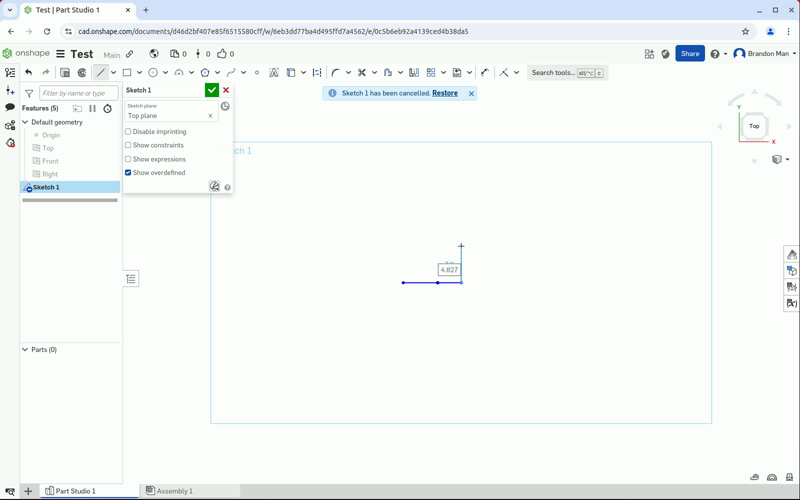
key_up(shift)
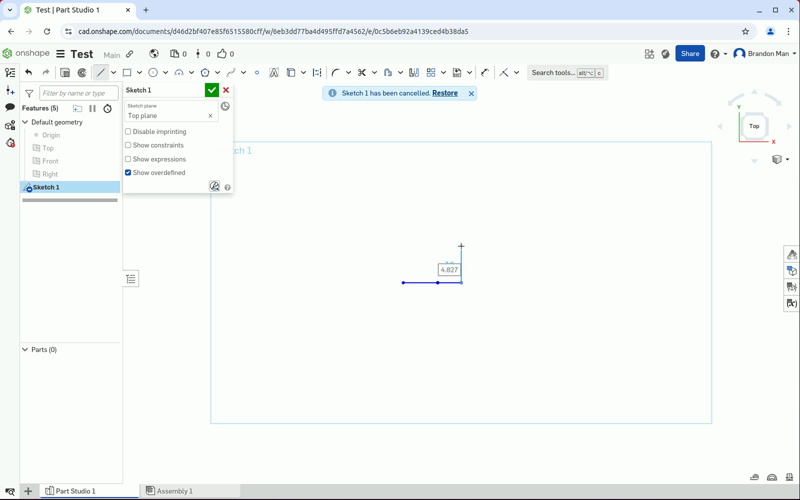
key_down(shift)
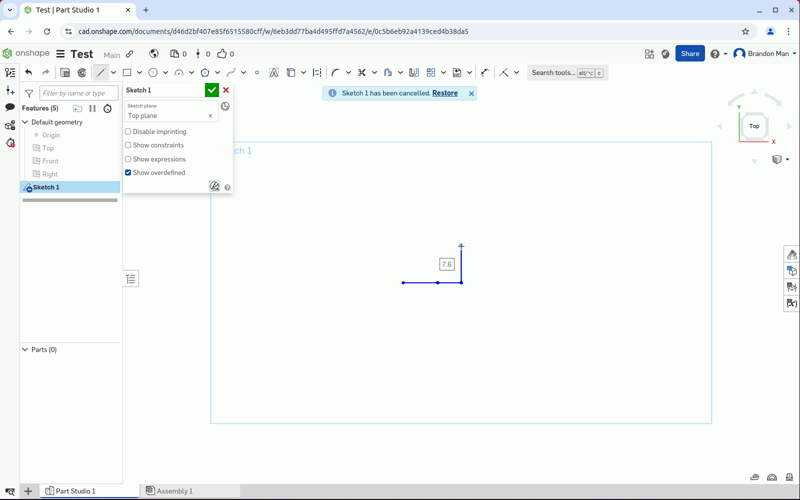
mouse_move(403, 282)
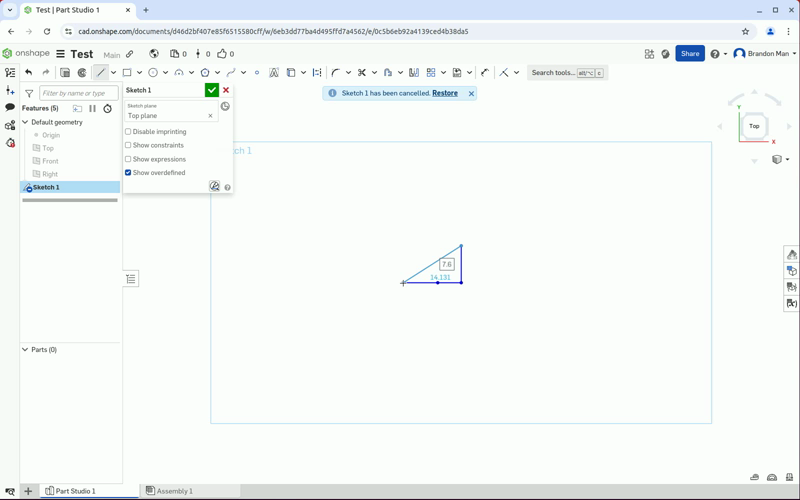
key_up(shift)
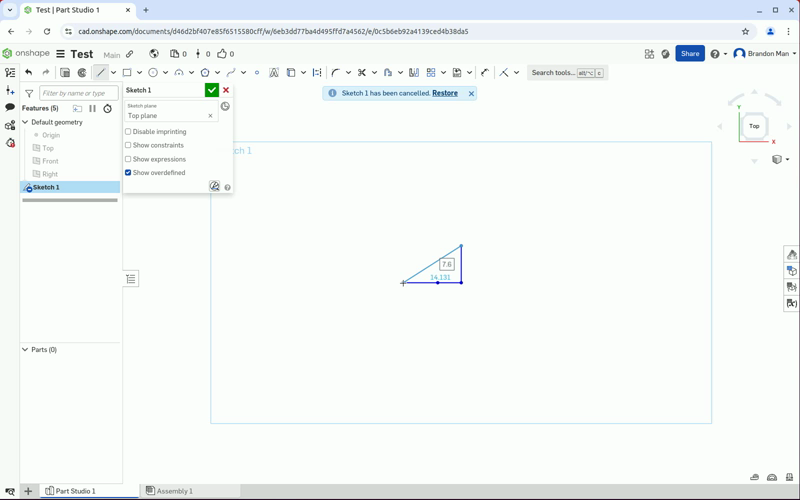
click(403, 282)
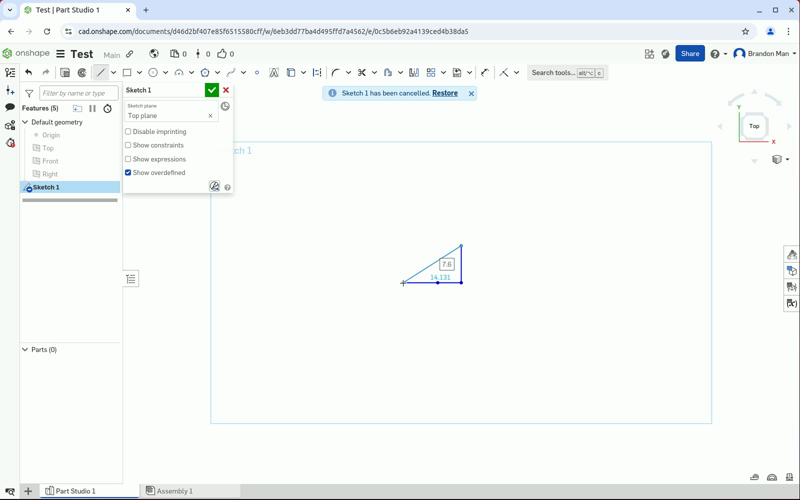
key(esc)
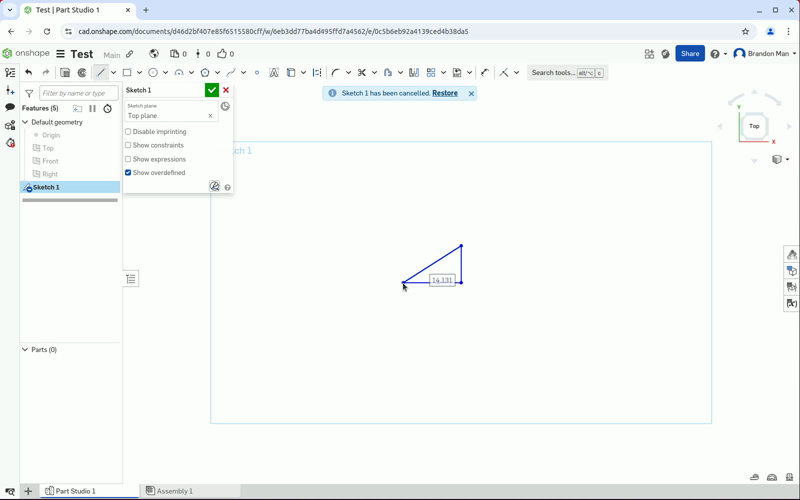
mouse_move(443, 281)
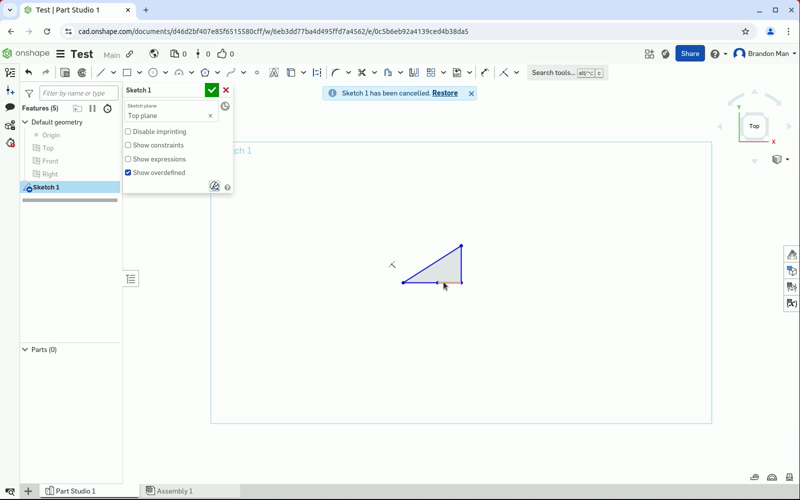
scroll(6)
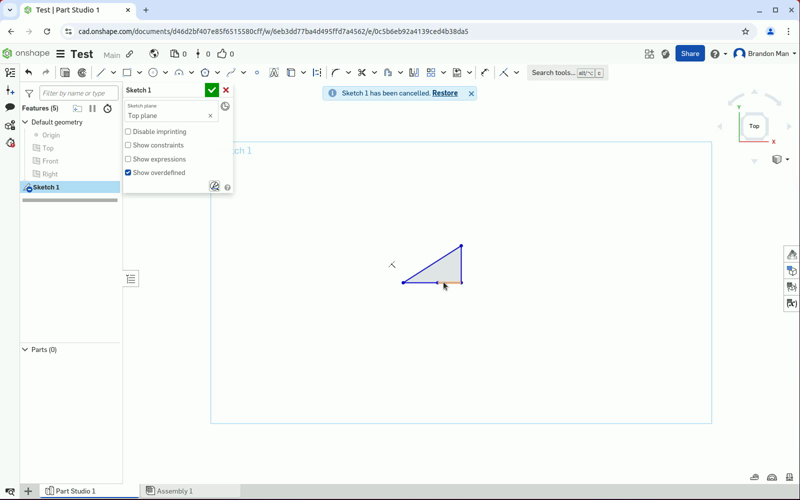
scroll(6)
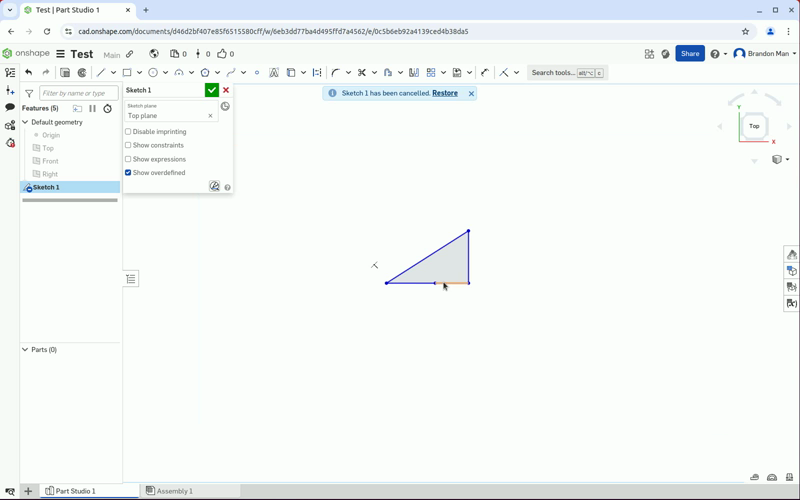
scroll(6)
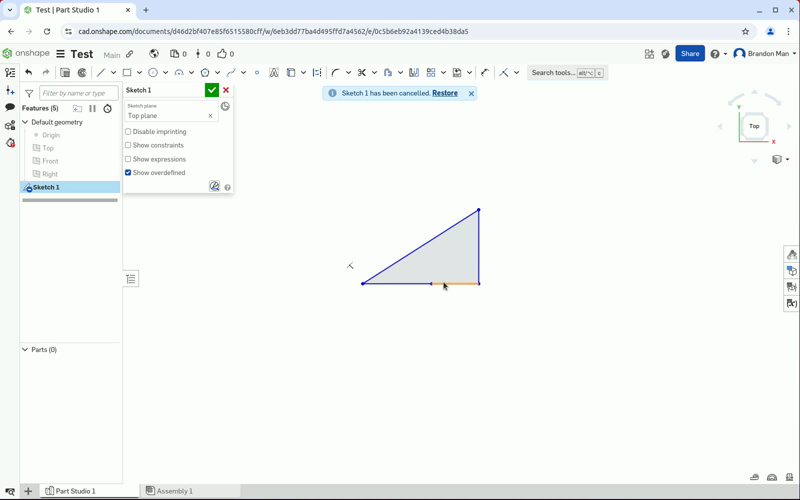
scroll(6)
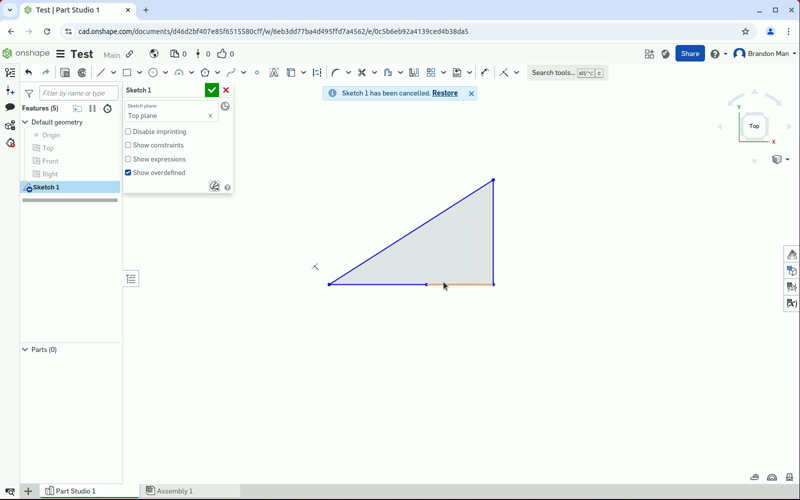
scroll(6)
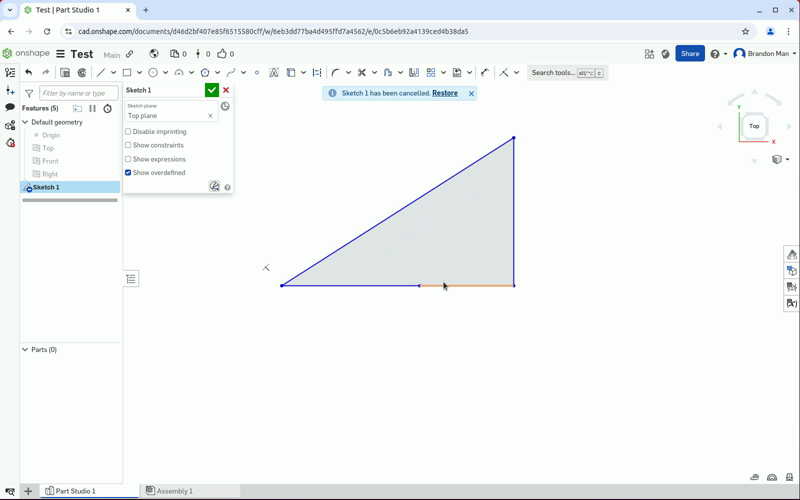
scroll(6)
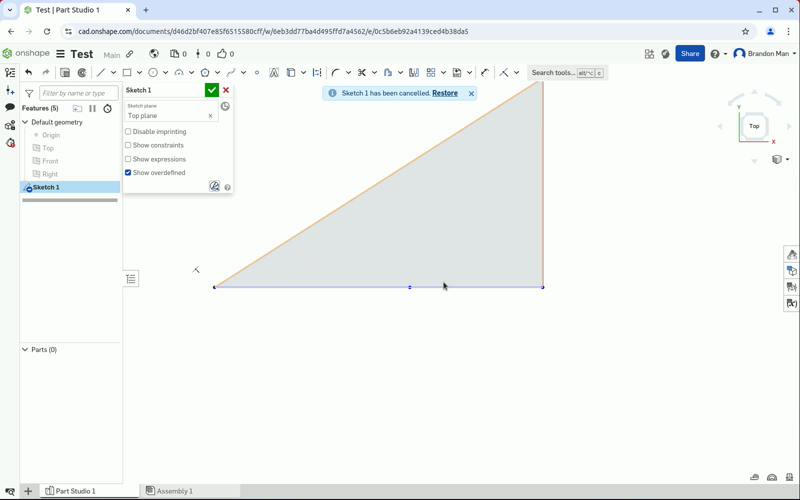
scroll(6)
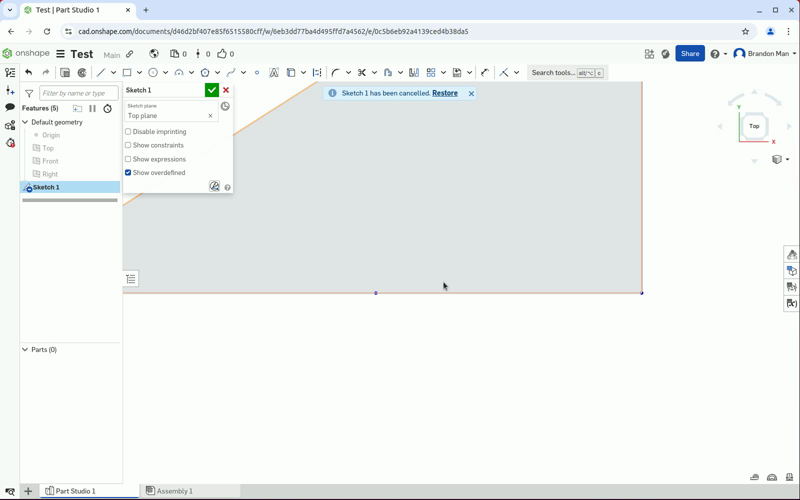
click(443, 281)
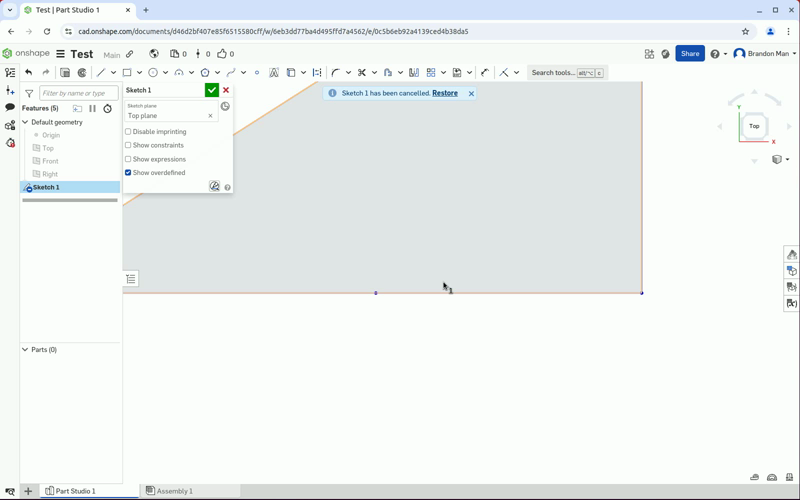
scroll(-6)
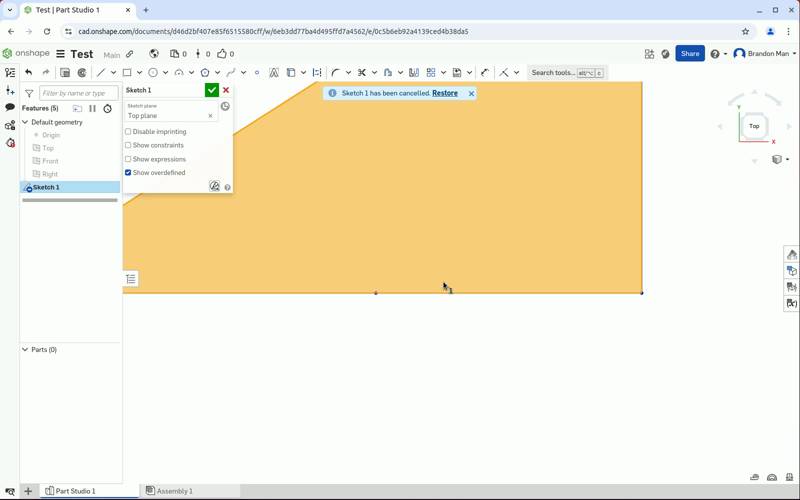
scroll(-6)
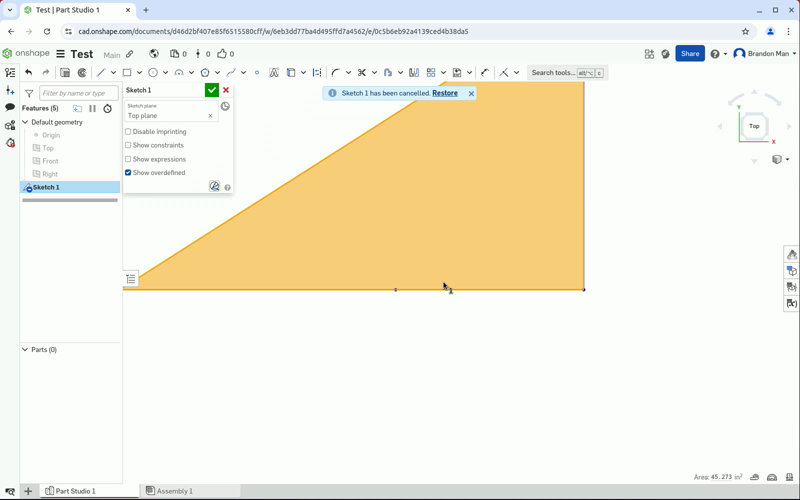
scroll(-6)
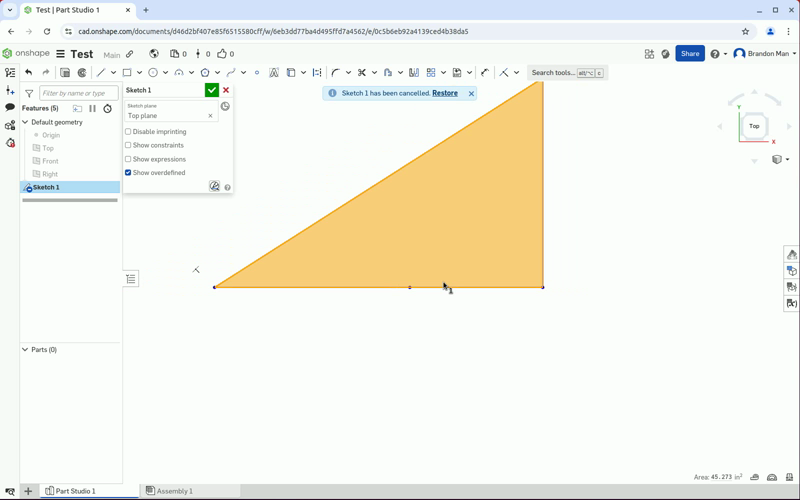
scroll(-6)
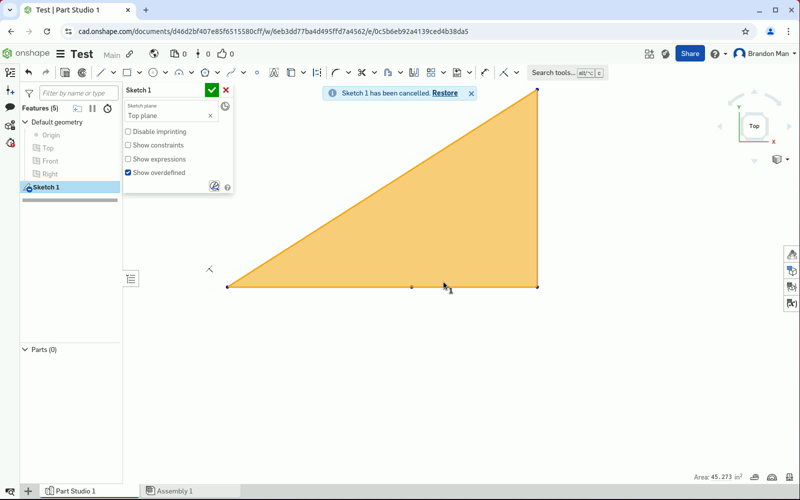
scroll(-6)
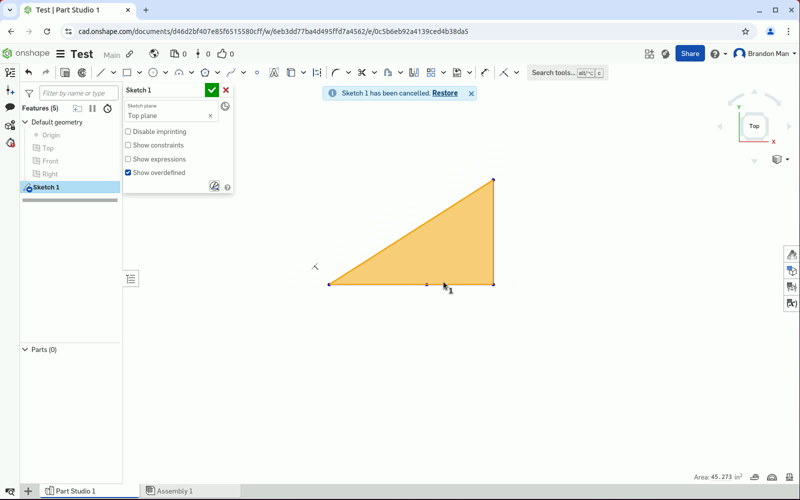
scroll(-6)
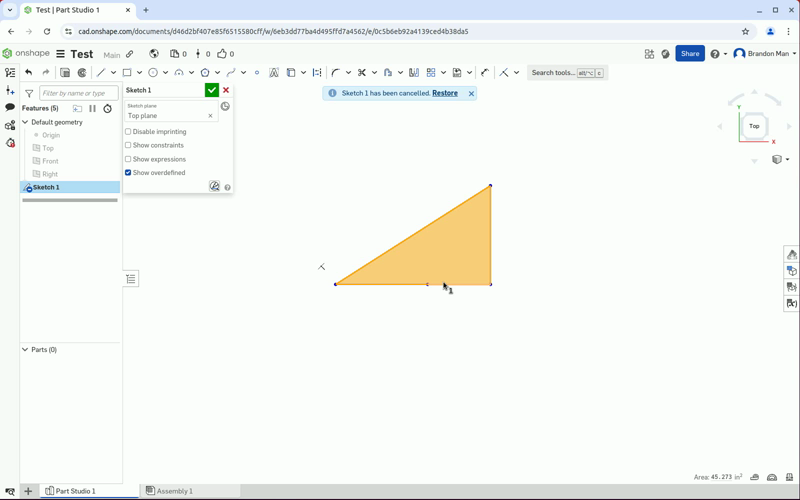
scroll(-6)
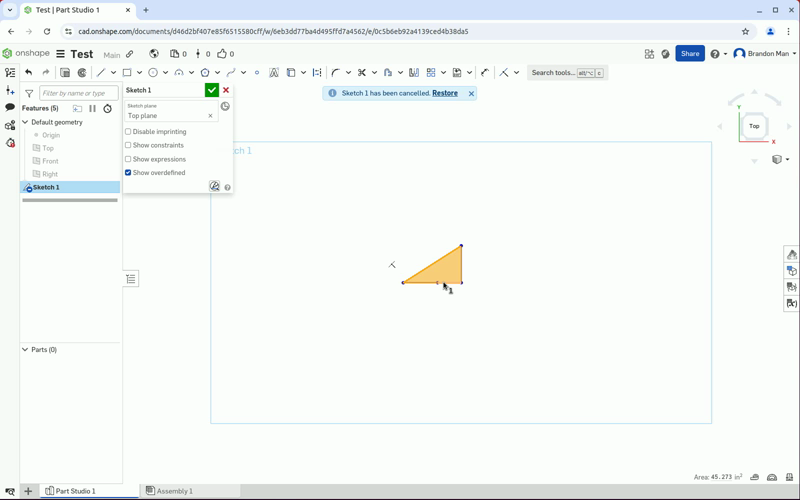
mouse_move(73, 352)
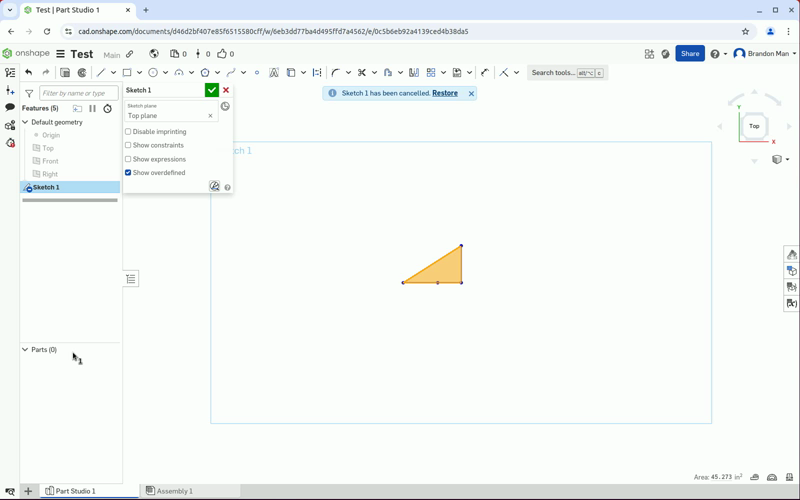
key(shift+y)
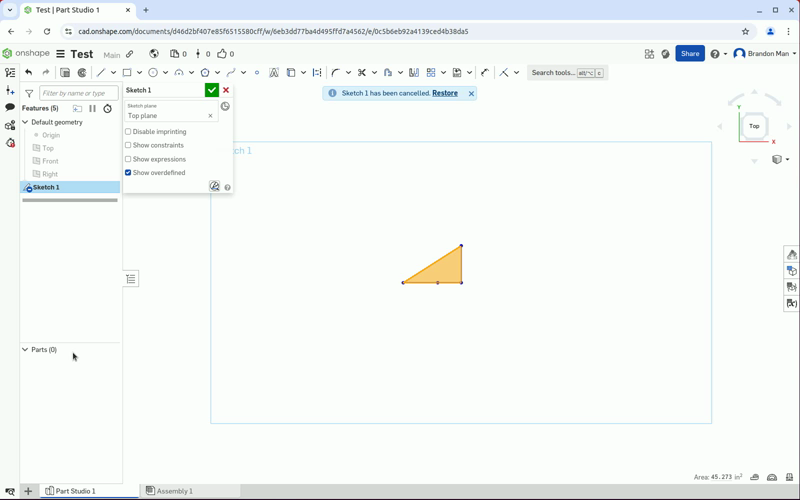
key(shift+e)
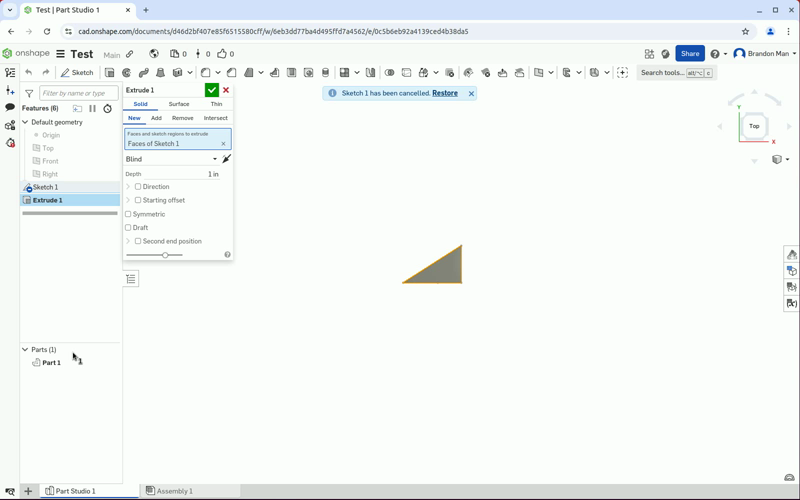
mouse_move(143, 106)
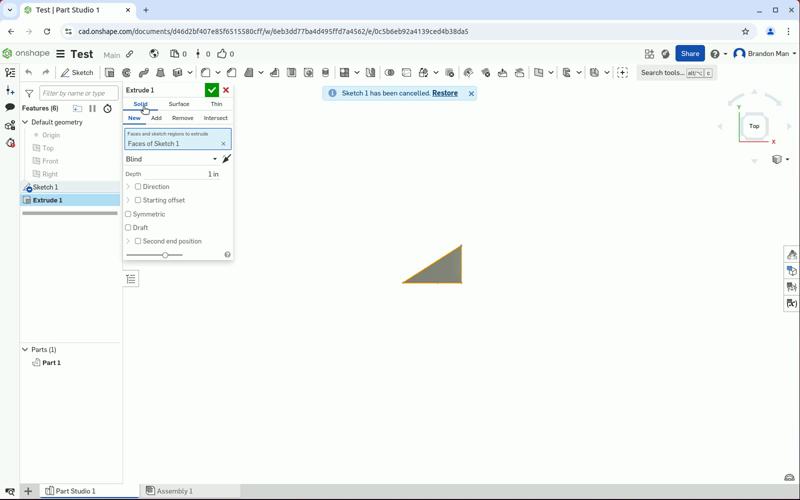
click(143, 106)
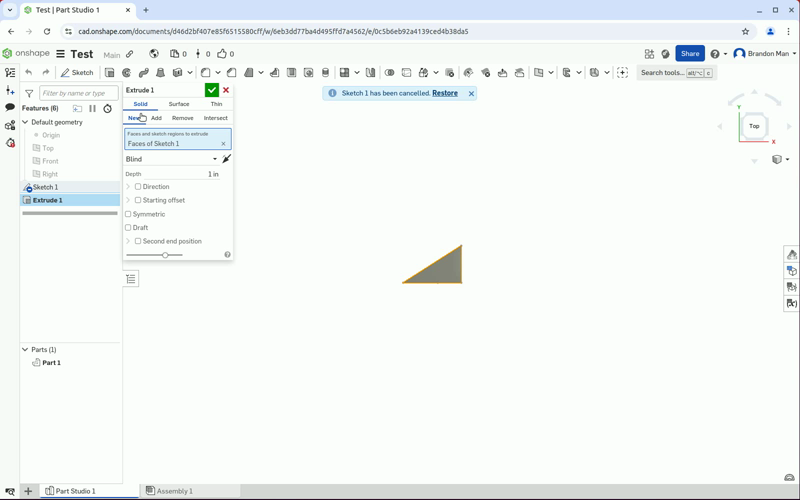
mouse_move(137, 120)
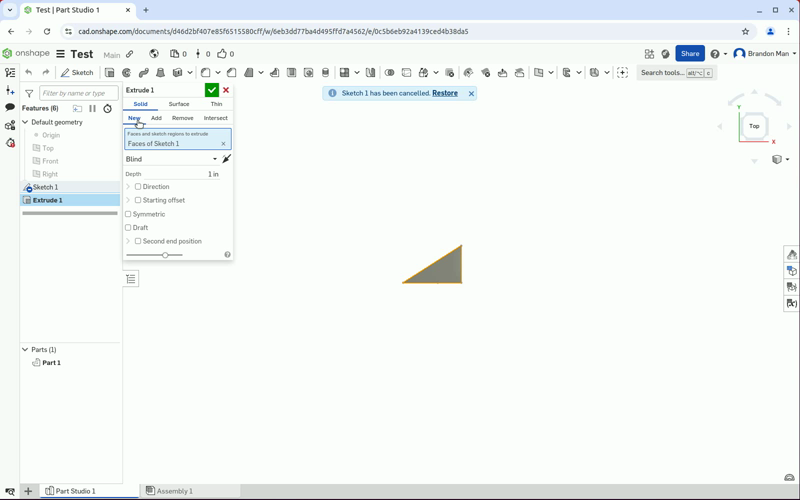
click(137, 120)
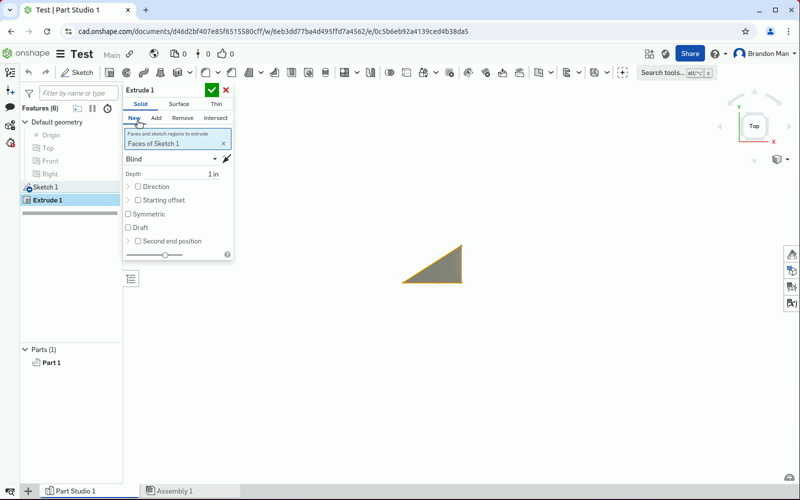
key(tab, 4)
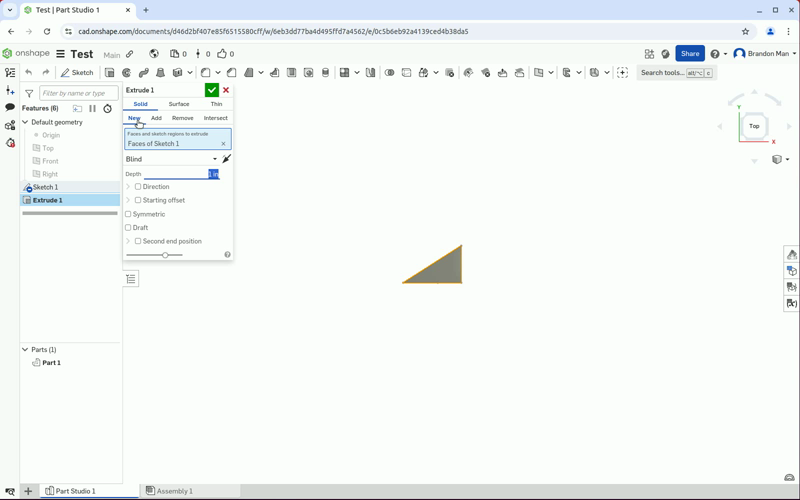
text(2.407)
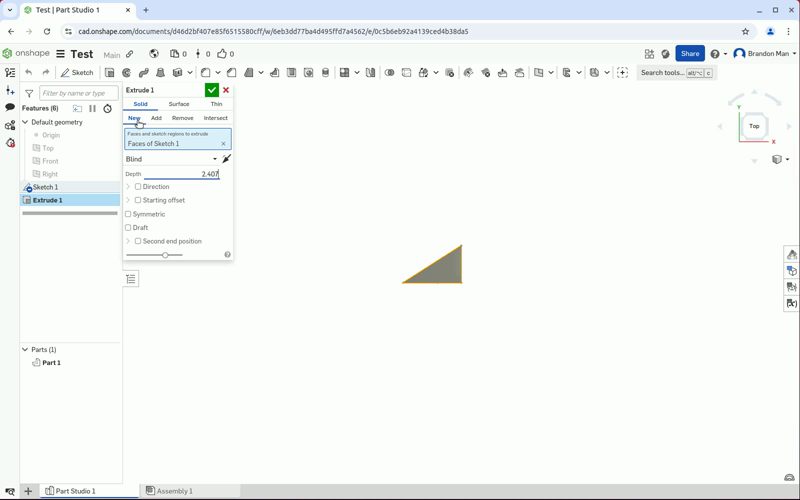
key(enter)
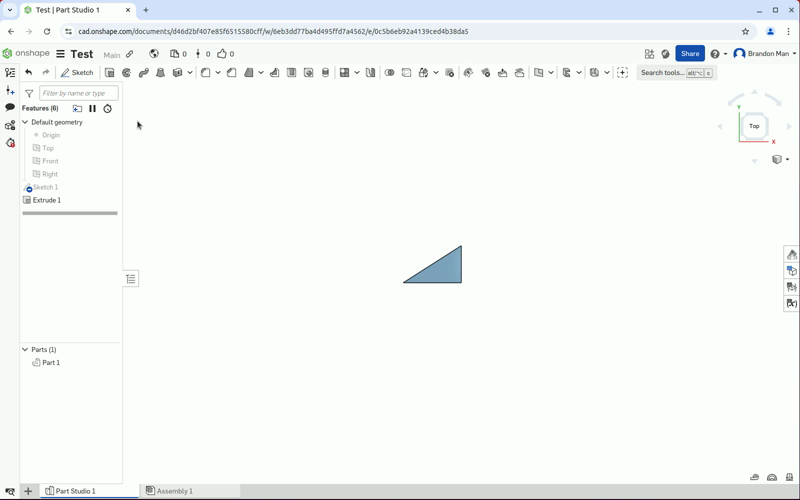
key(shift+h)
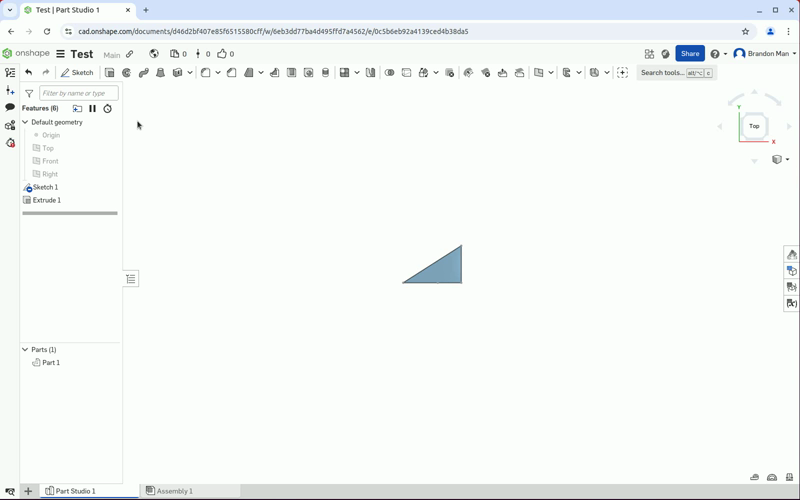
key(shift+h)
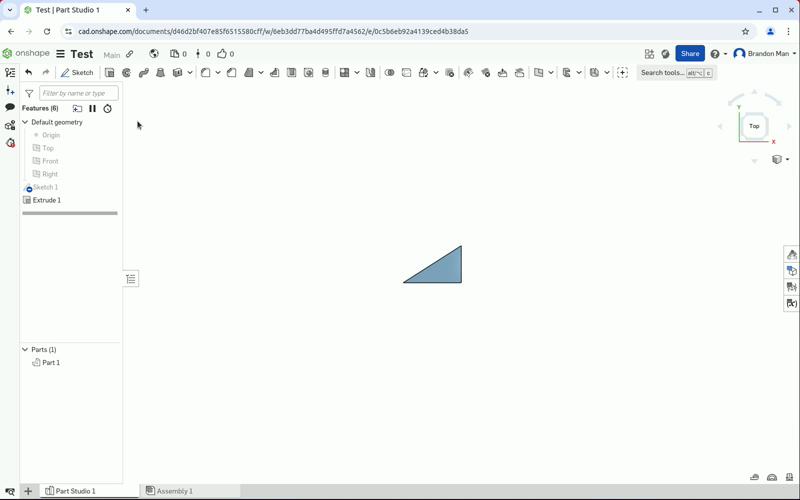
mouse_move(73, 189)
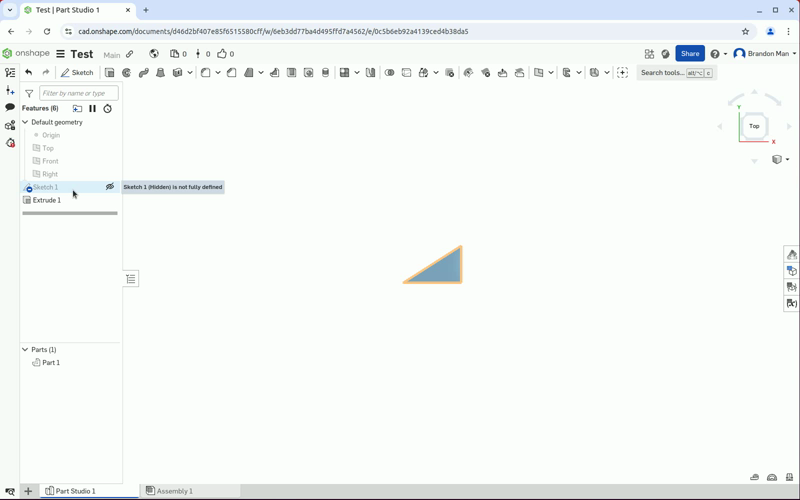
click(73, 189)
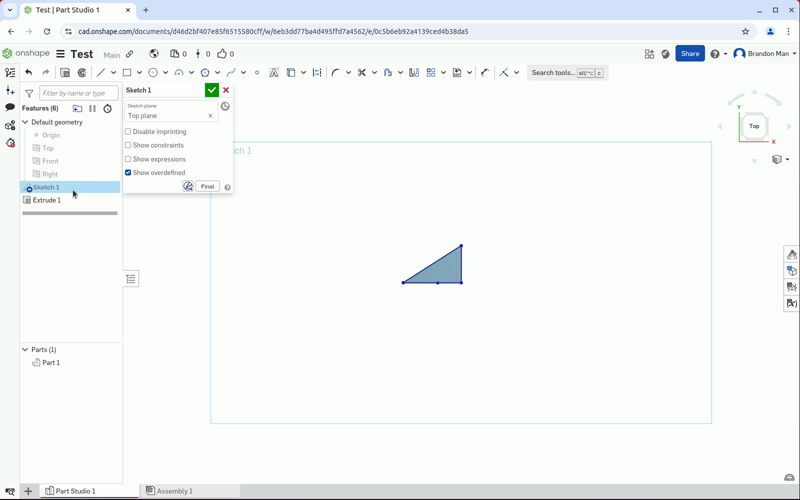
mouse_move(229, 92)
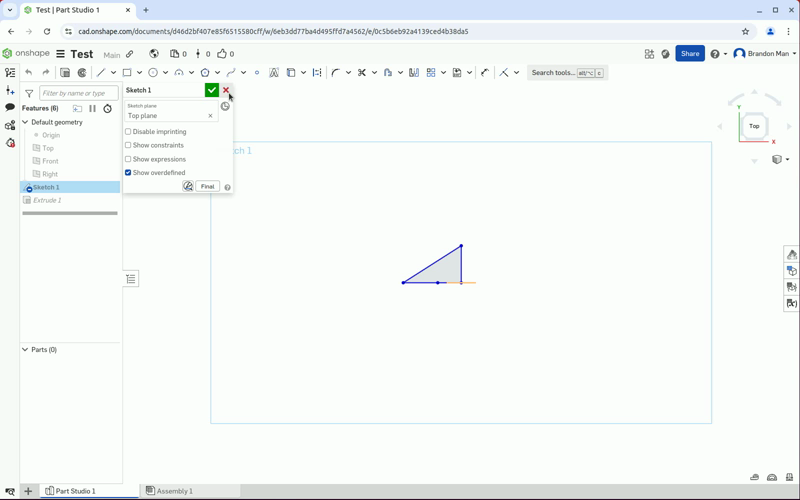
click(229, 92)
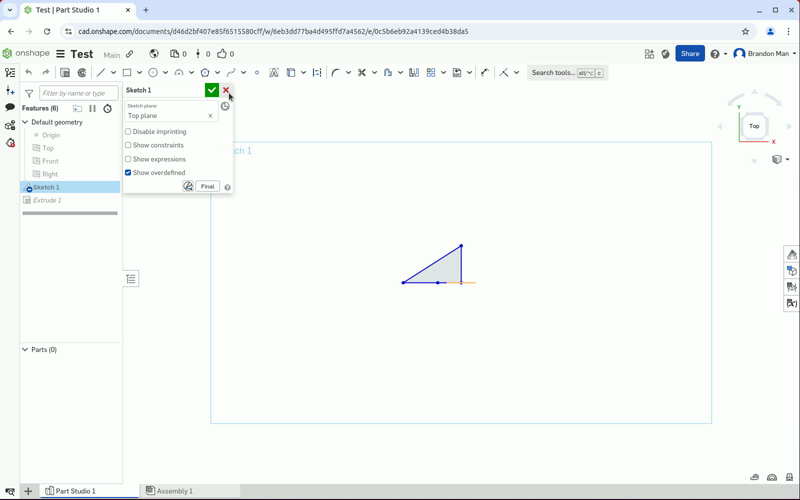
key(shift+s)
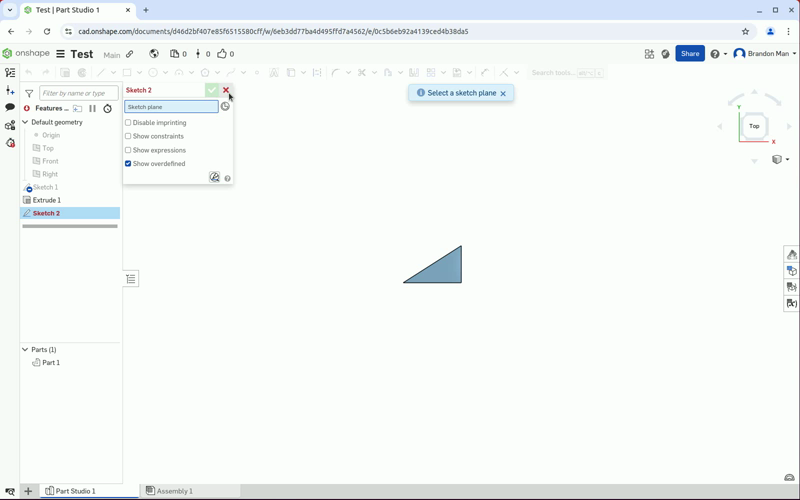
mouse_move(73, 150)
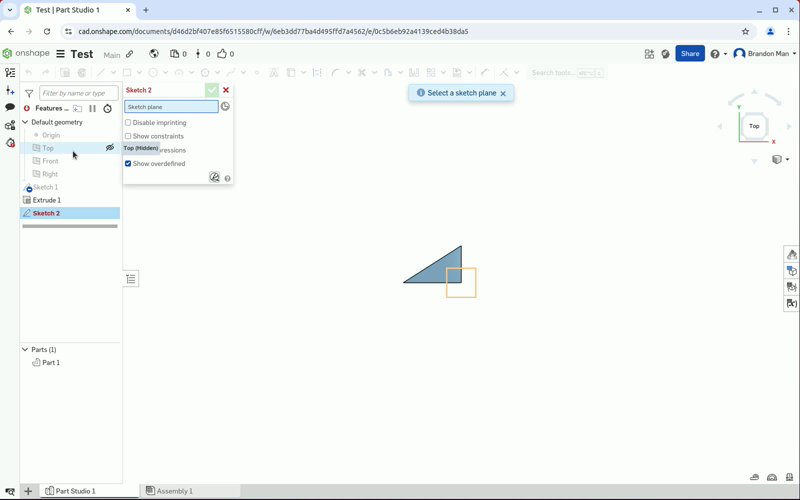
click(73, 150)
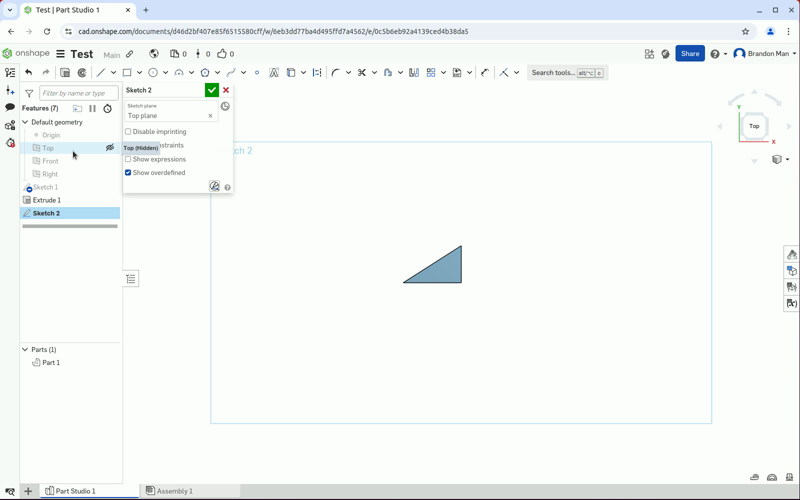
mouse_move(73, 352)
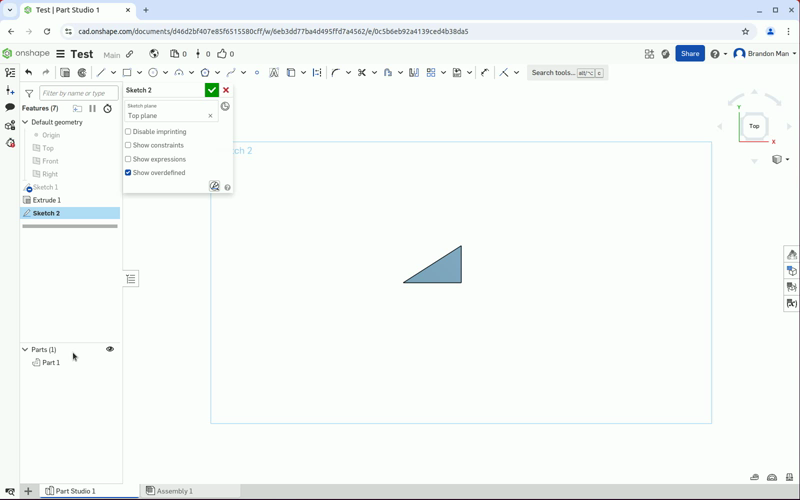
key(y)
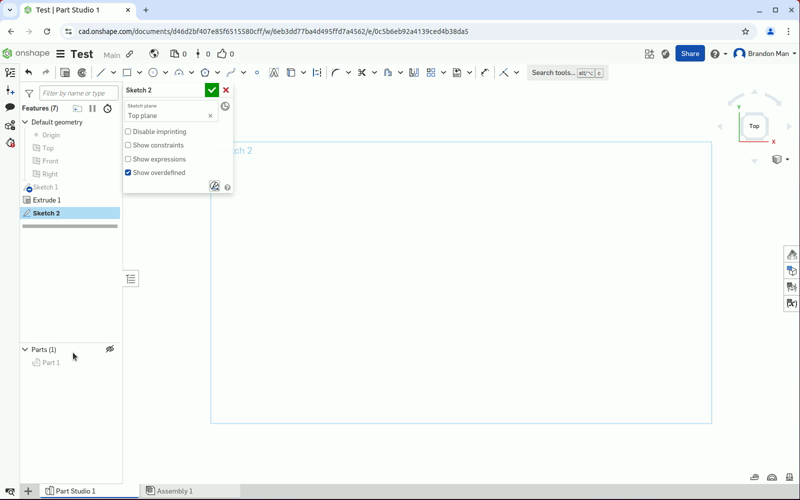
key(l)
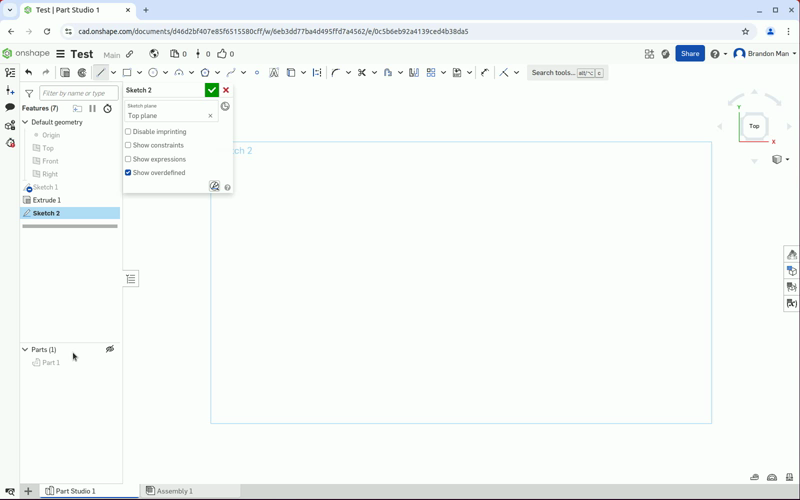
key_down(shift)
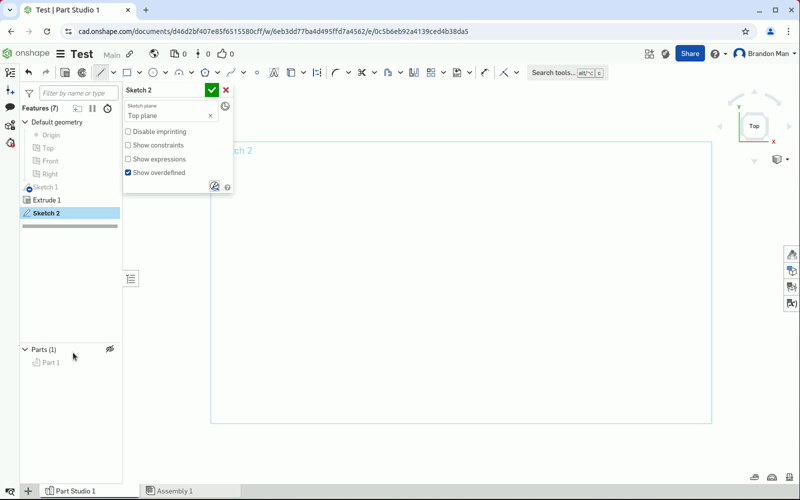
mouse_move(460, 282)
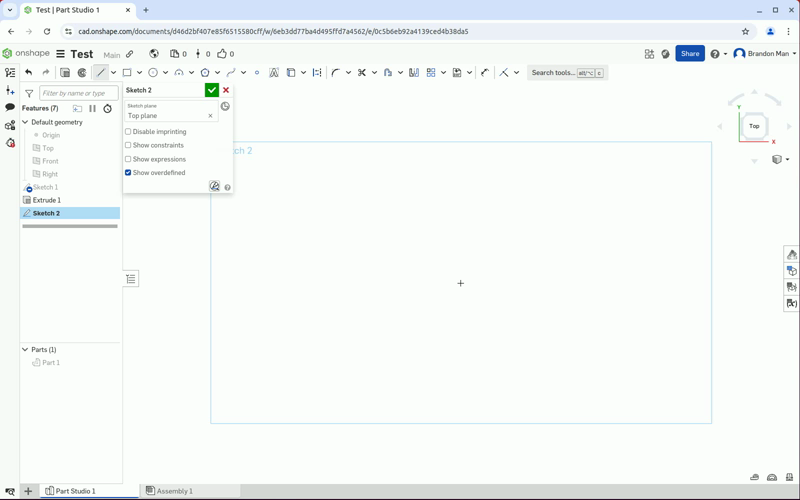
click(460, 282)
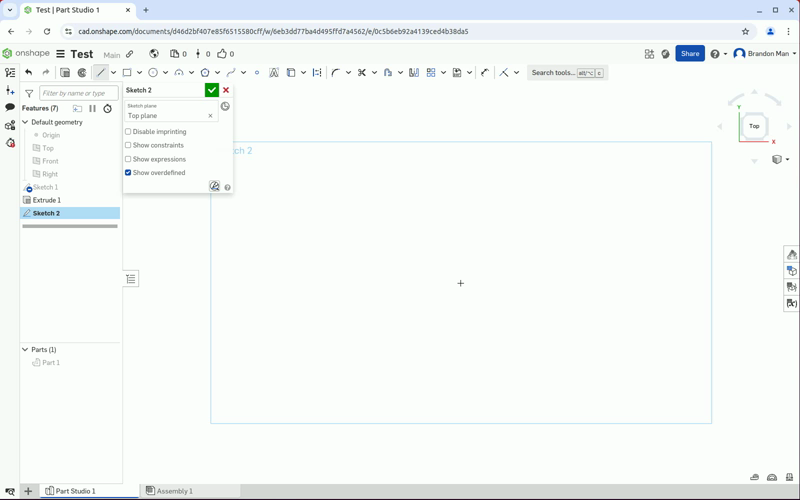
key_up(shift)
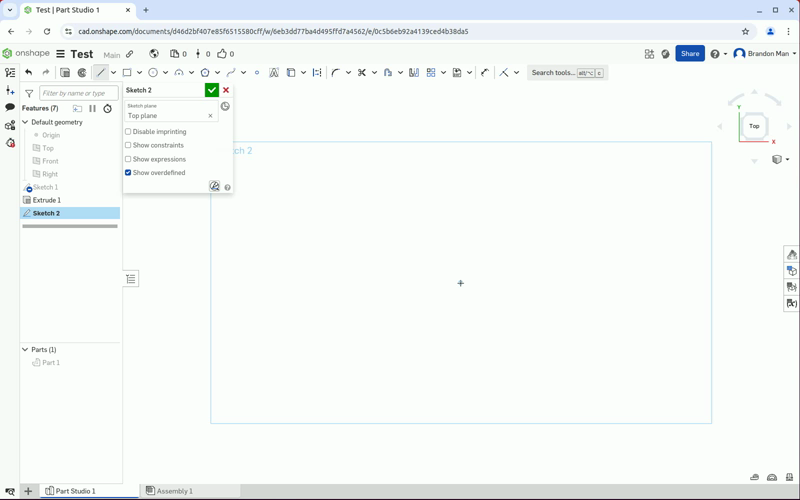
key_down(shift)
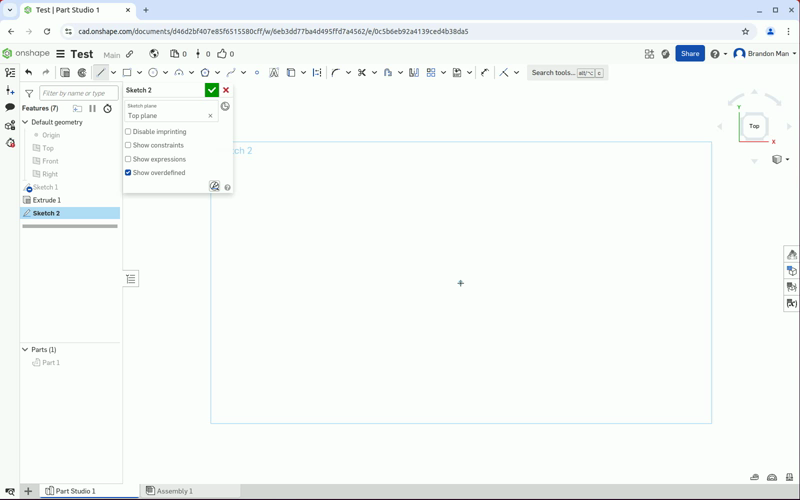
mouse_move(490, 282)
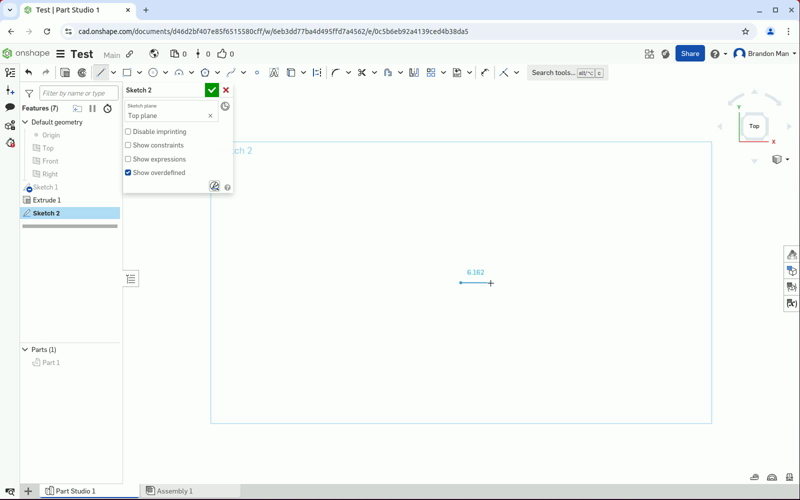
mouse_move(472, 282)
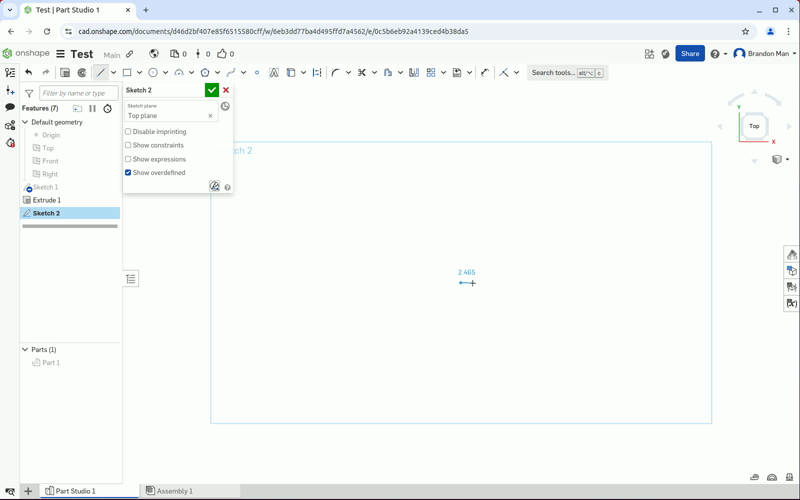
click(472, 282)
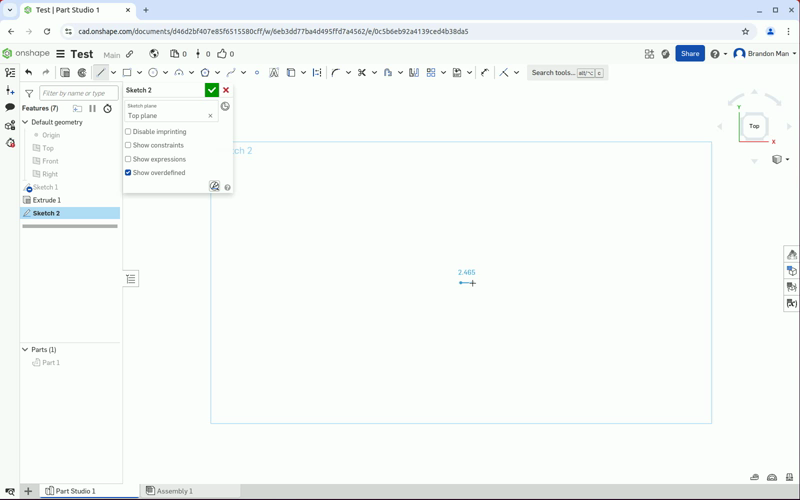
key_up(shift)
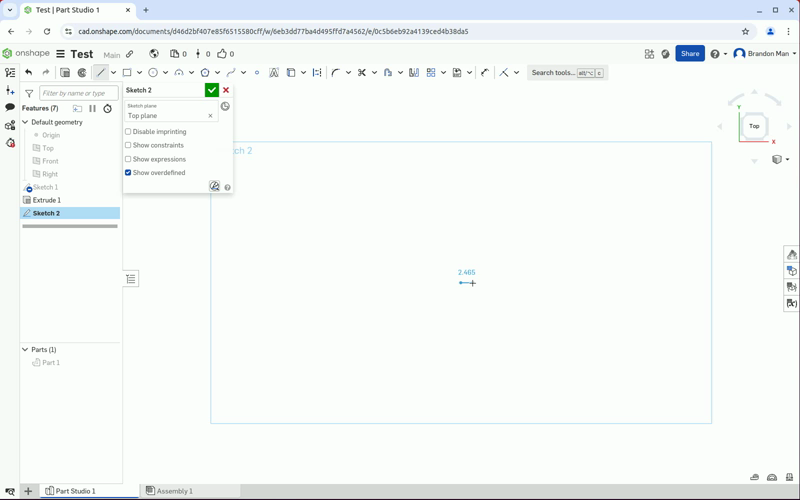
key_down(shift)
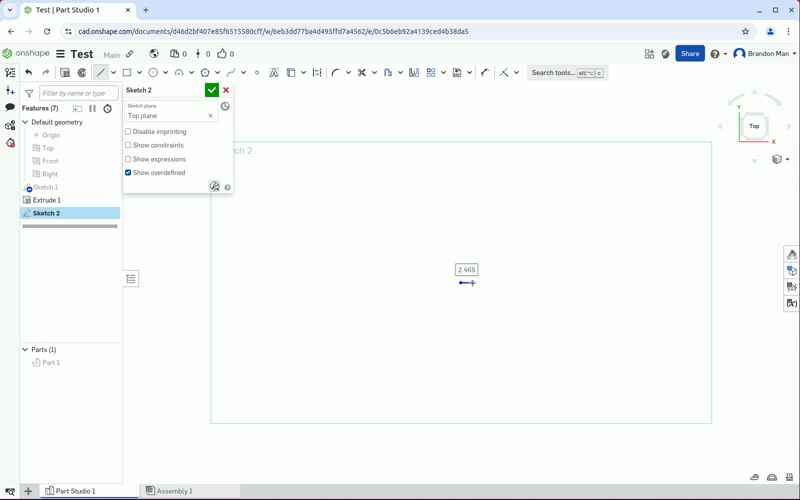
mouse_move(502, 282)
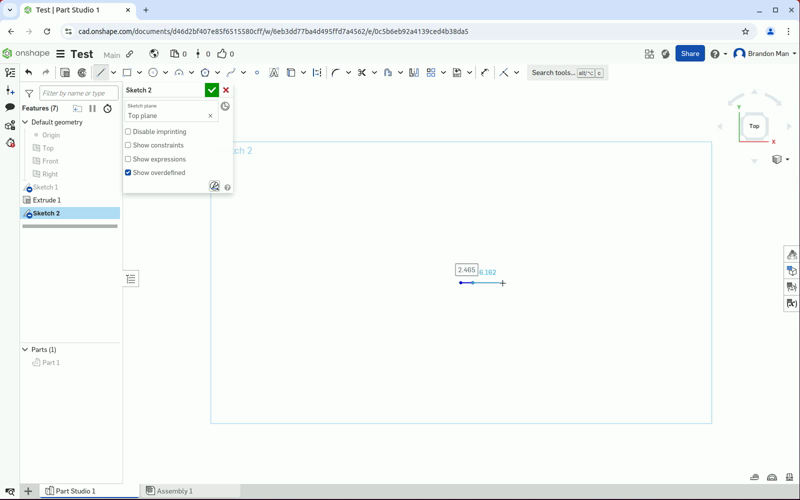
mouse_move(472, 245)
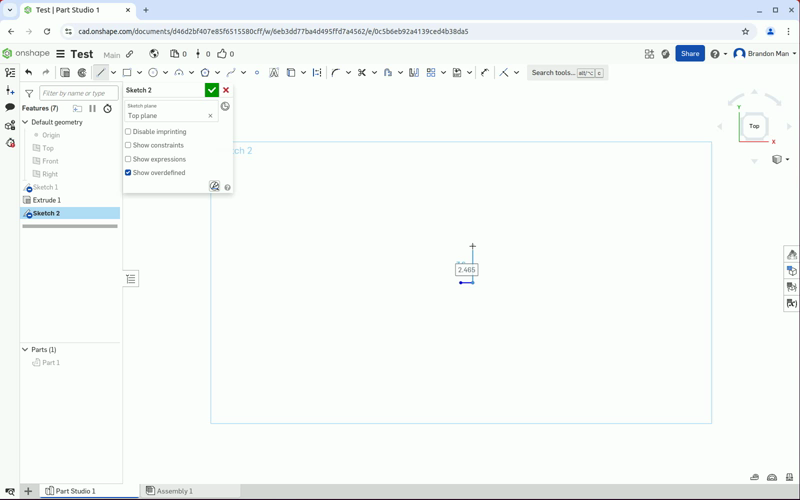
click(472, 245)
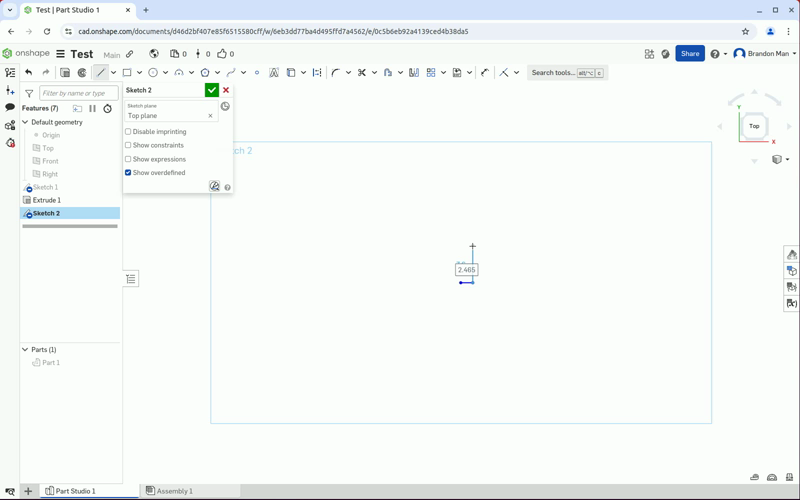
key_up(shift)
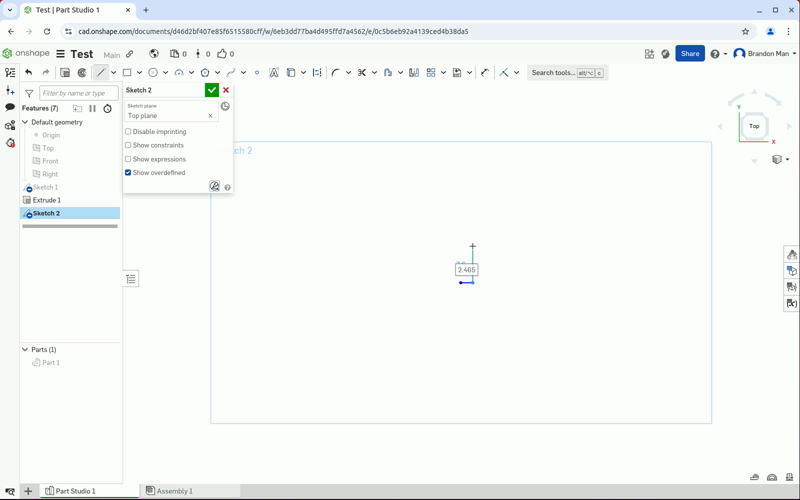
key_down(shift)
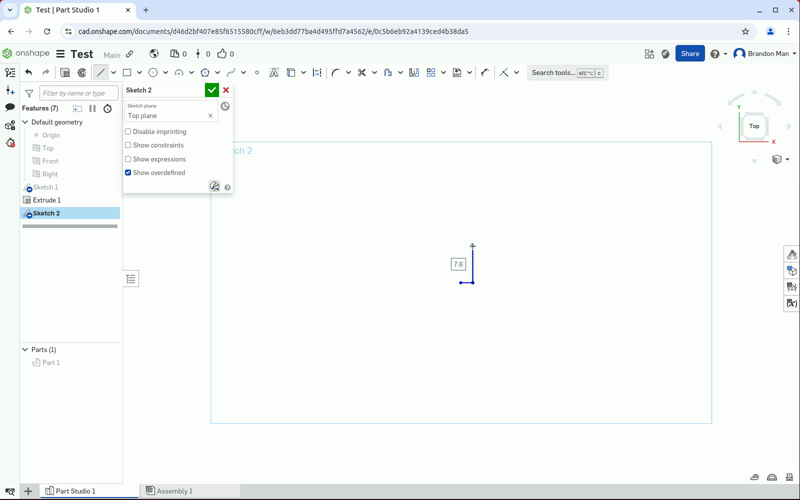
mouse_move(502, 245)
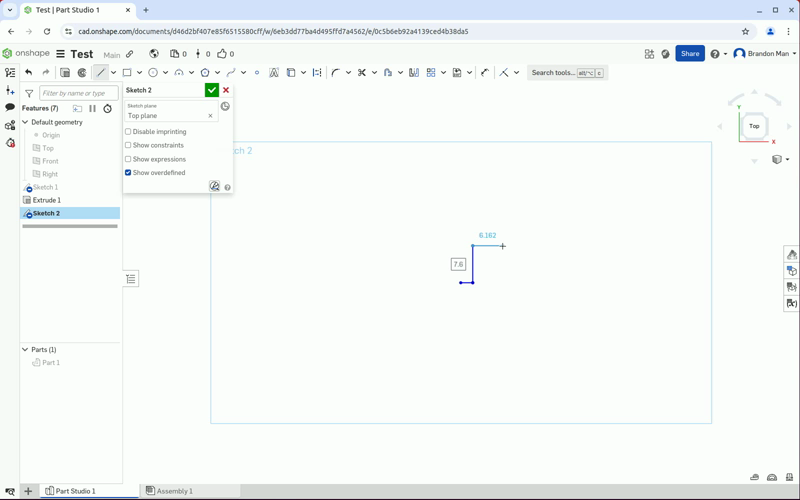
mouse_move(460, 245)
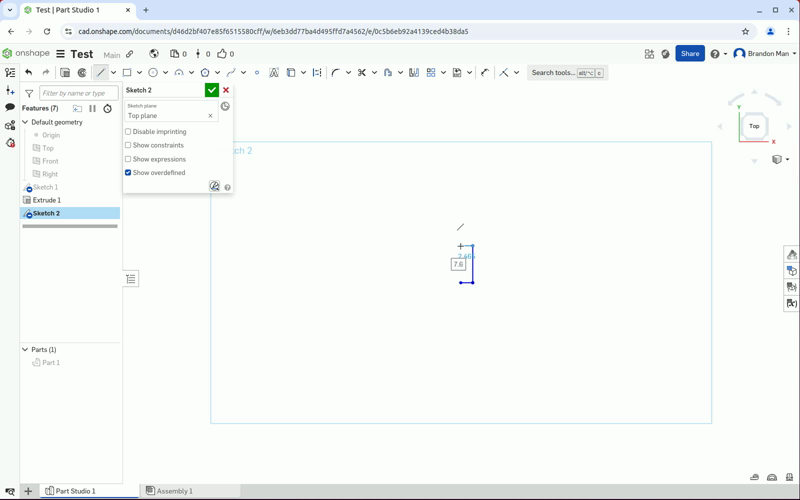
click(460, 245)
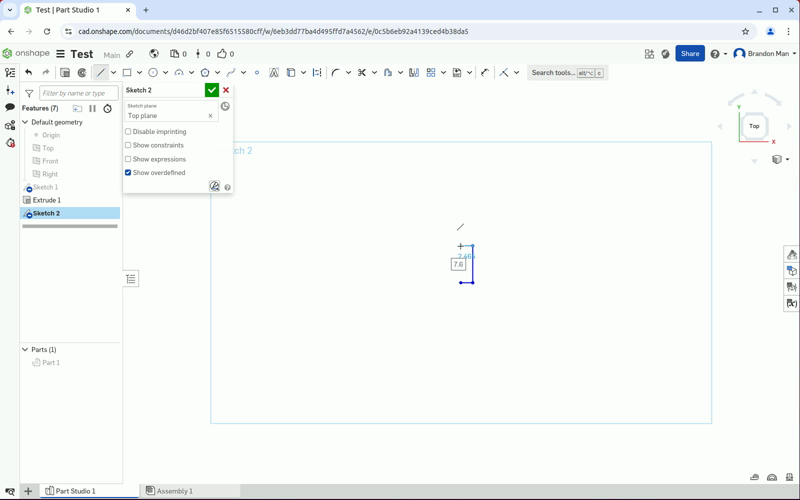
key_up(shift)
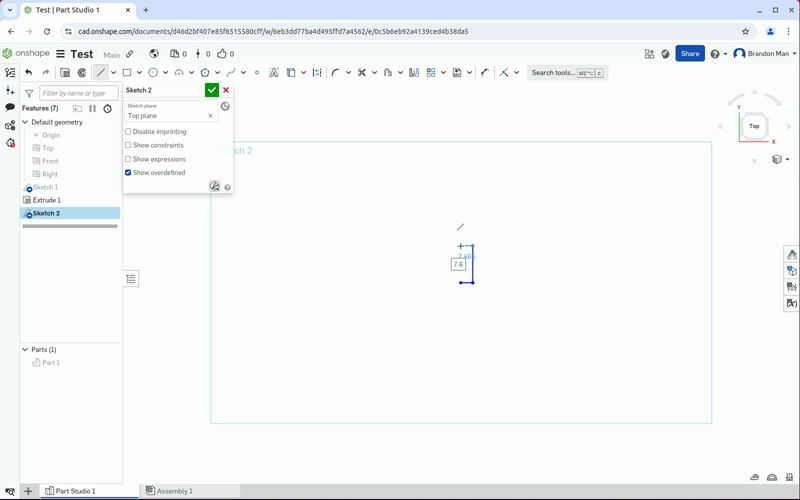
mouse_move(490, 245)
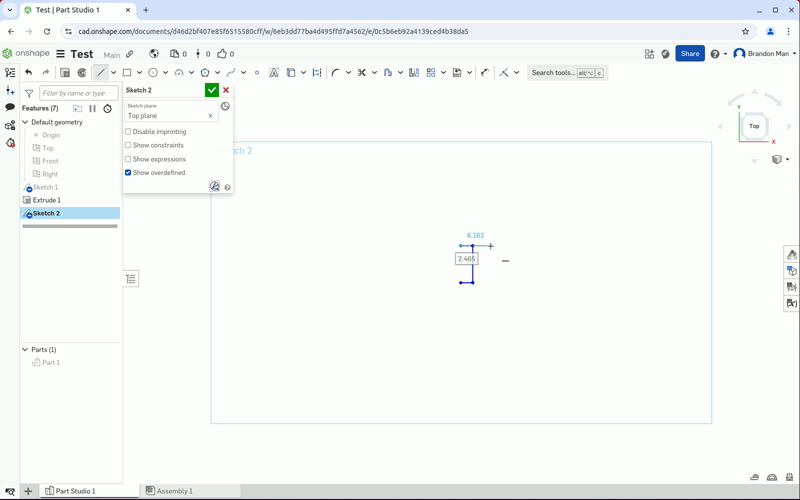
key_down(shift)
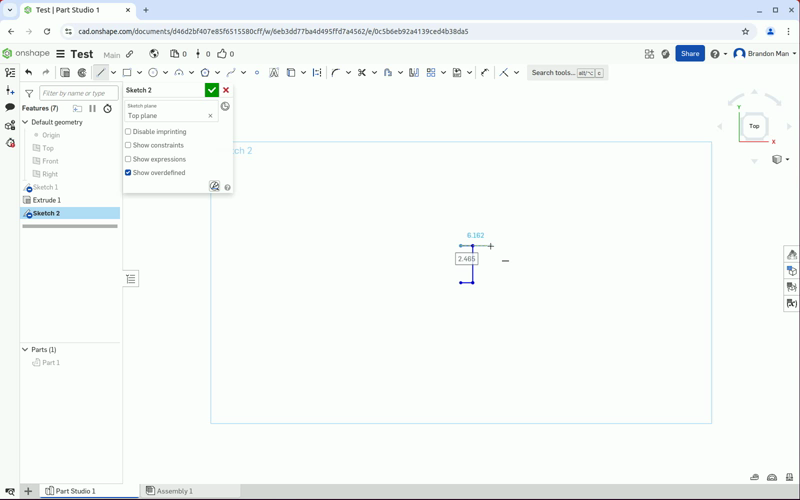
mouse_move(460, 282)
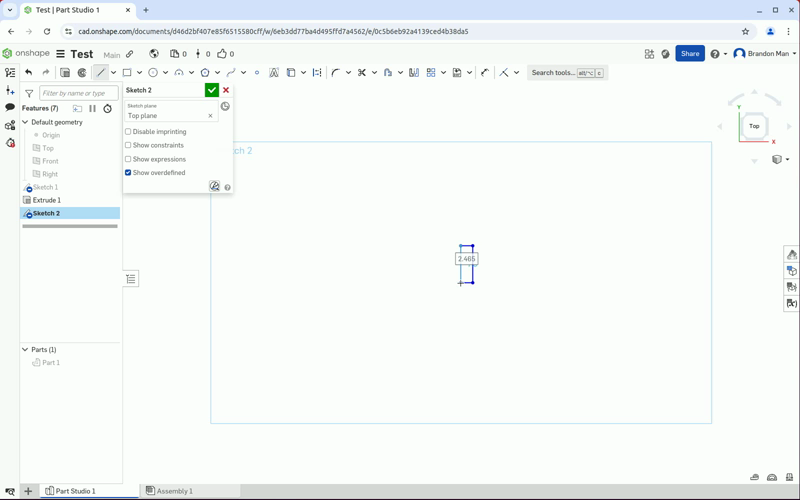
key_up(shift)
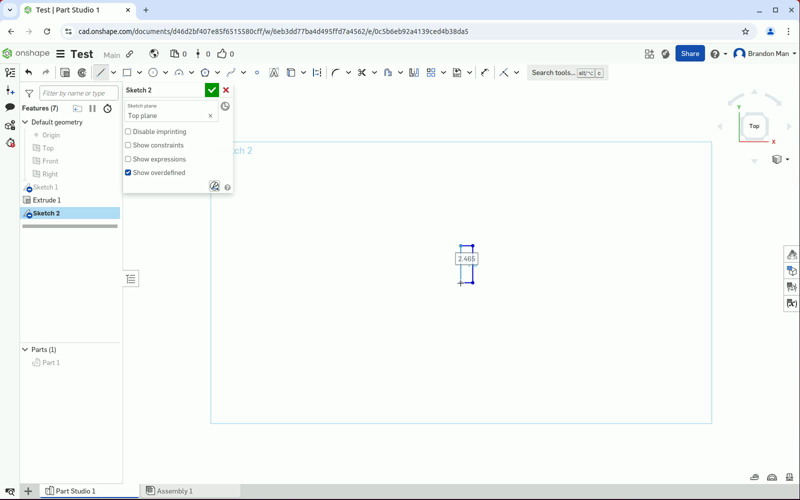
click(460, 282)
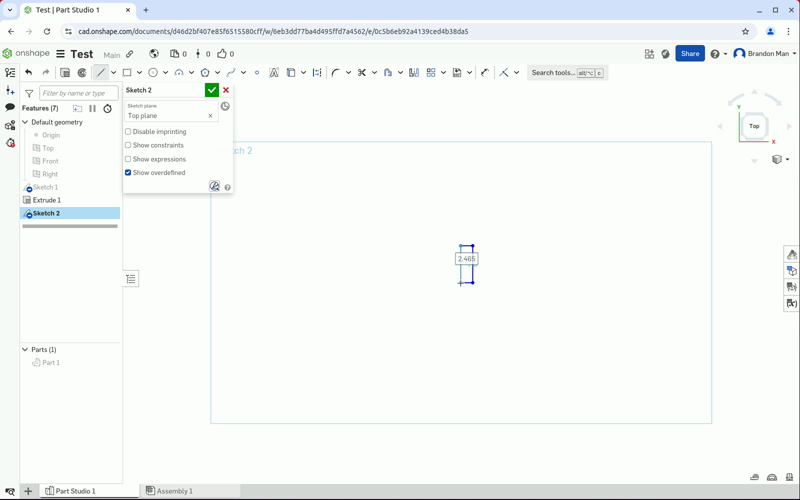
key(esc)
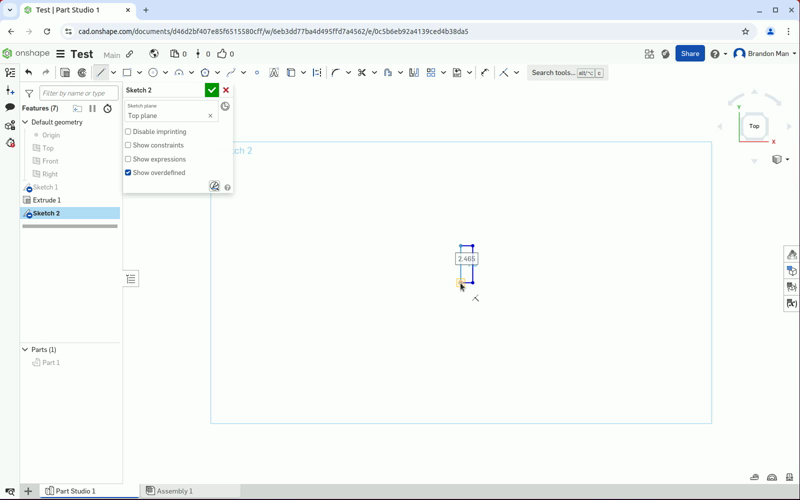
mouse_move(464, 254)
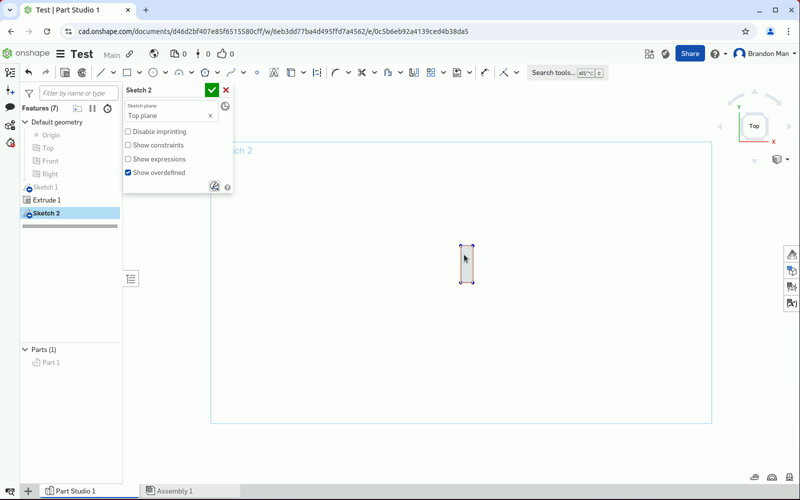
scroll(6)
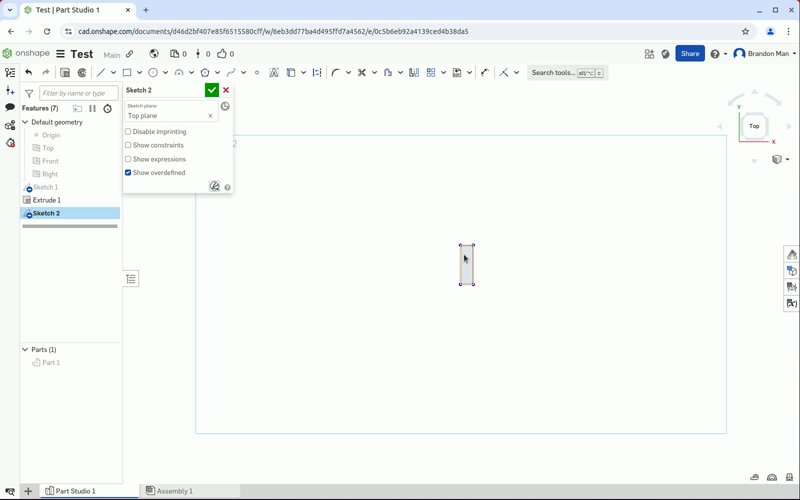
scroll(6)
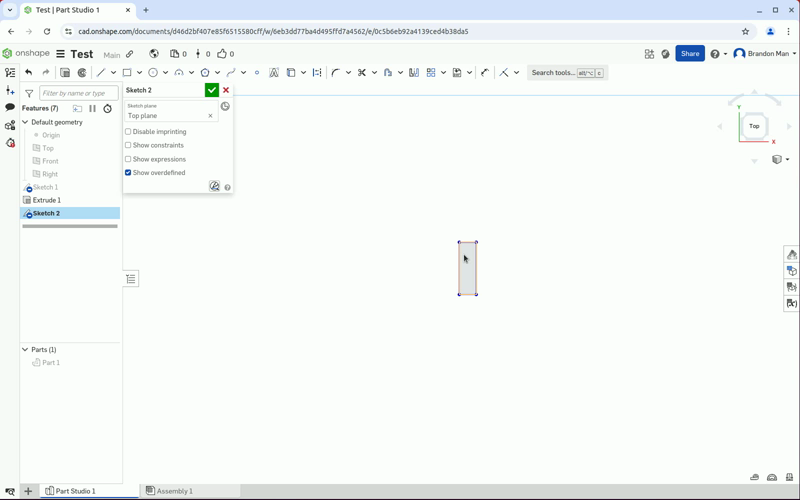
scroll(6)
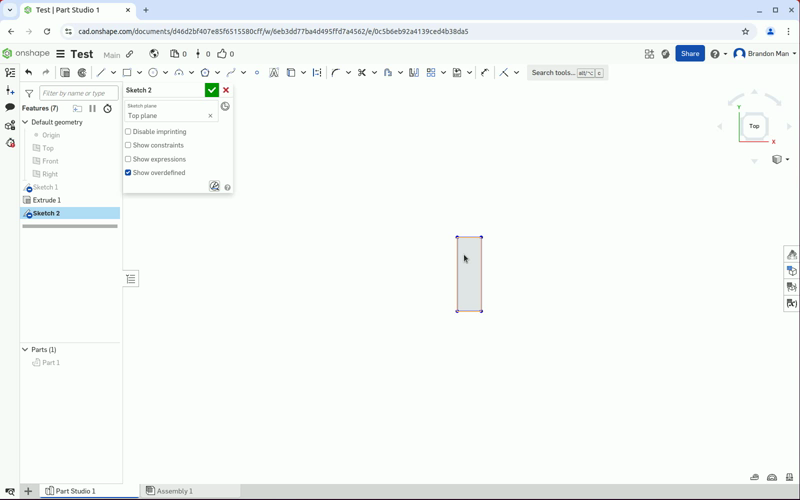
scroll(6)
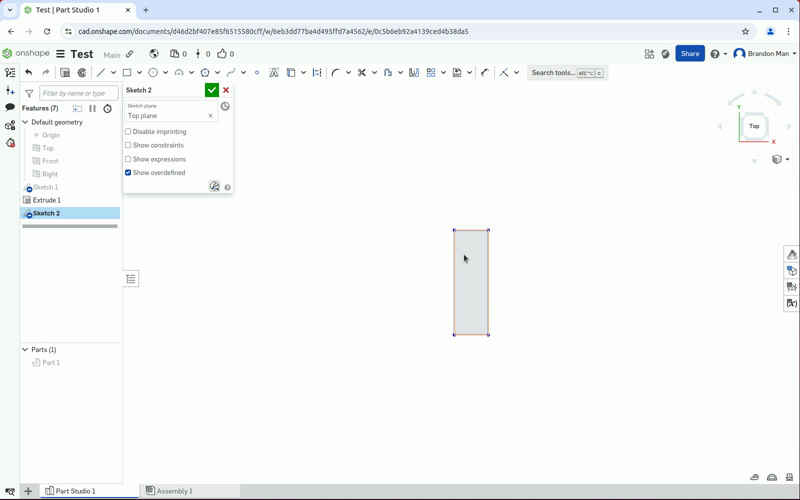
scroll(6)
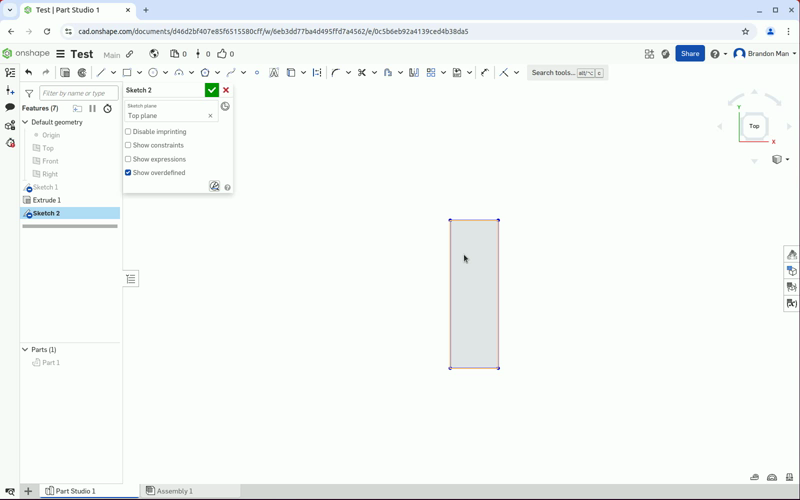
scroll(6)
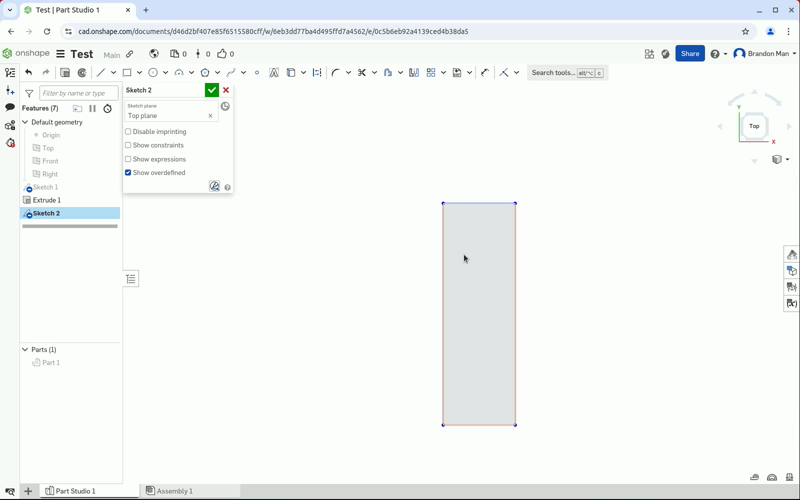
scroll(6)
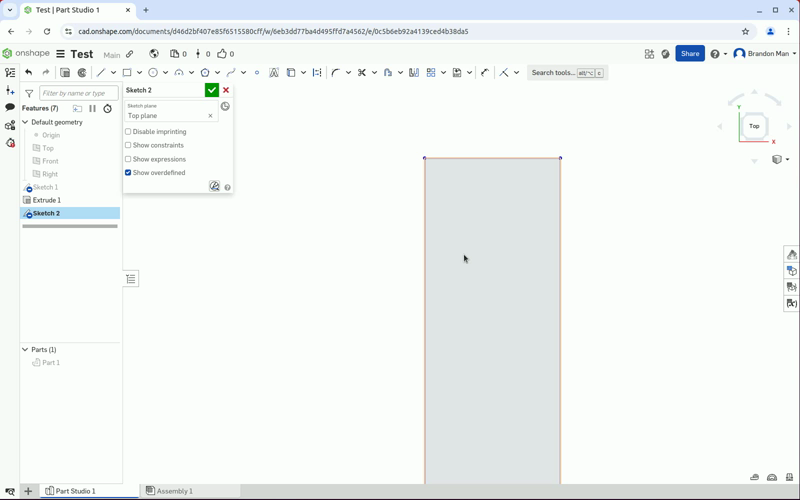
click(464, 254)
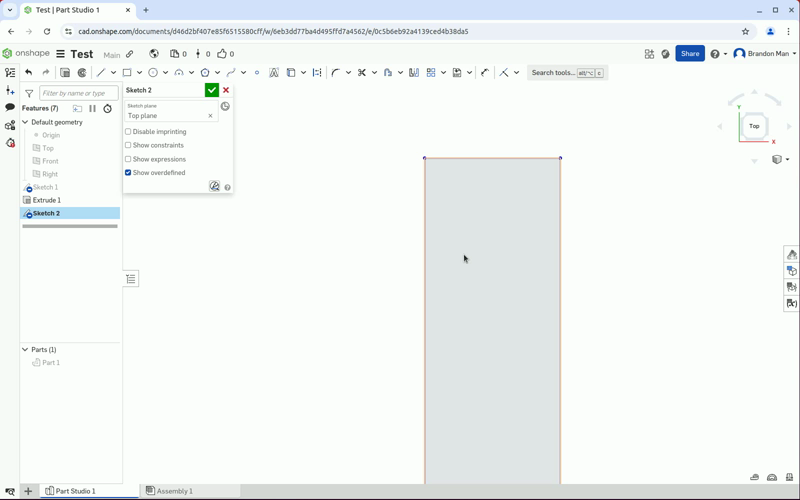
scroll(-6)
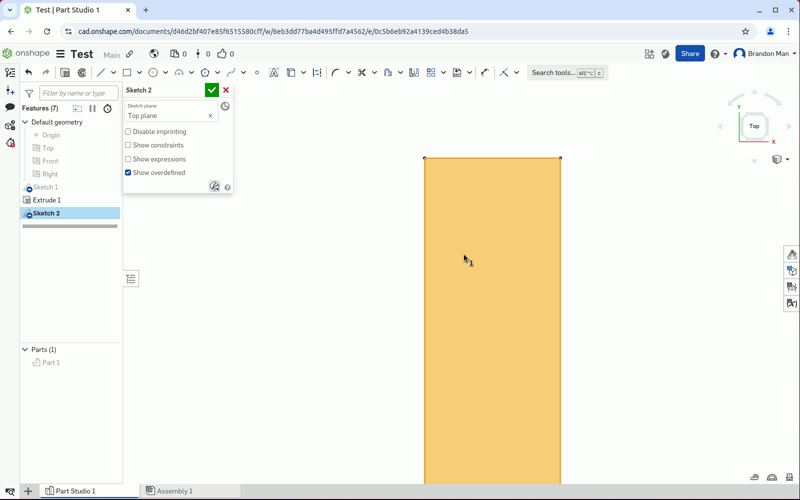
scroll(-6)
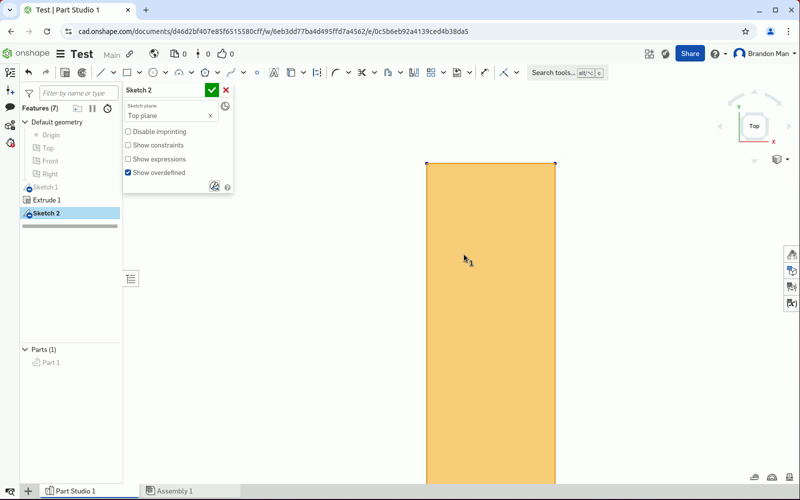
scroll(-6)
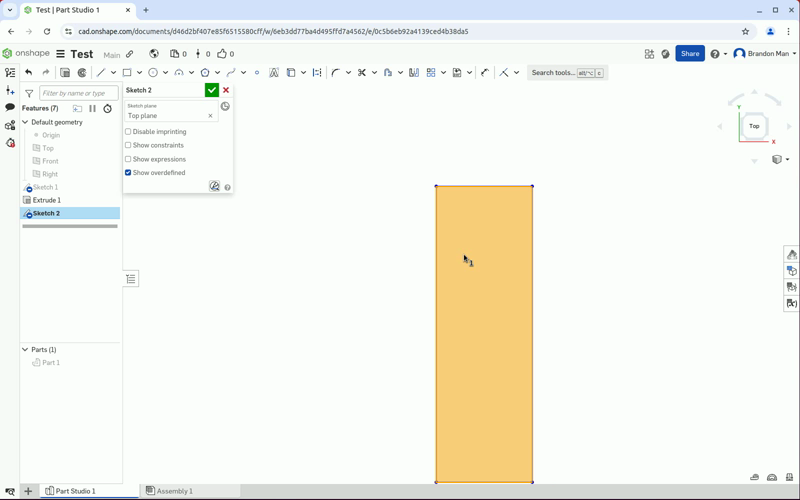
scroll(-6)
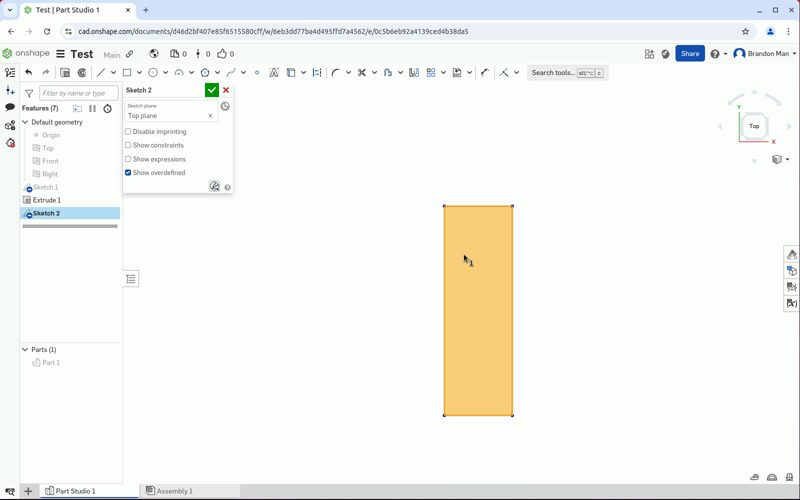
scroll(-6)
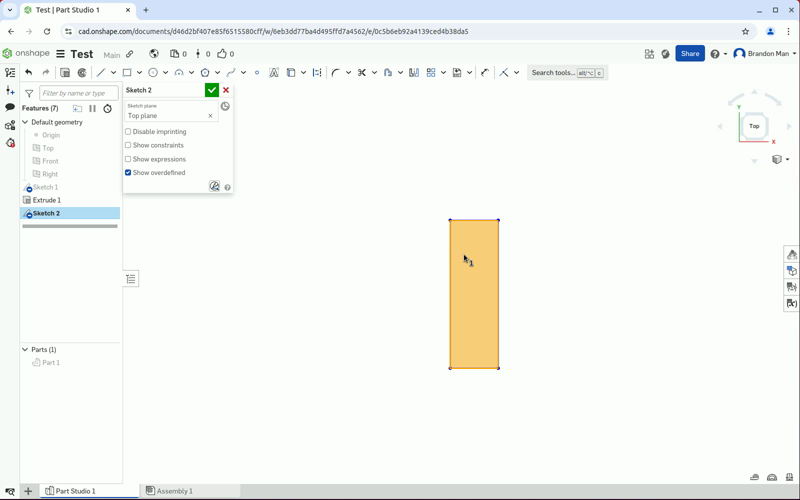
scroll(-6)
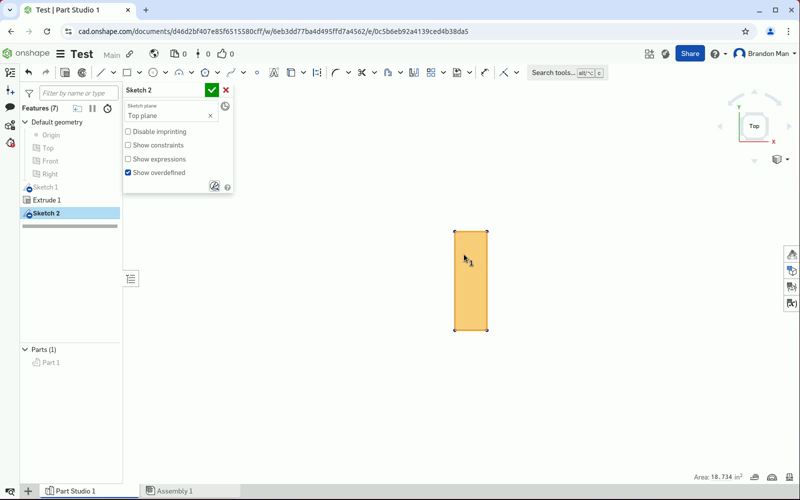
scroll(-6)
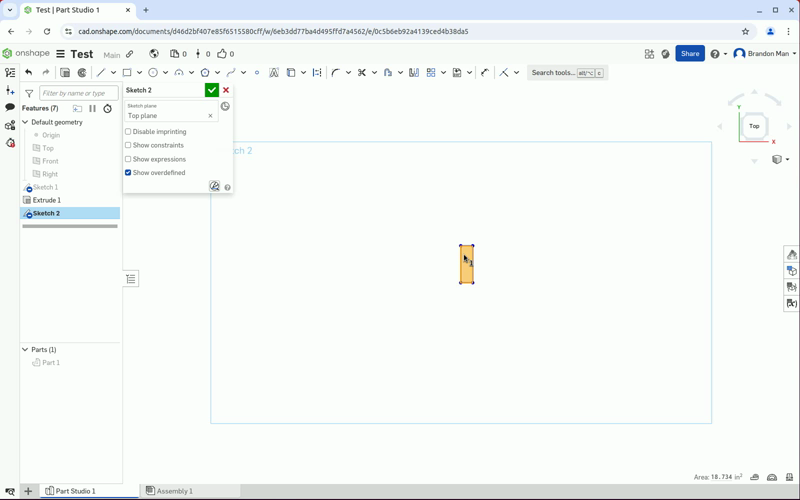
mouse_move(73, 352)
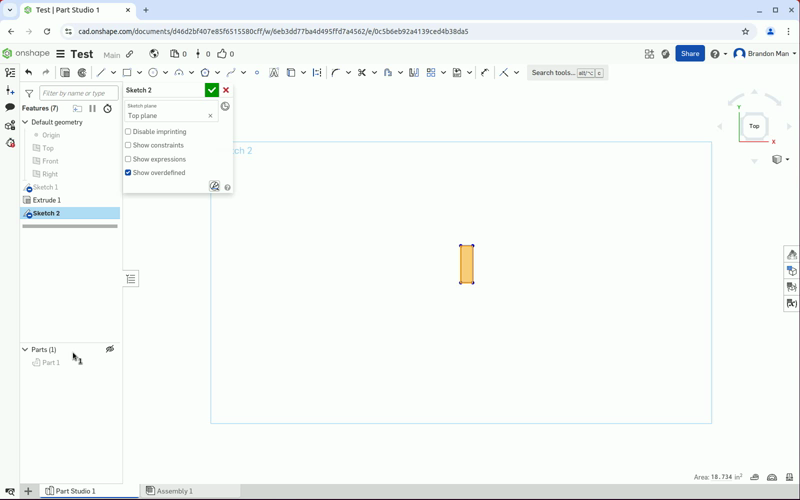
key(shift+y)
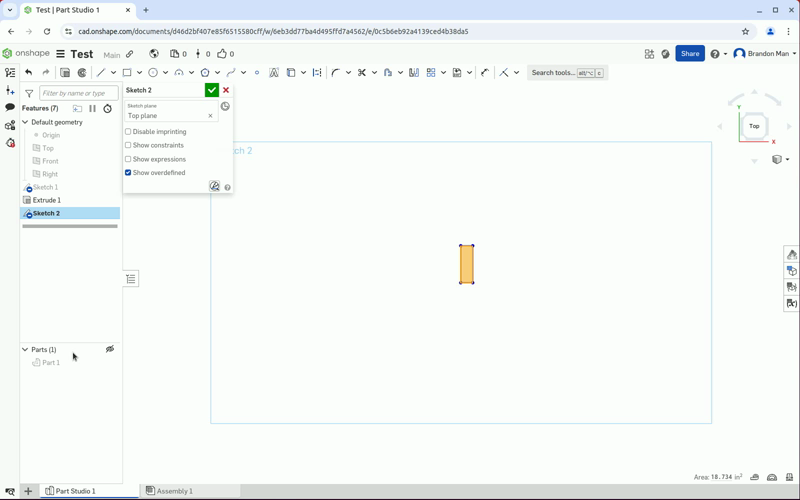
key(shift+e)
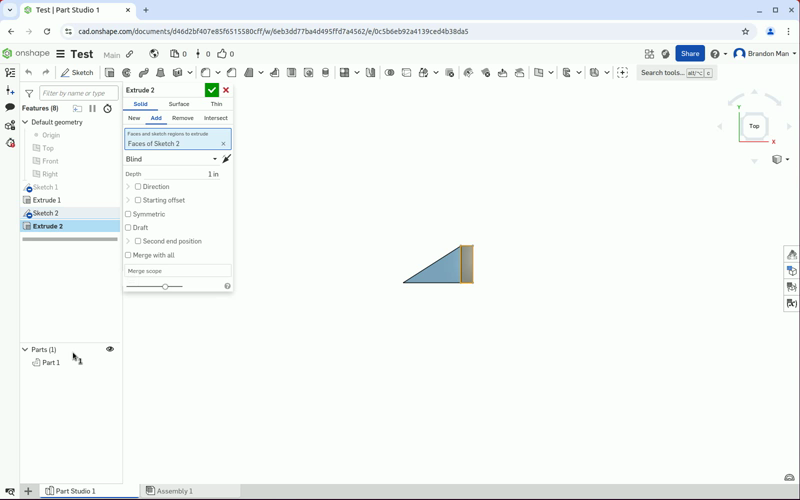
mouse_move(143, 106)
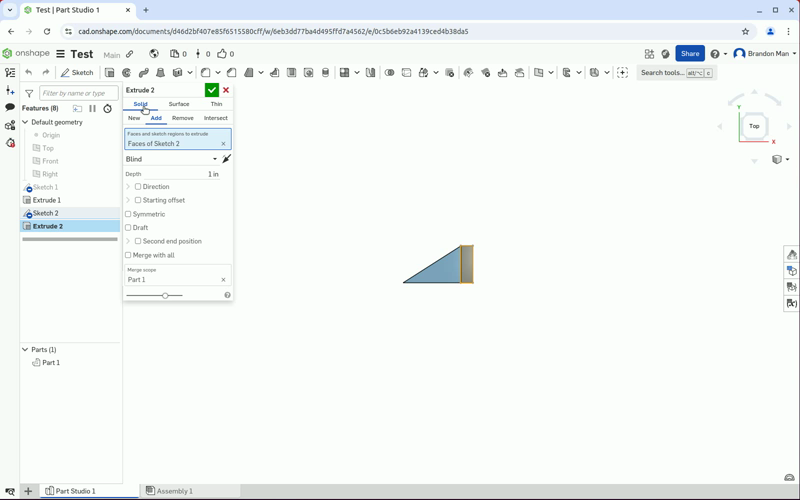
click(143, 106)
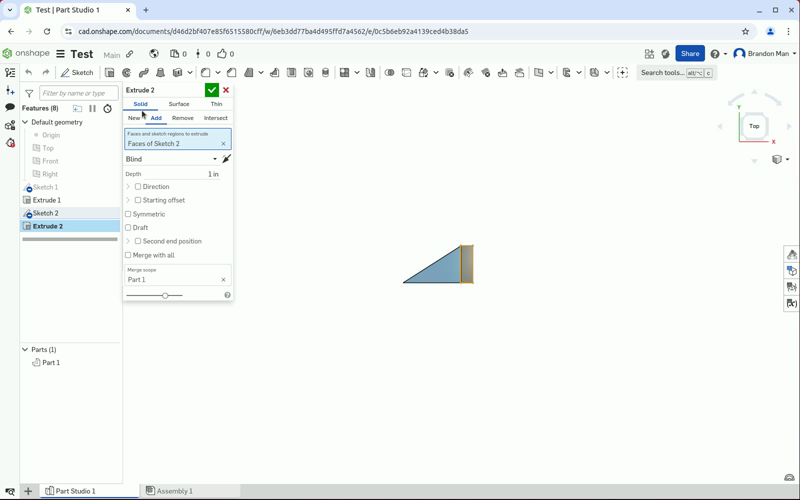
mouse_move(137, 120)
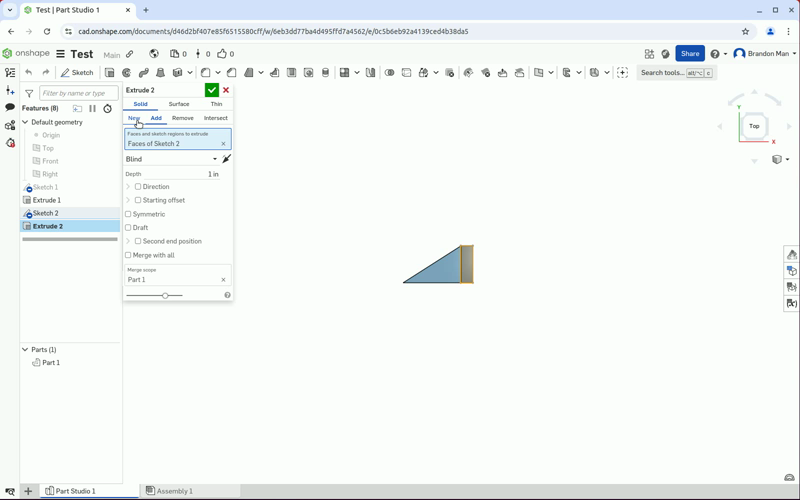
click(137, 120)
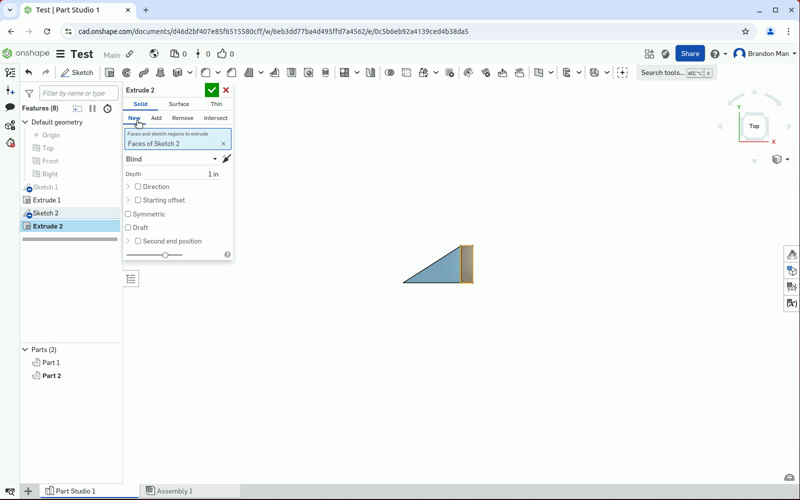
key(tab, 4)
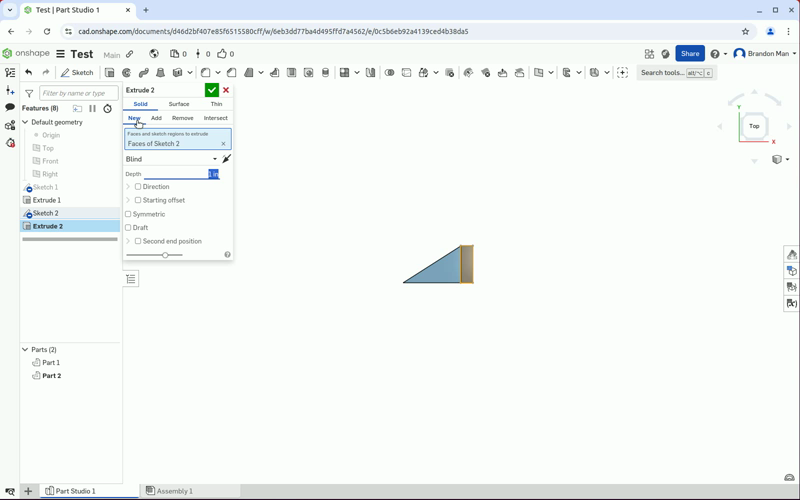
text(5.055)
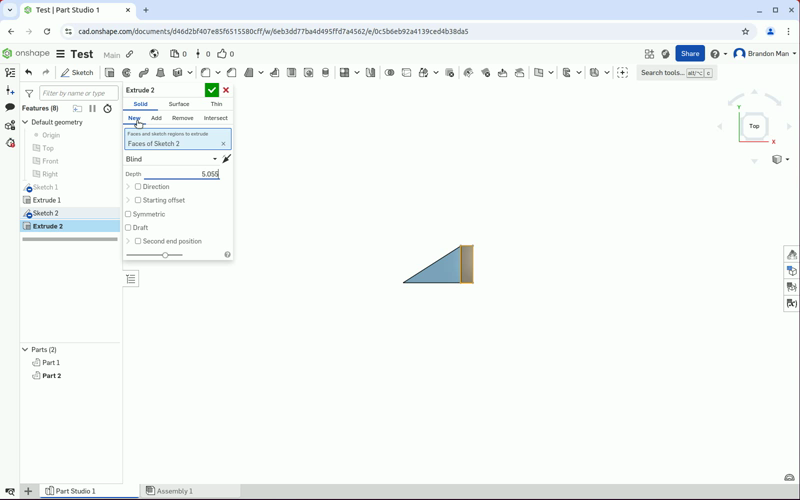
key(enter)
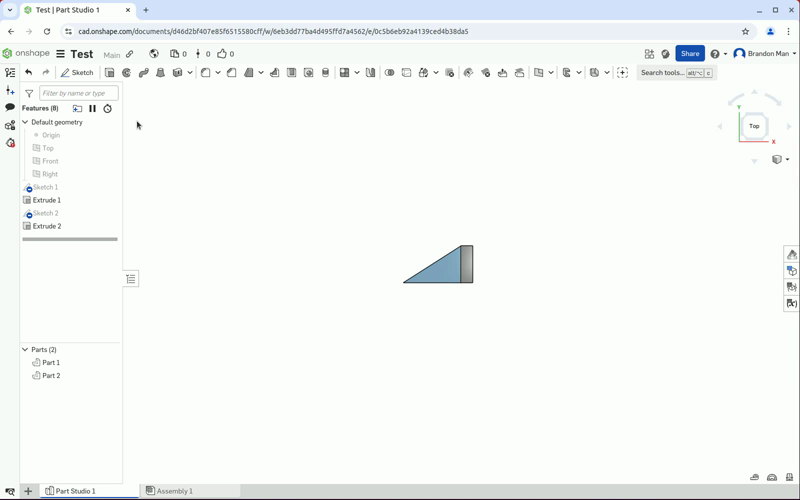
key(shift+h)
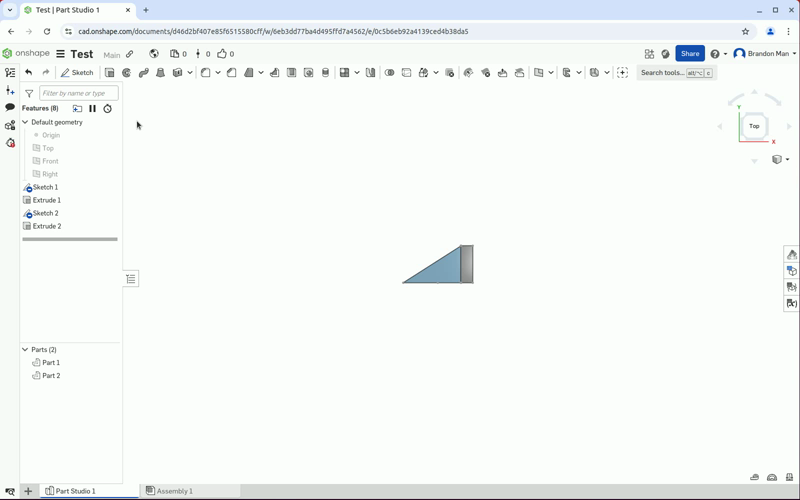
key(shift+h)
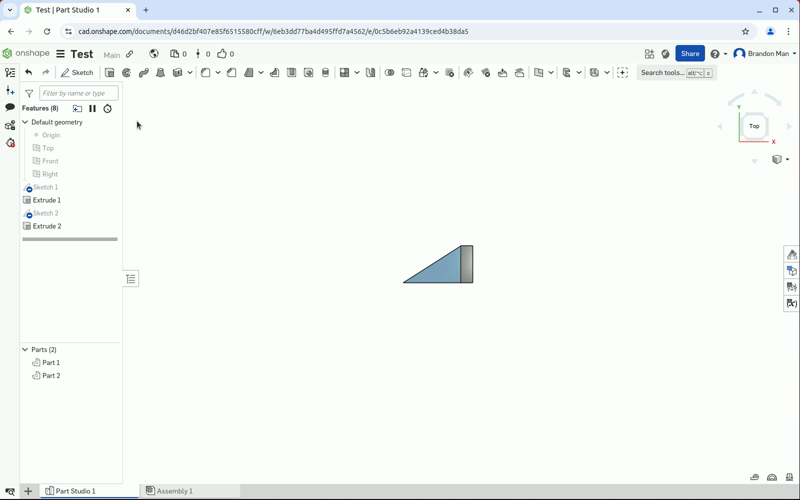
mouse_move(73, 189)
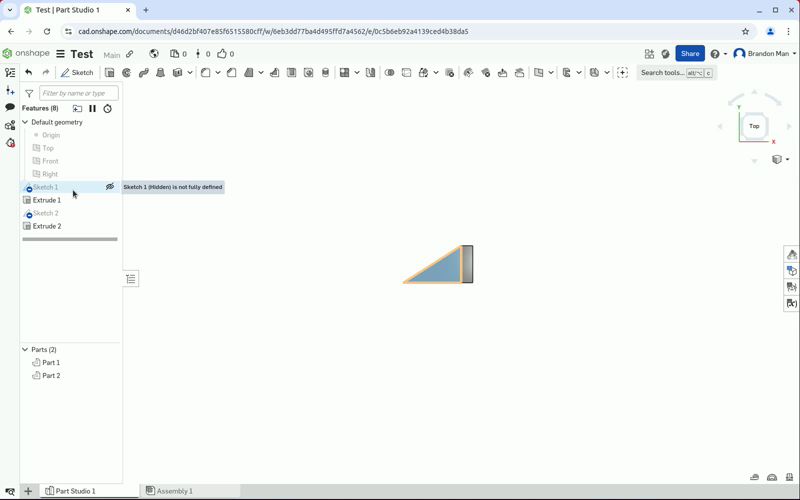
click(73, 189)
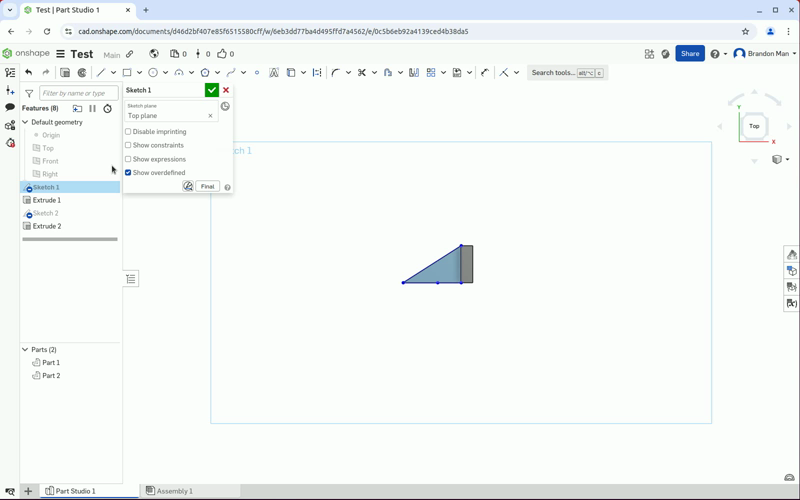
mouse_move(229, 92)
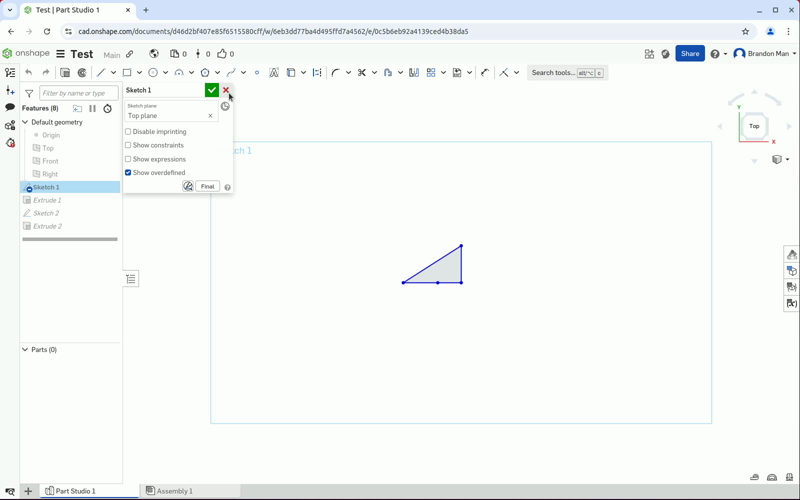
click(229, 92)
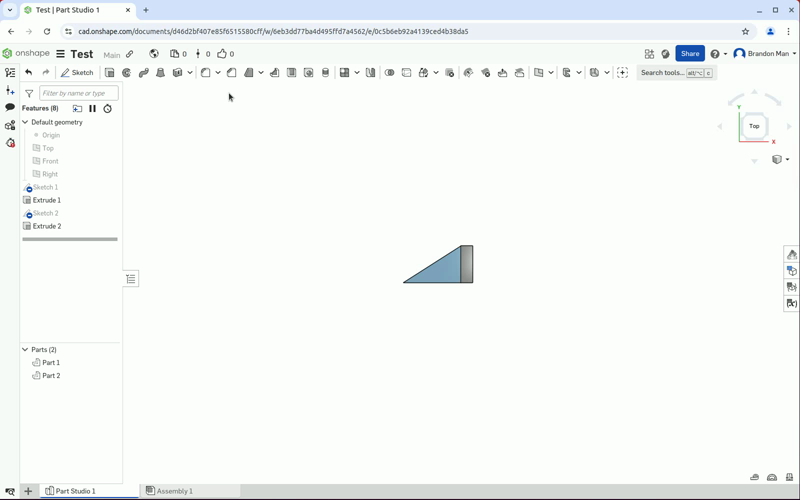
mouse_move(73, 352)
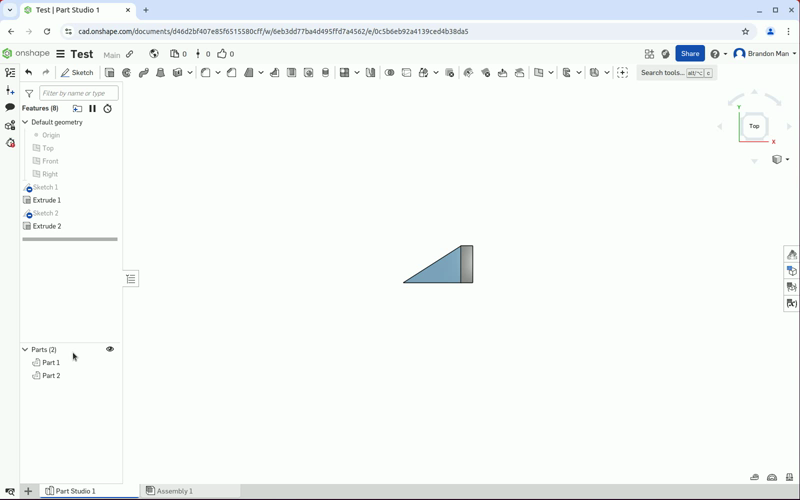
key(y)
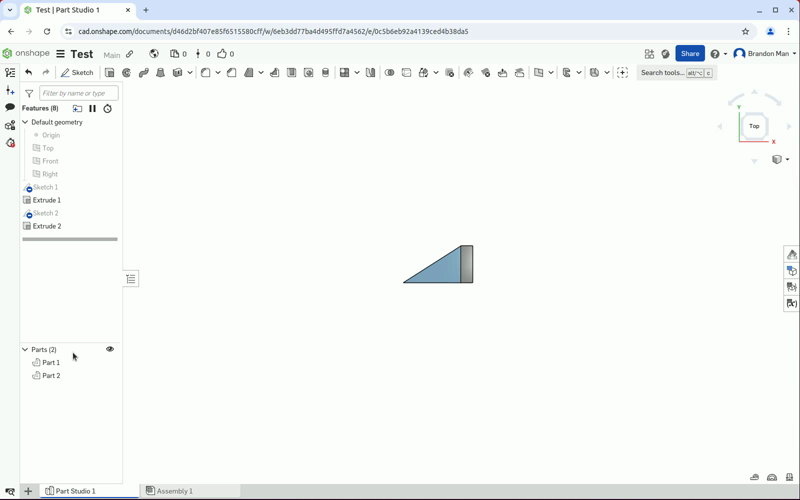
key(shift+p)
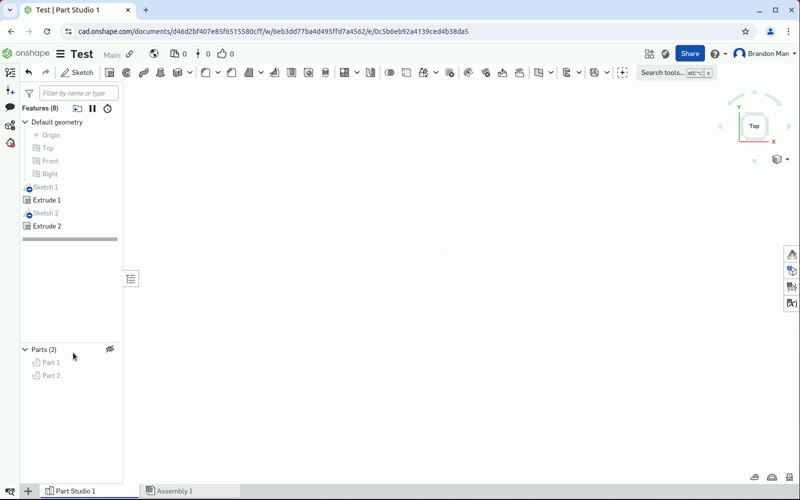
key(space)
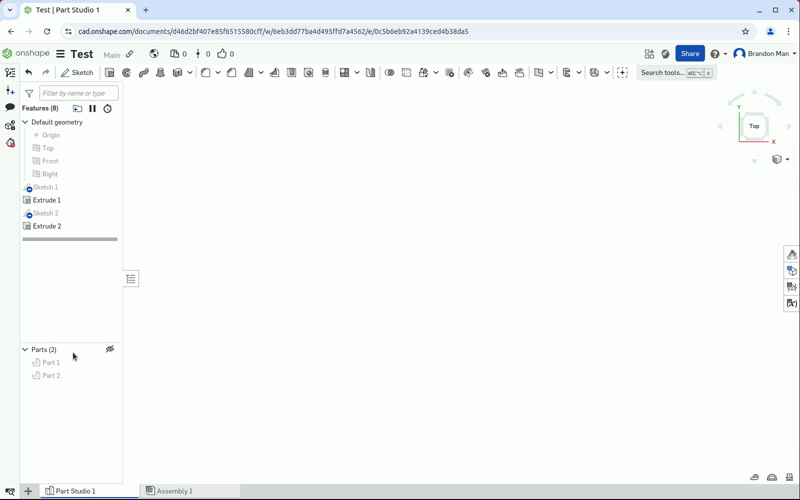
key_down(shift)
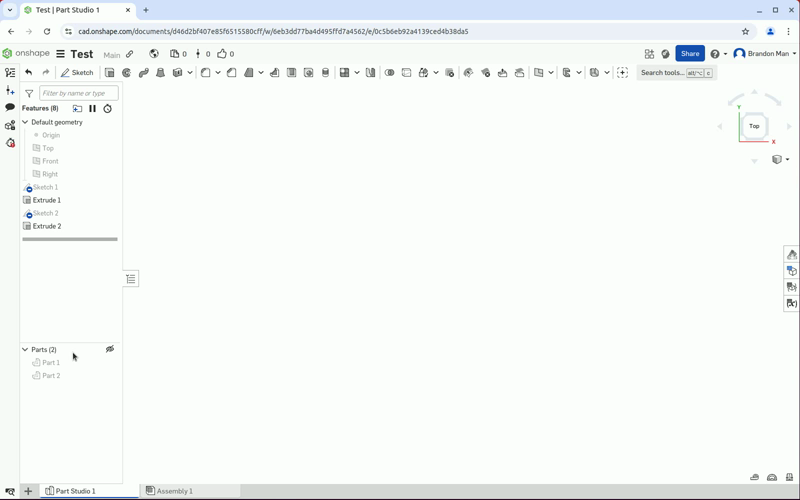
key(up)
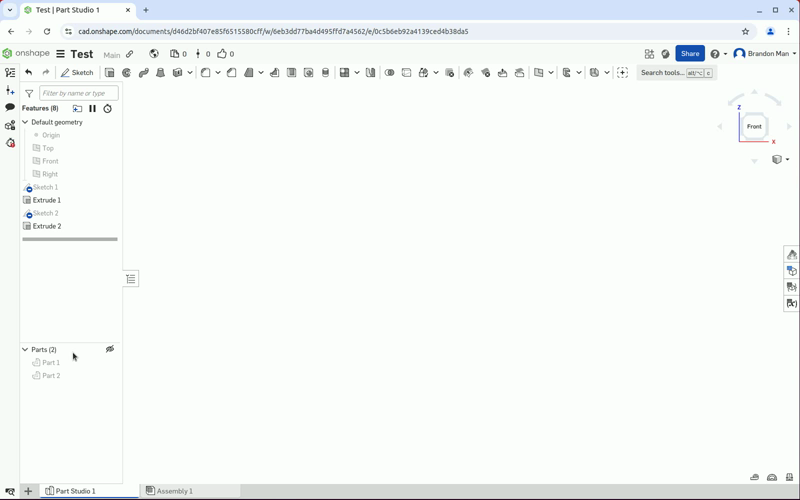
key_up(shift)
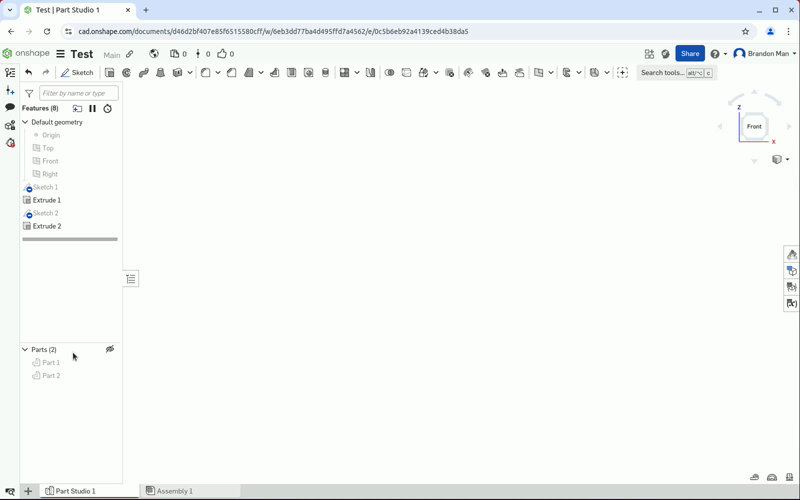
key(space)
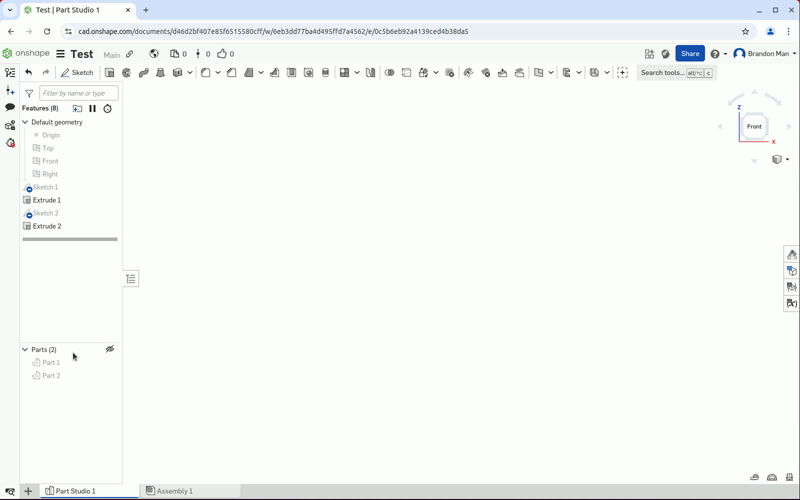
key_down(shift)
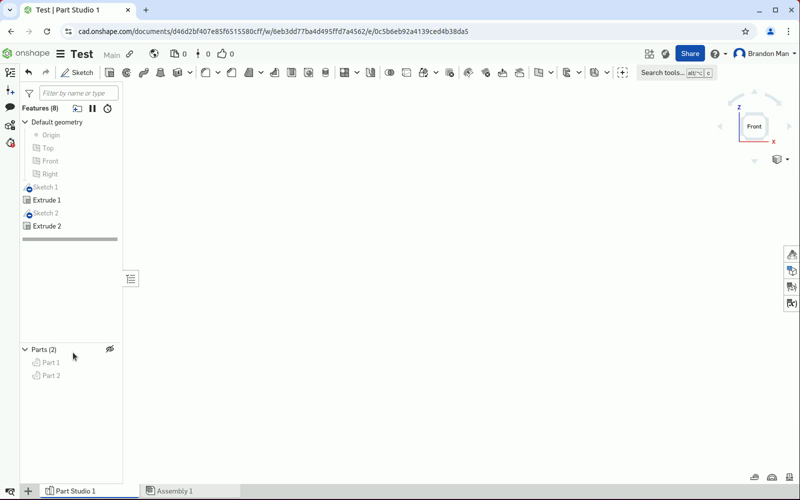
key(left)
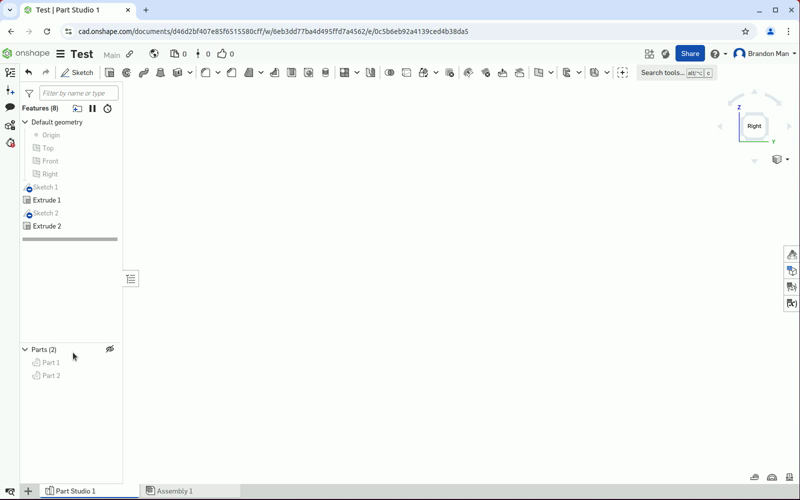
key_up(shift)
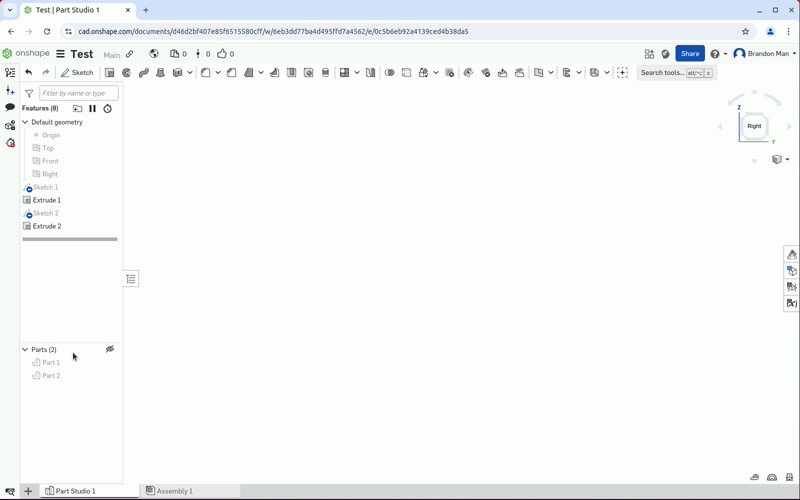
mouse_move(73, 352)
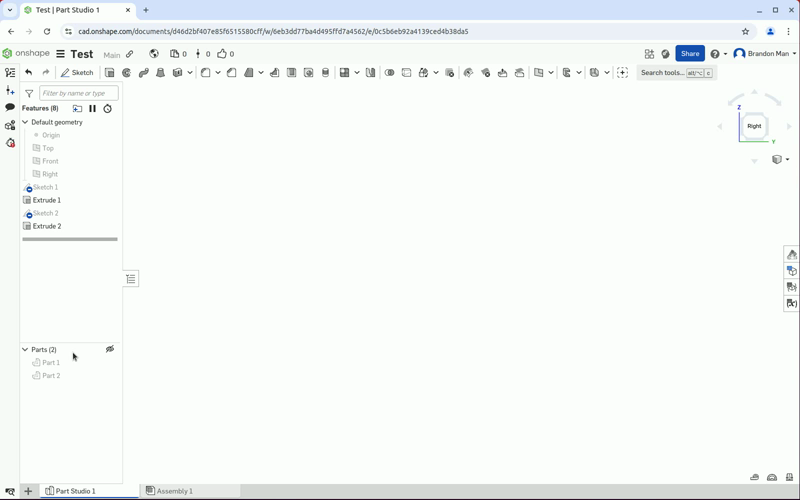
key(shift+y)
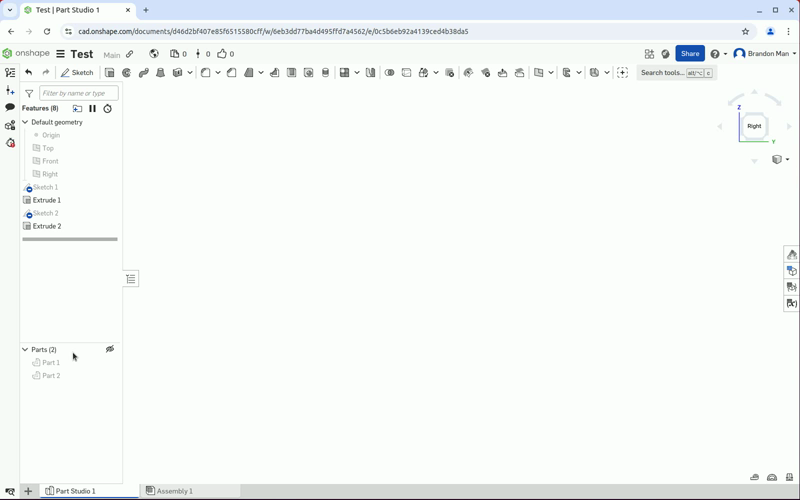
key(shift+s)
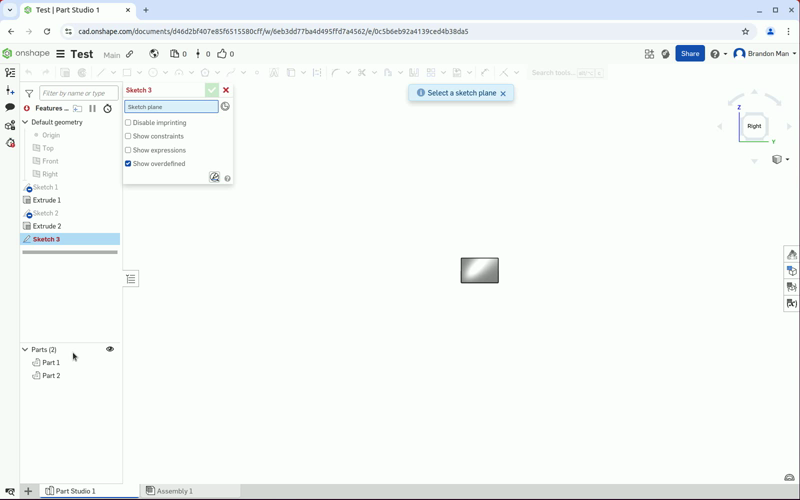
mouse_move(73, 176)
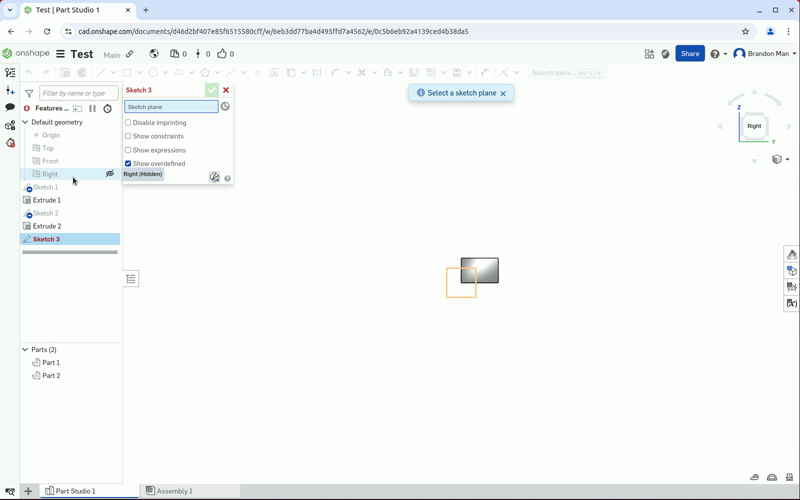
click(73, 176)
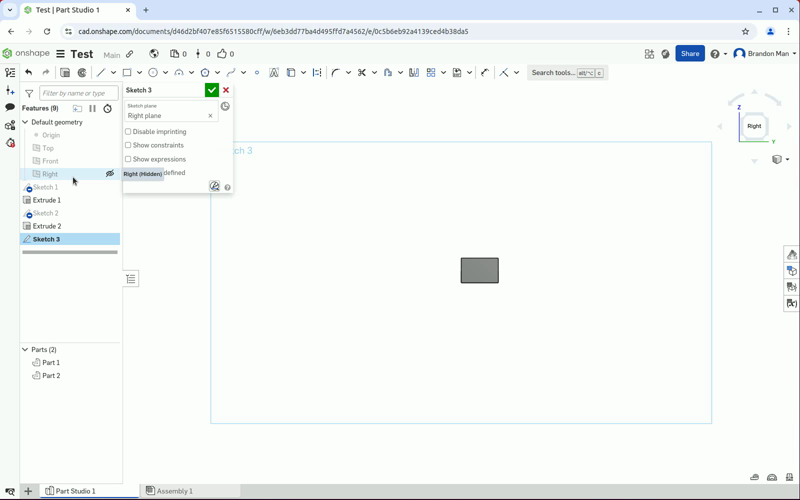
mouse_move(73, 352)
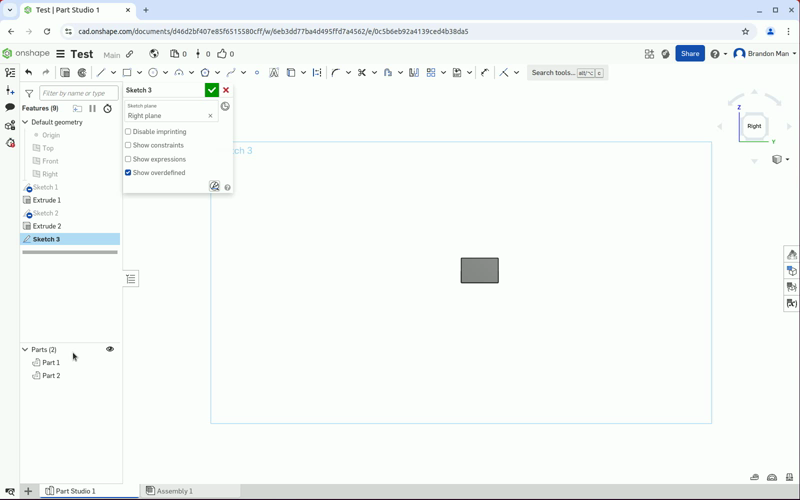
key(y)
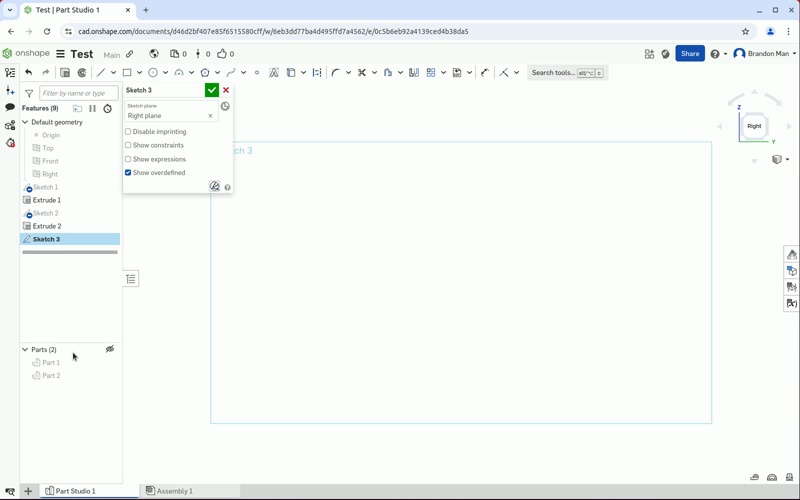
key(l)
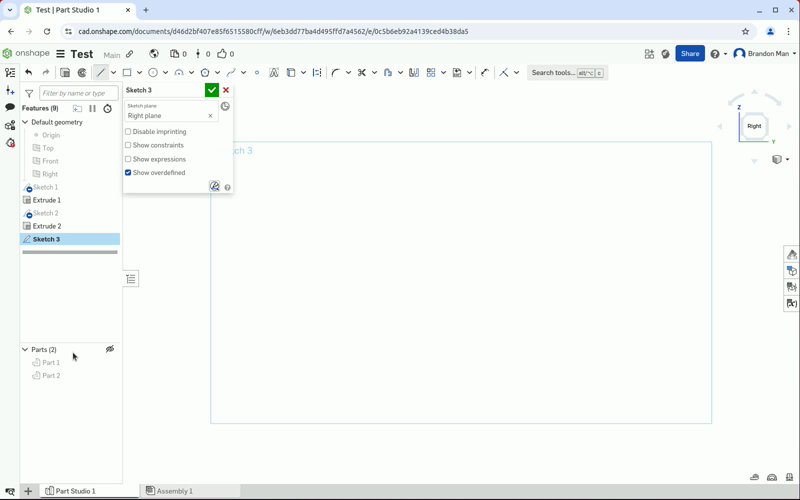
key_down(shift)
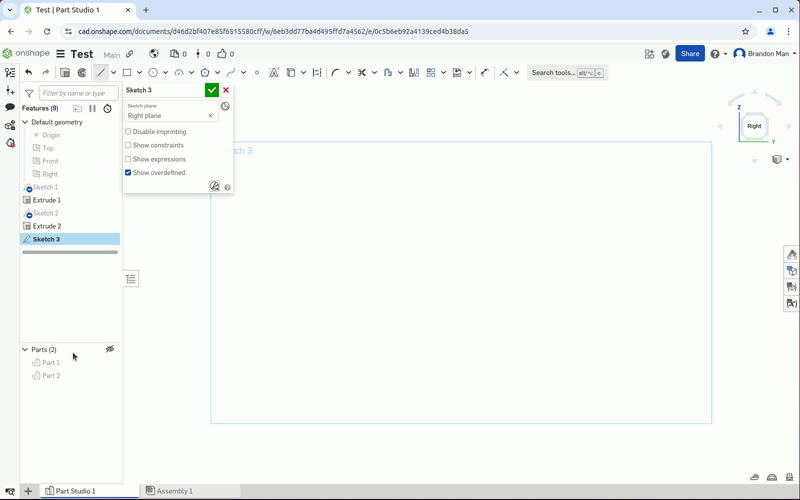
mouse_move(460, 258)
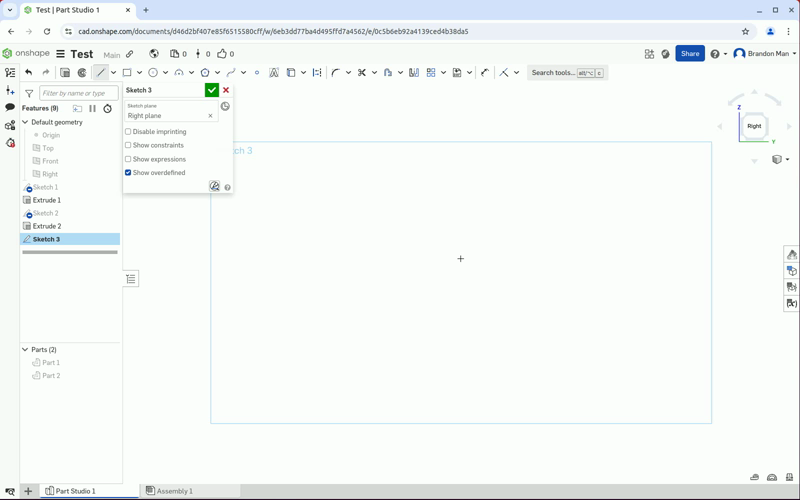
click(460, 258)
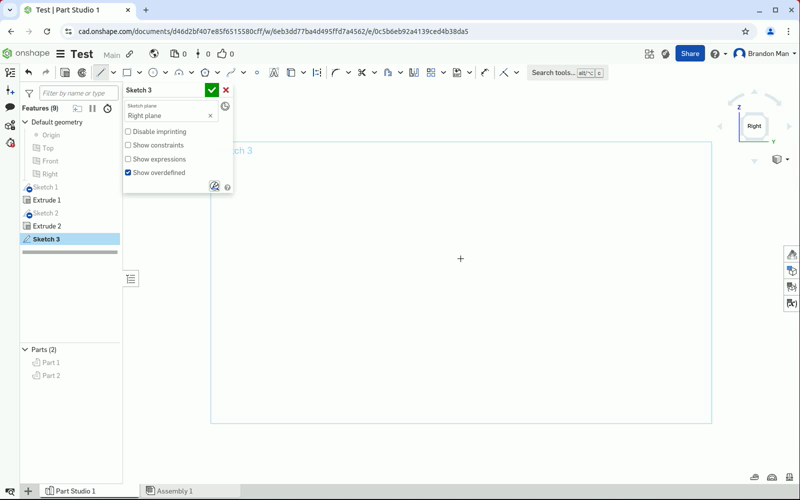
key_up(shift)
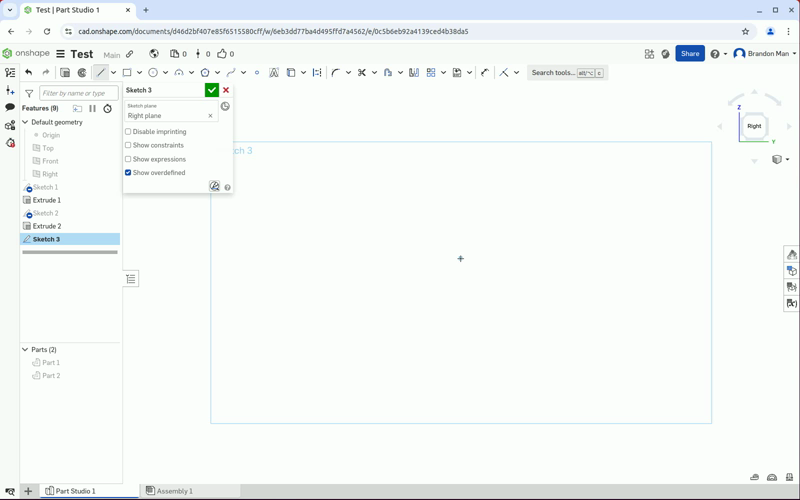
key_down(shift)
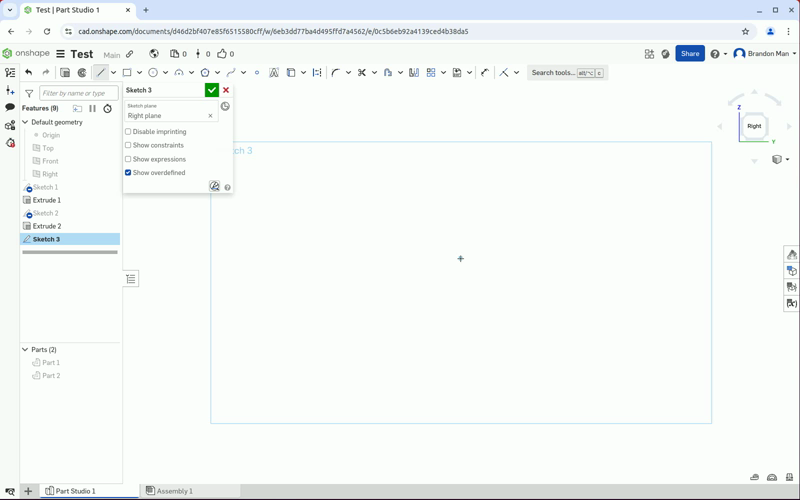
mouse_move(490, 258)
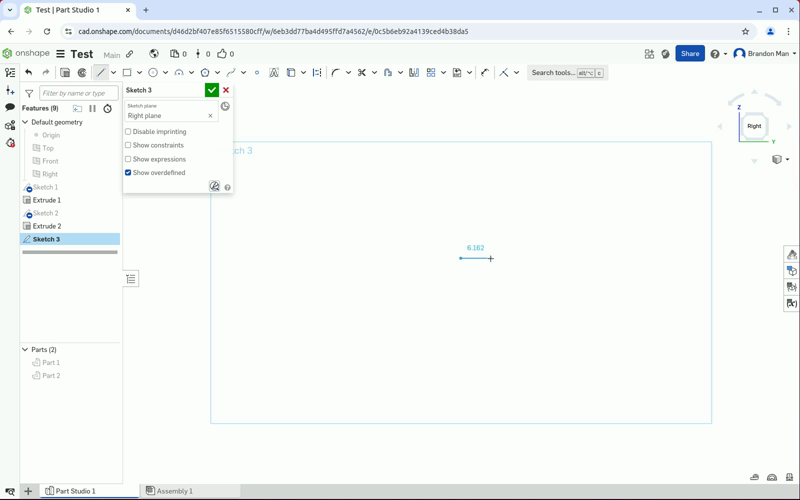
mouse_move(498, 258)
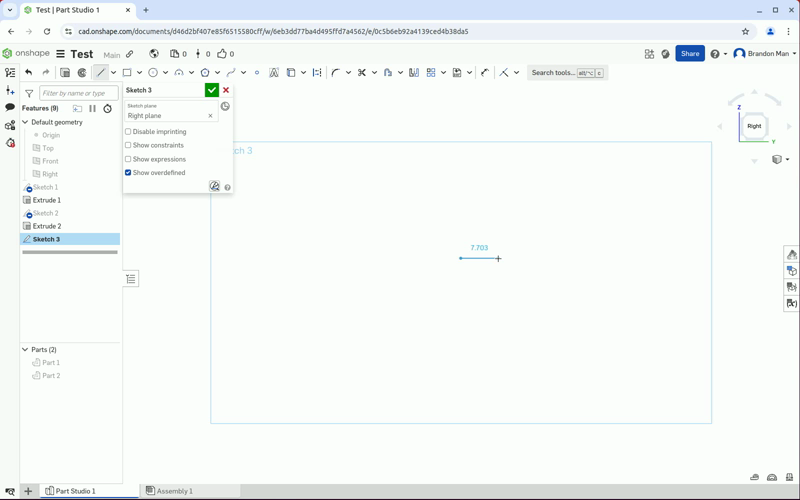
click(498, 258)
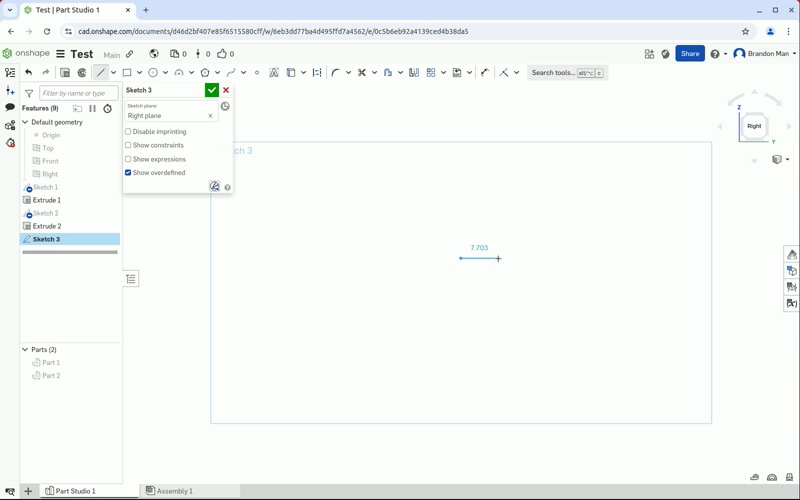
key_up(shift)
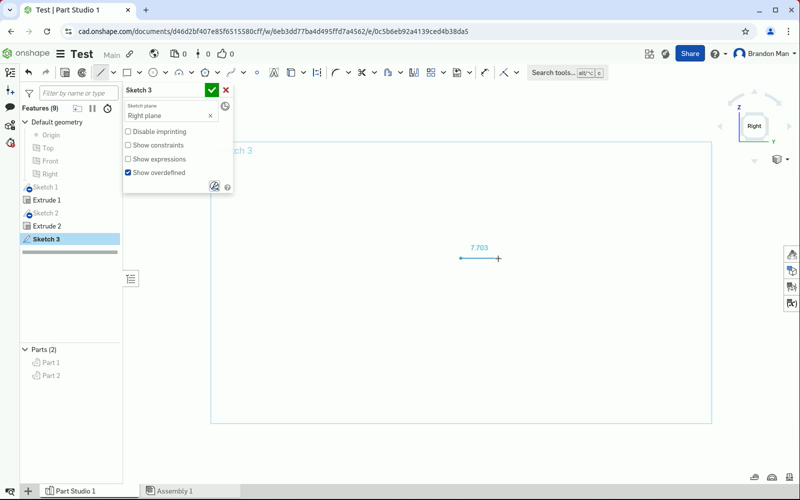
key_down(shift)
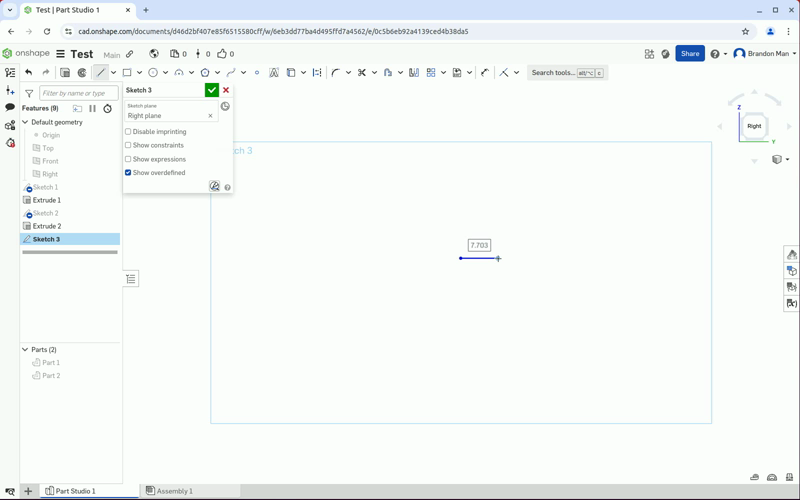
mouse_move(528, 258)
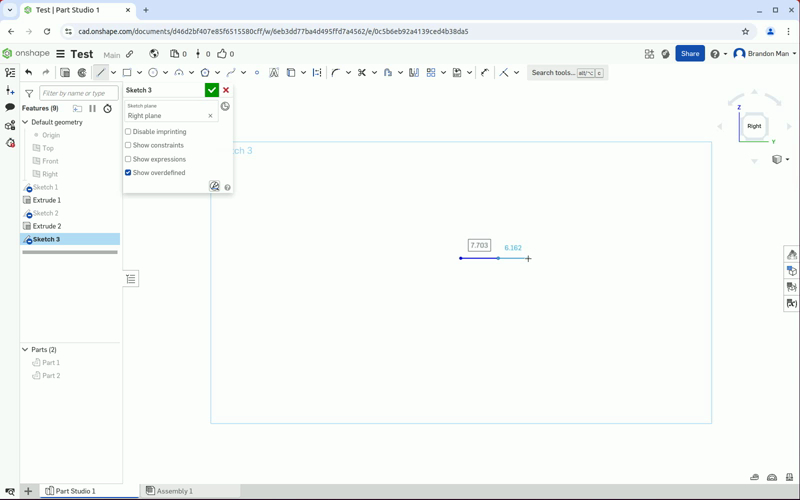
mouse_move(479, 226)
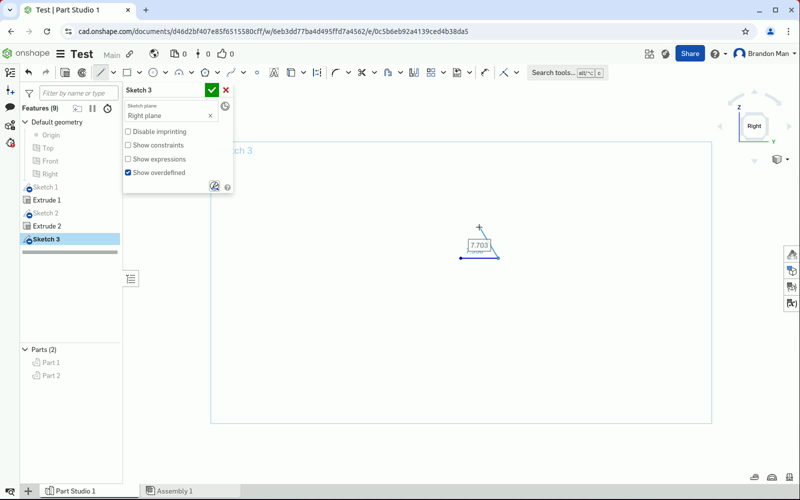
click(479, 226)
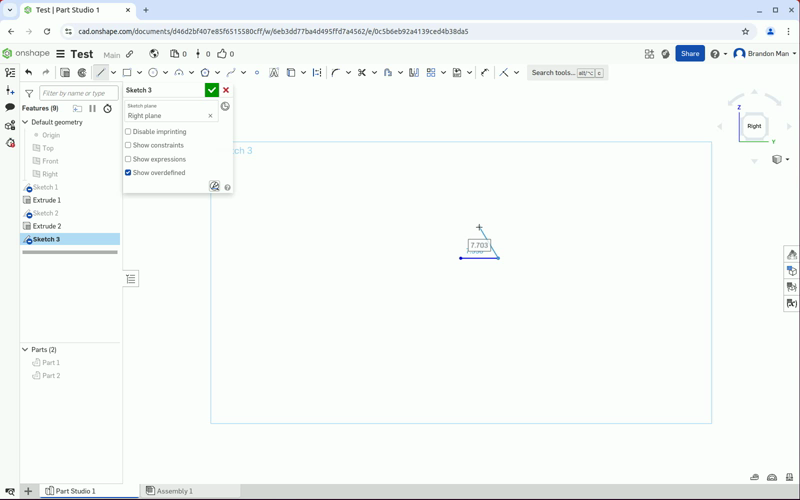
key_up(shift)
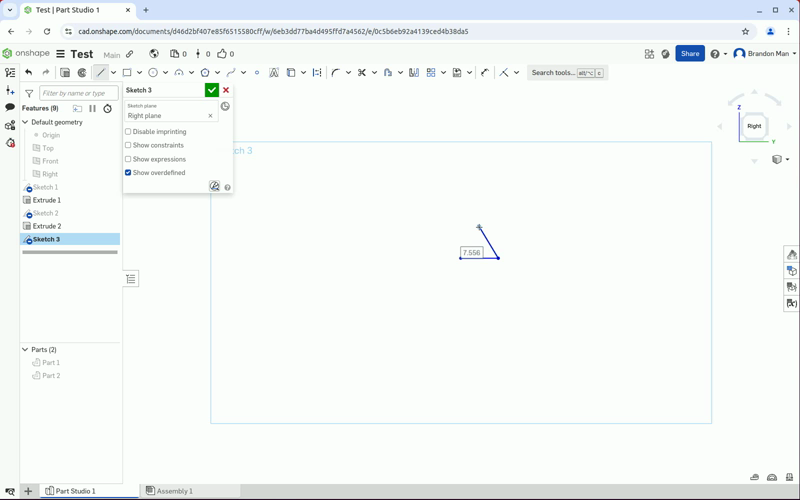
key_down(shift)
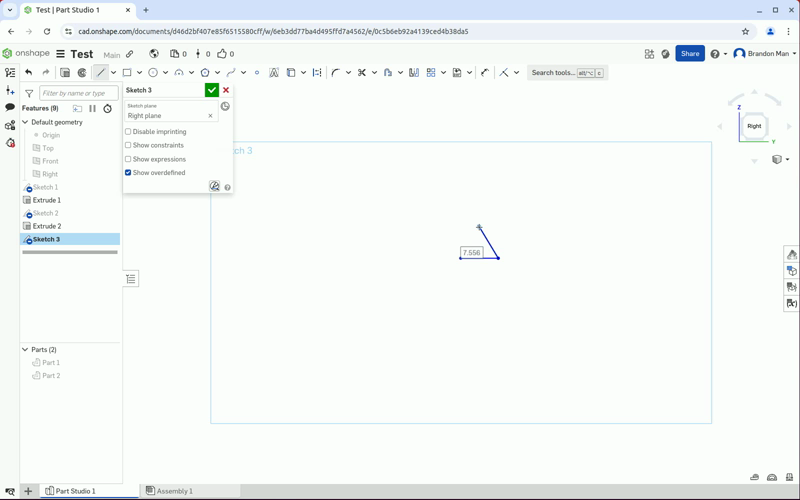
mouse_move(509, 226)
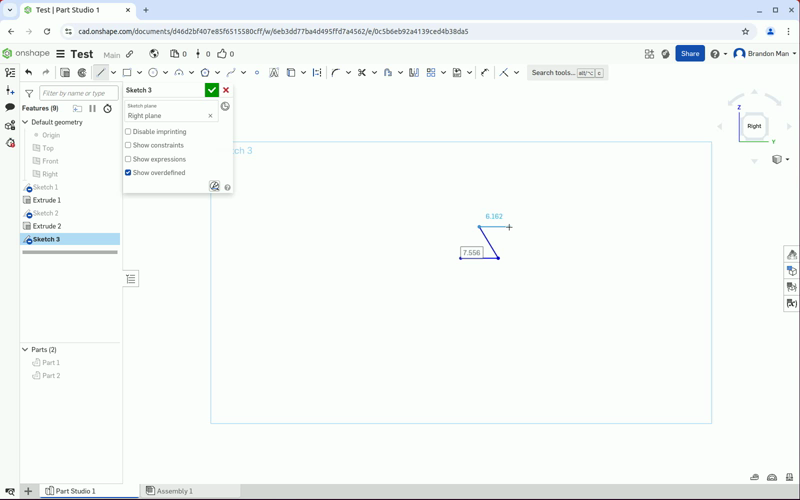
mouse_move(460, 226)
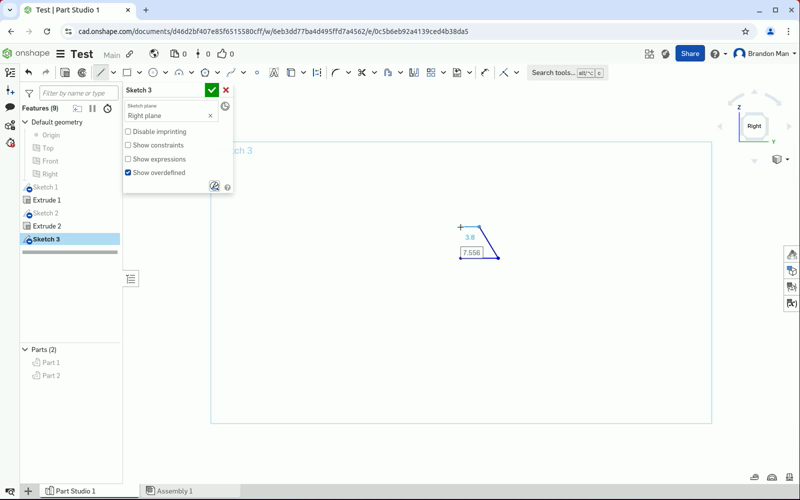
click(460, 226)
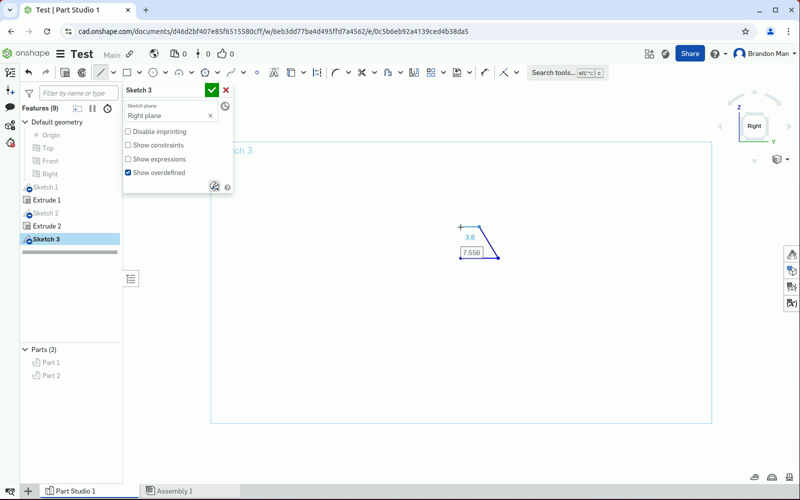
key_up(shift)
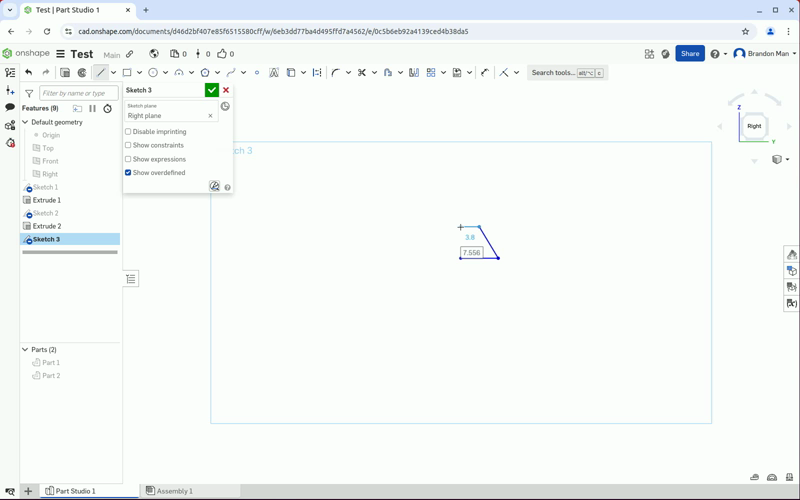
mouse_move(490, 226)
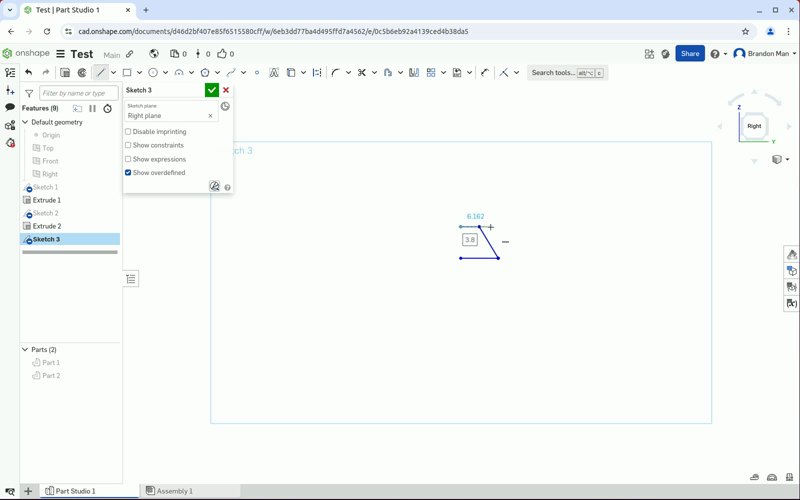
key_down(shift)
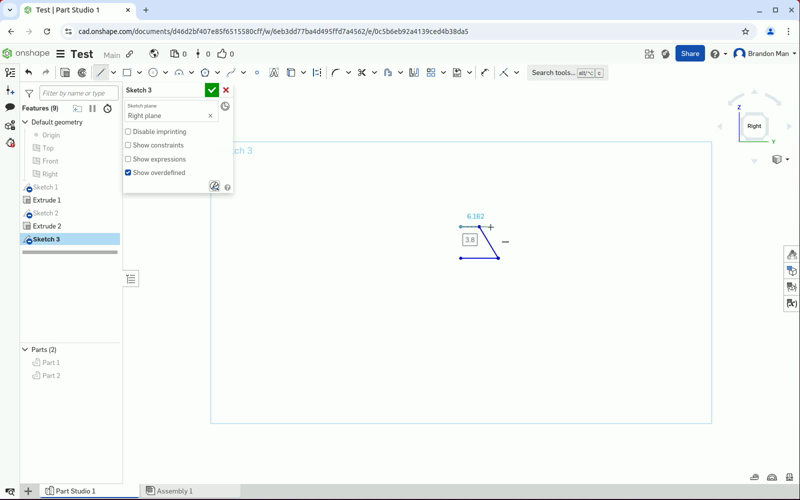
mouse_move(460, 258)
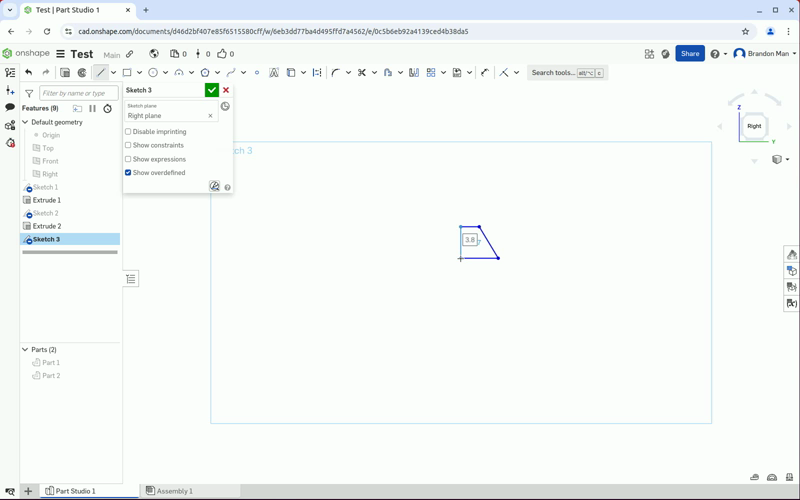
key_up(shift)
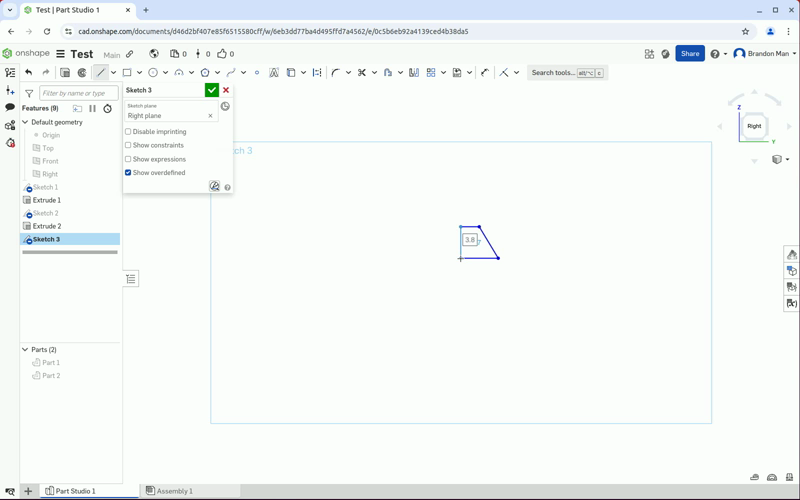
click(460, 258)
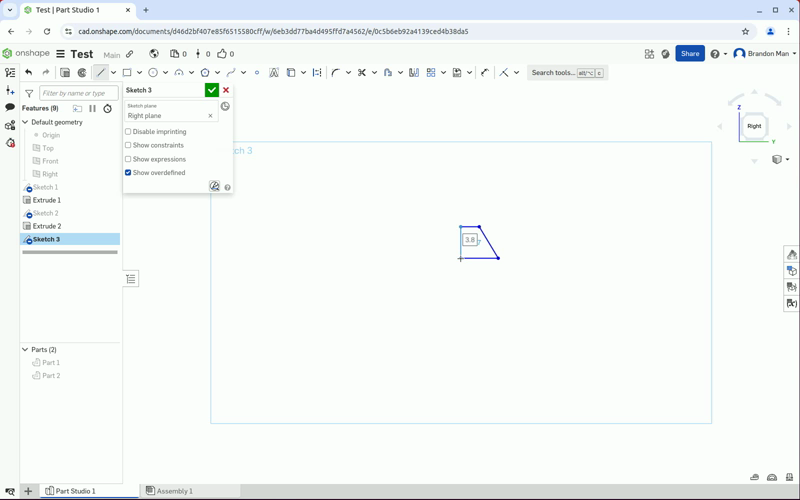
key(esc)
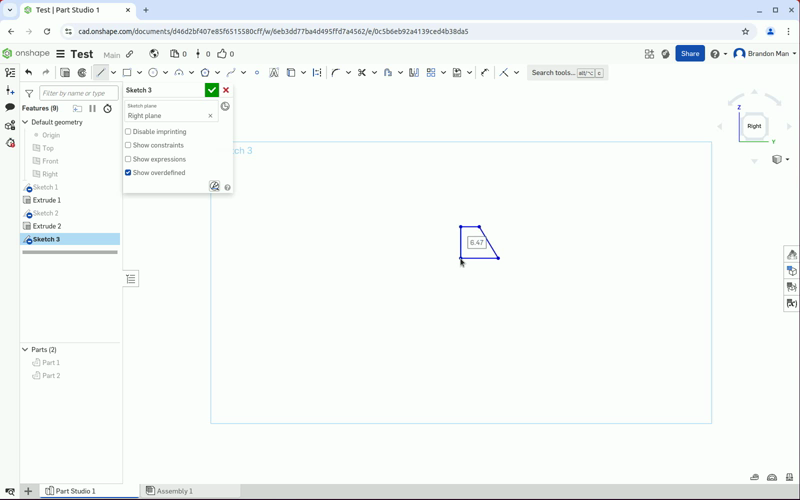
mouse_move(481, 251)
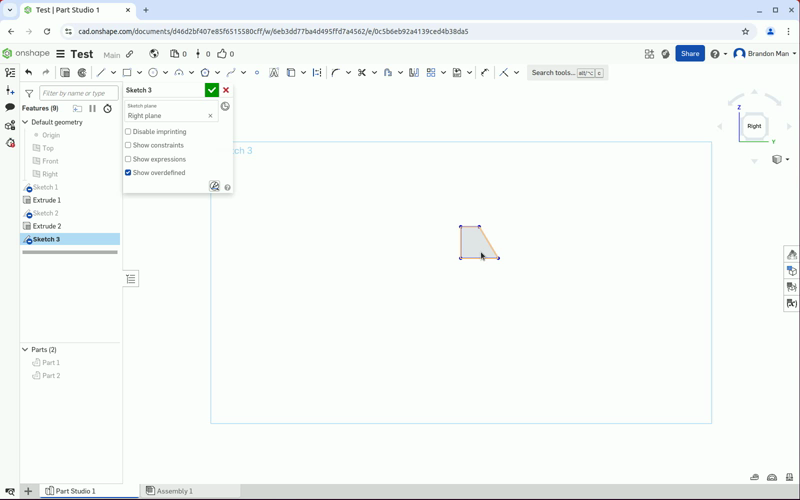
scroll(6)
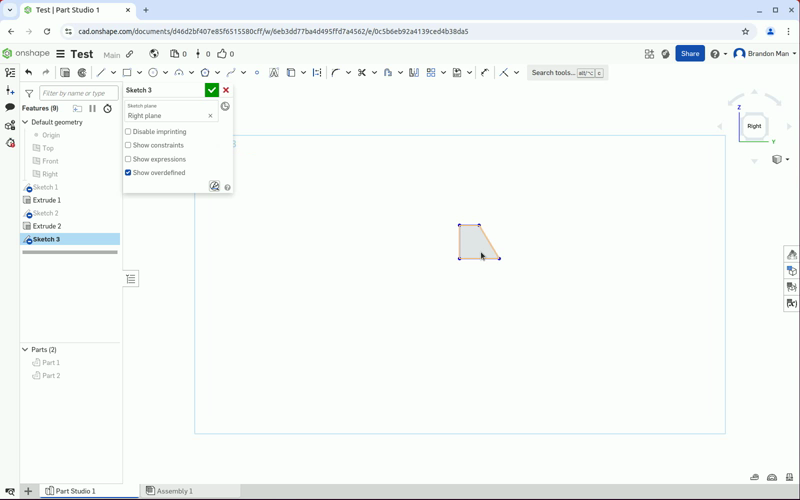
scroll(6)
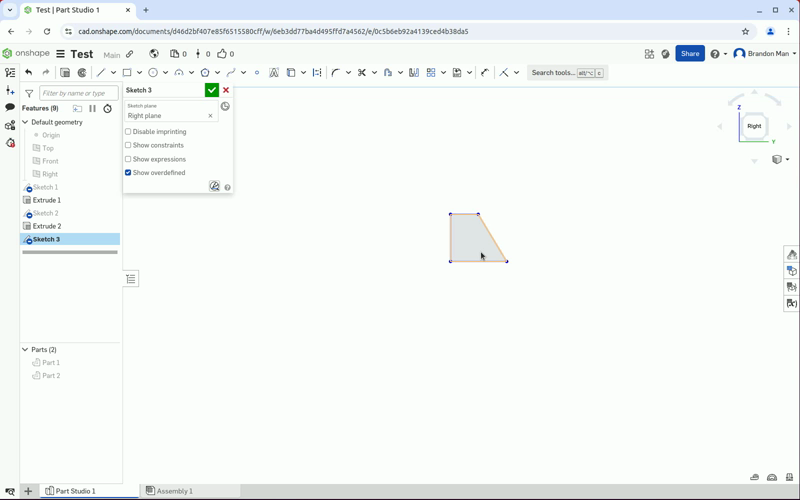
scroll(6)
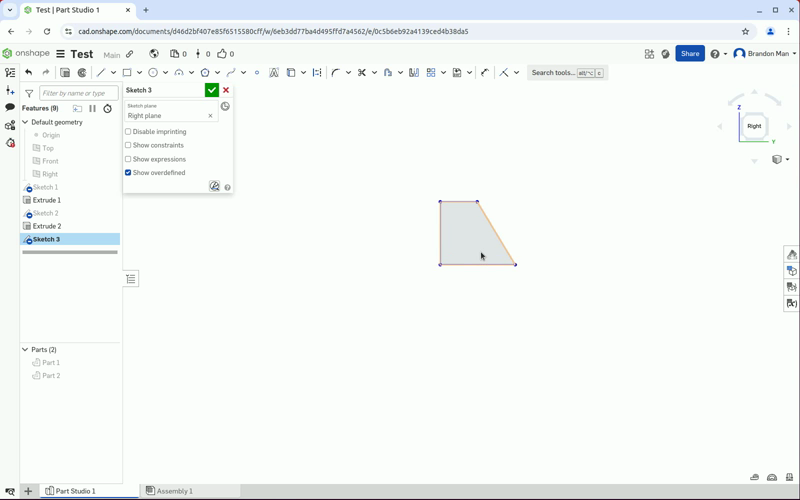
scroll(6)
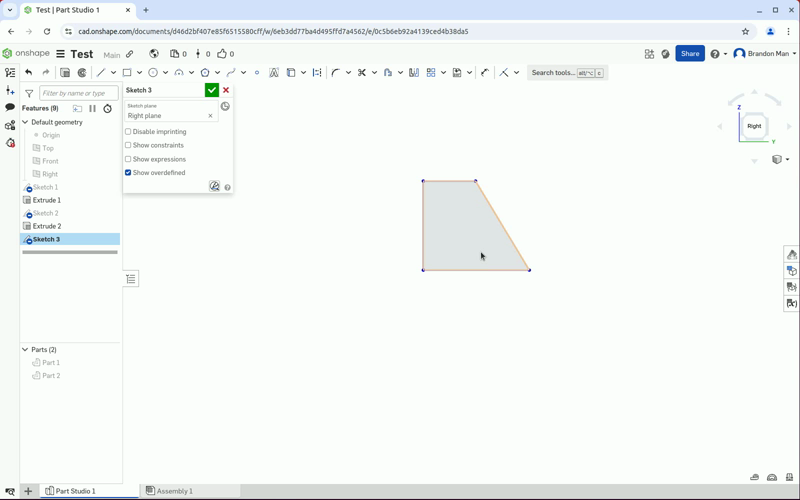
scroll(6)
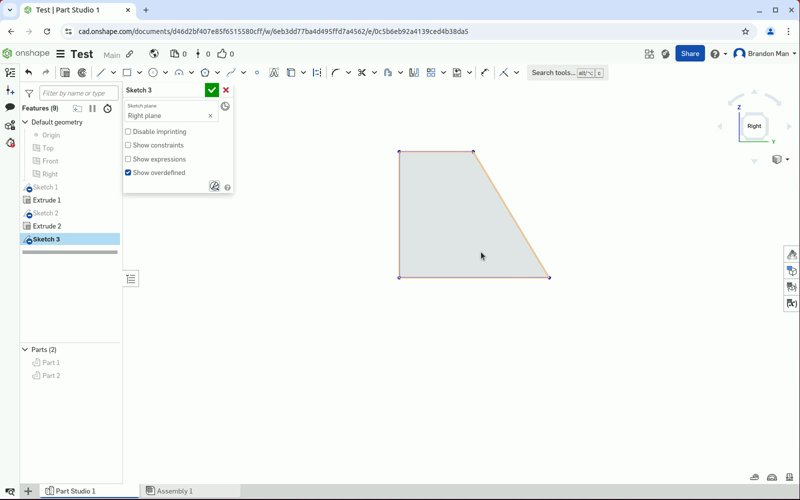
scroll(6)
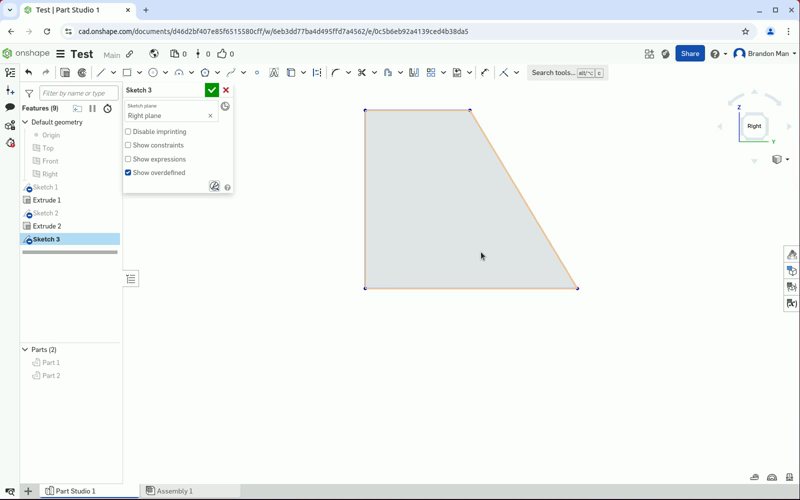
scroll(6)
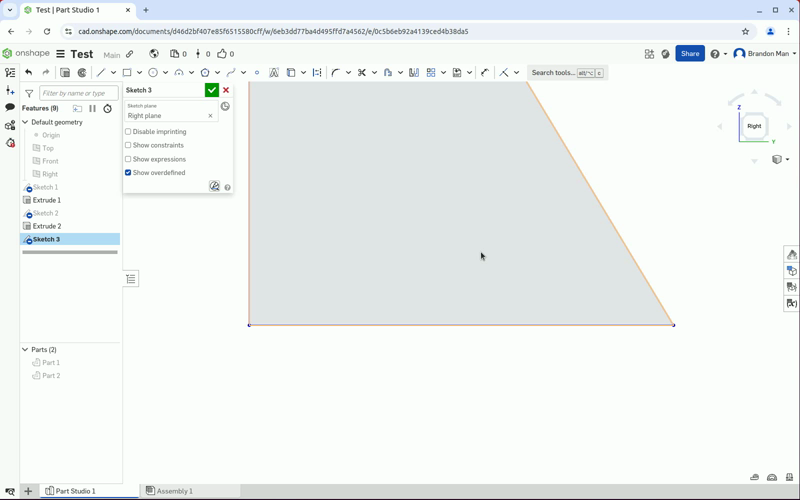
click(481, 251)
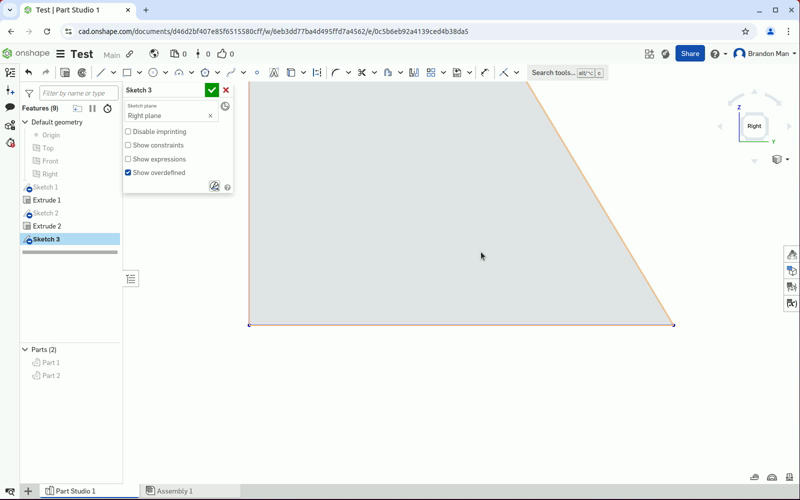
scroll(-6)
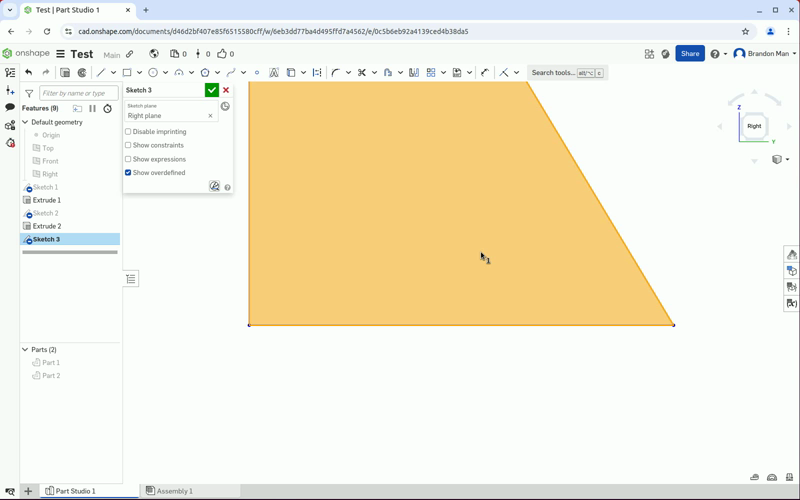
scroll(-6)
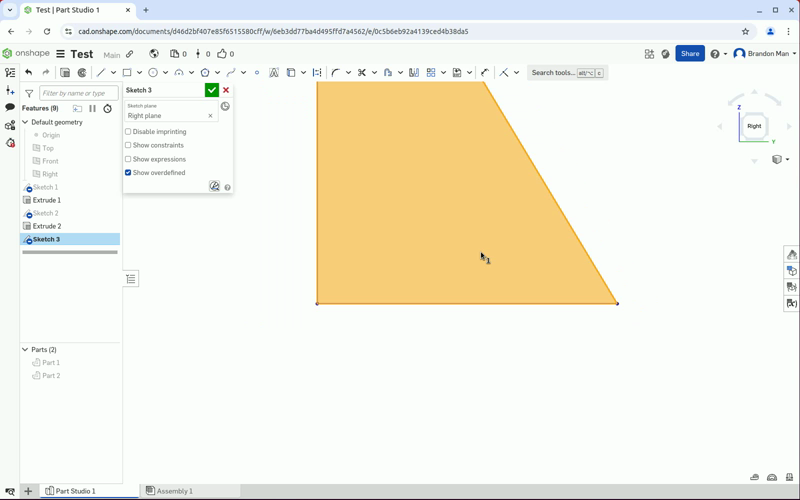
scroll(-6)
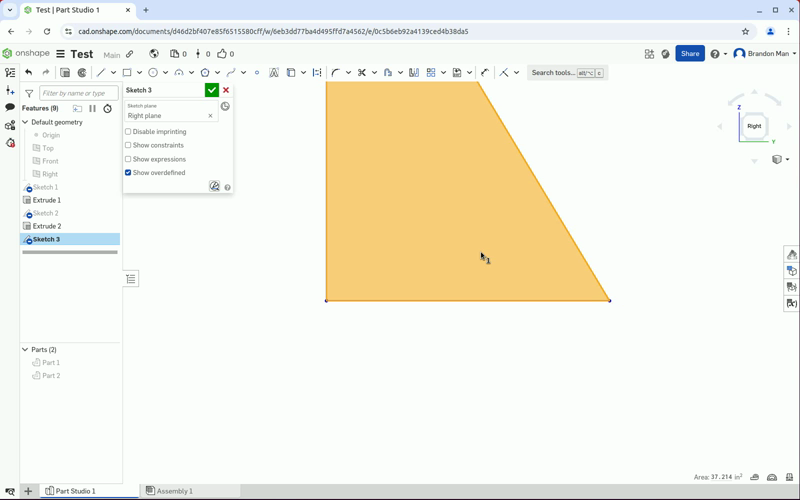
scroll(-6)
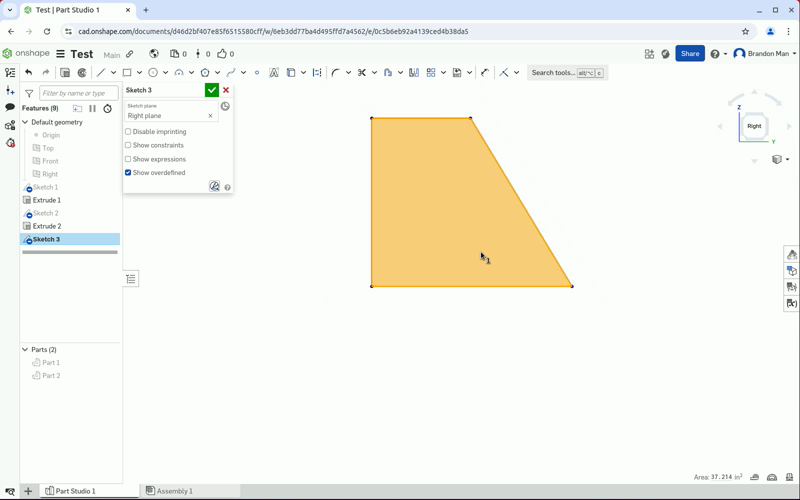
scroll(-6)
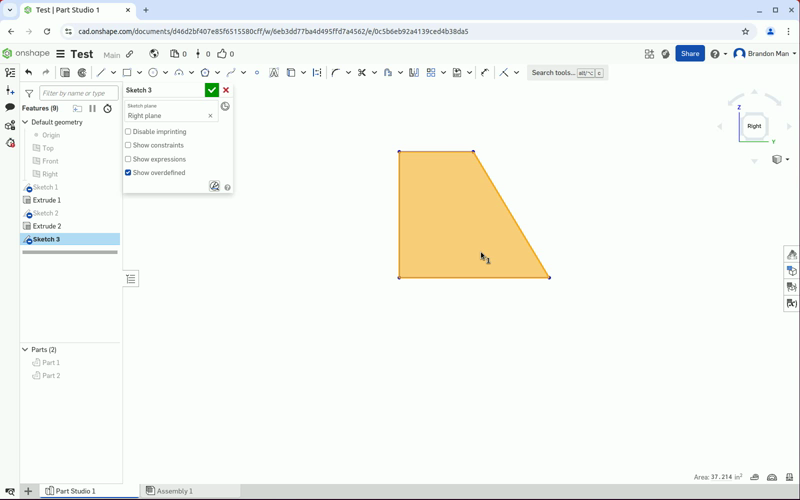
scroll(-6)
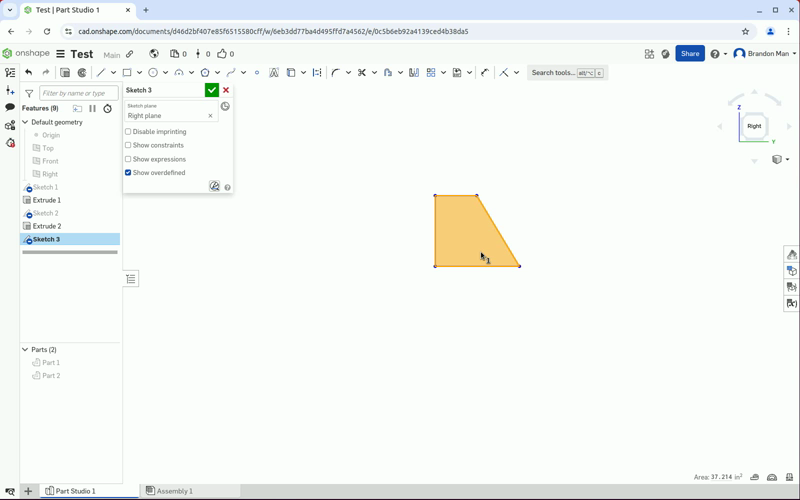
scroll(-6)
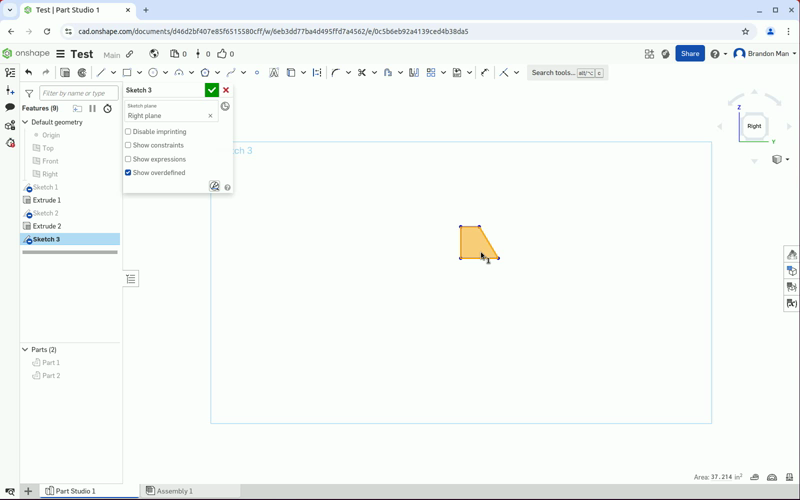
mouse_move(73, 352)
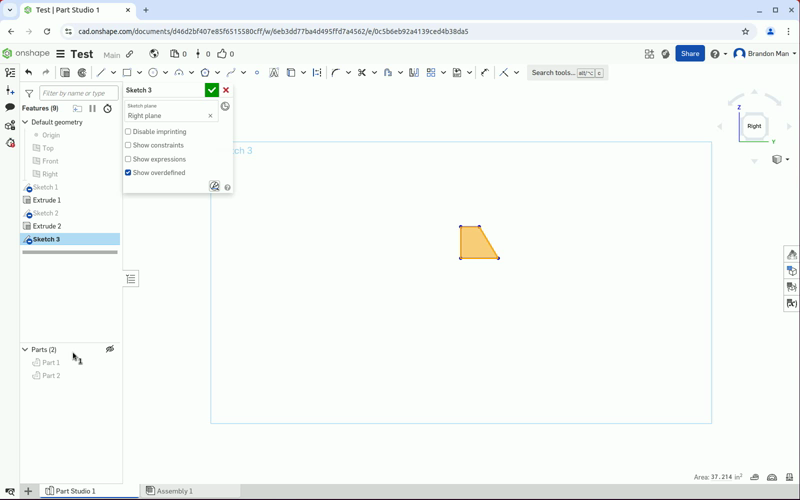
key(shift+y)
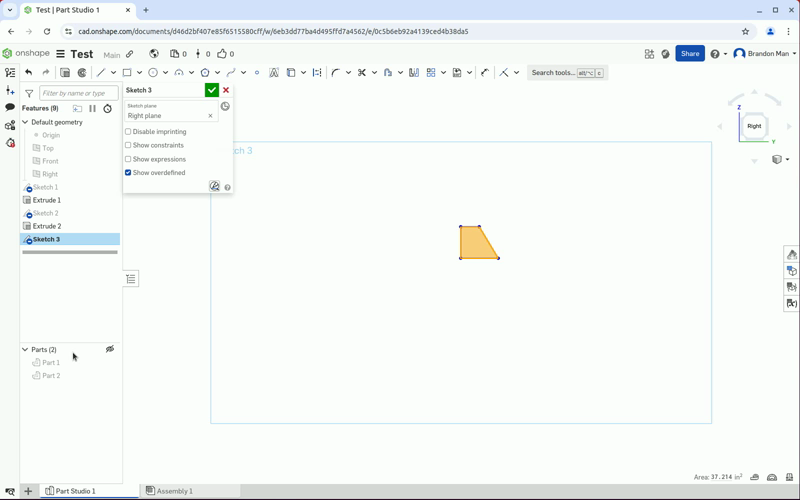
key(shift+e)
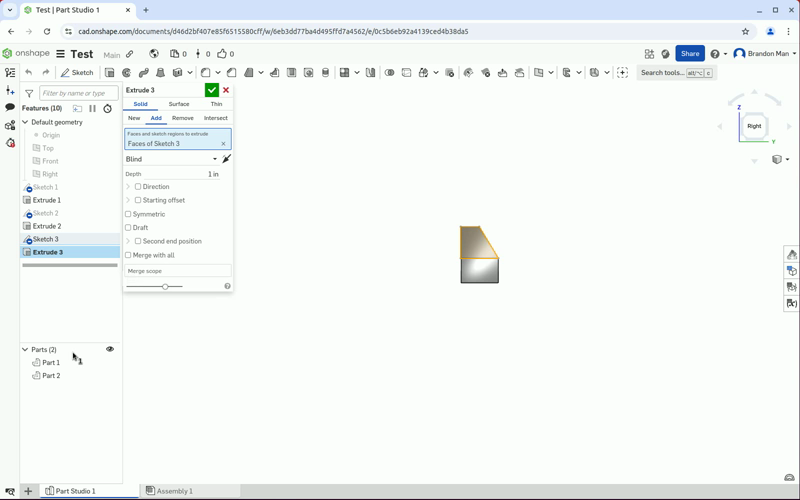
mouse_move(143, 106)
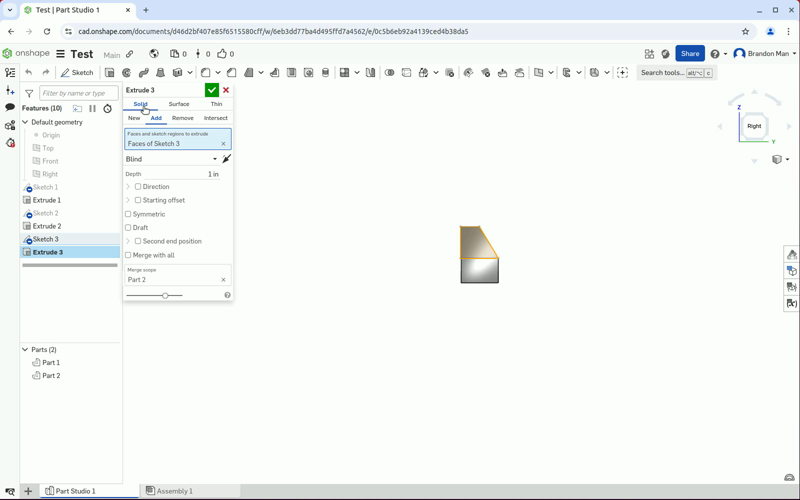
click(143, 106)
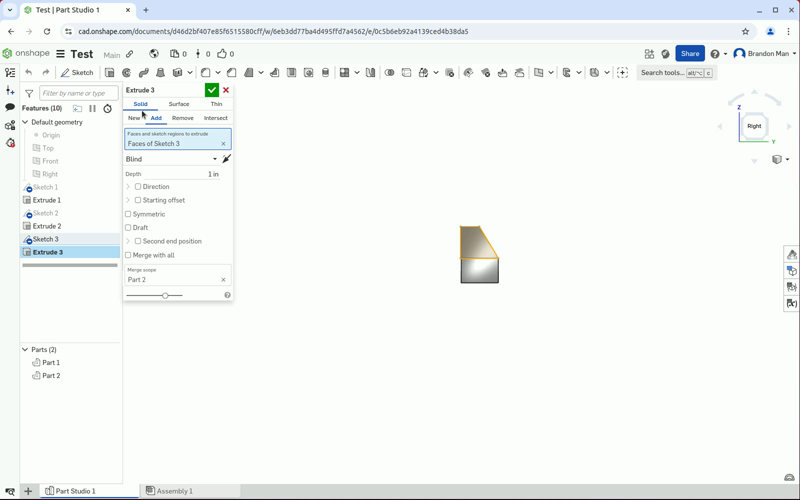
mouse_move(137, 120)
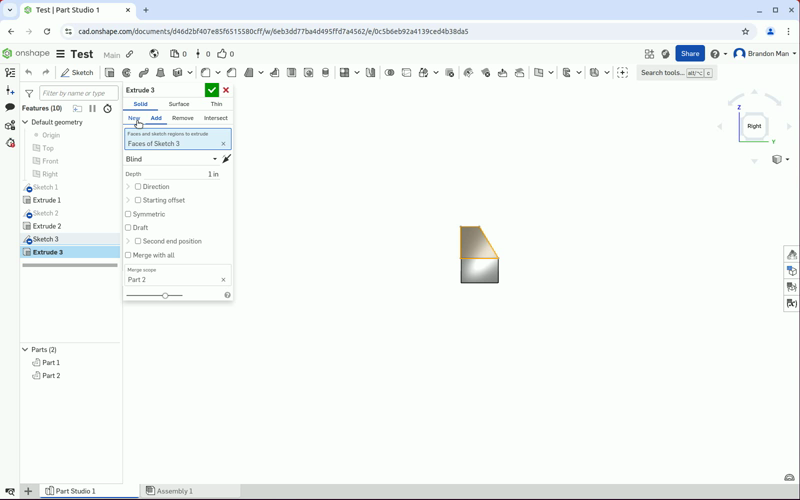
click(137, 120)
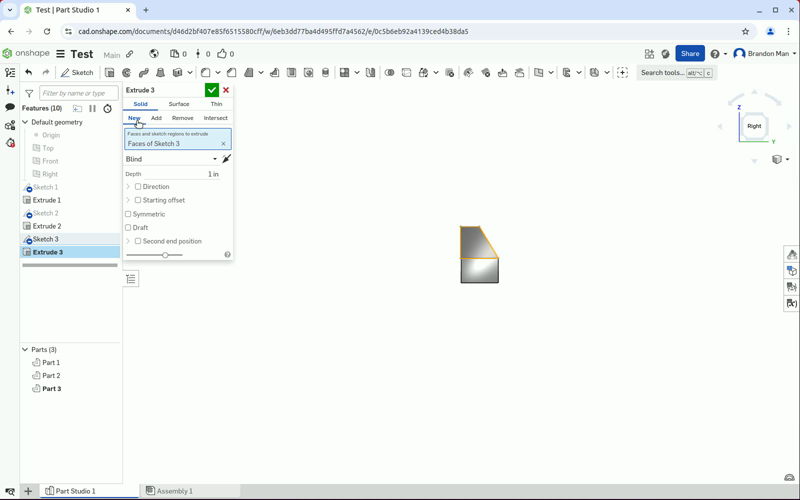
key(tab, 4)
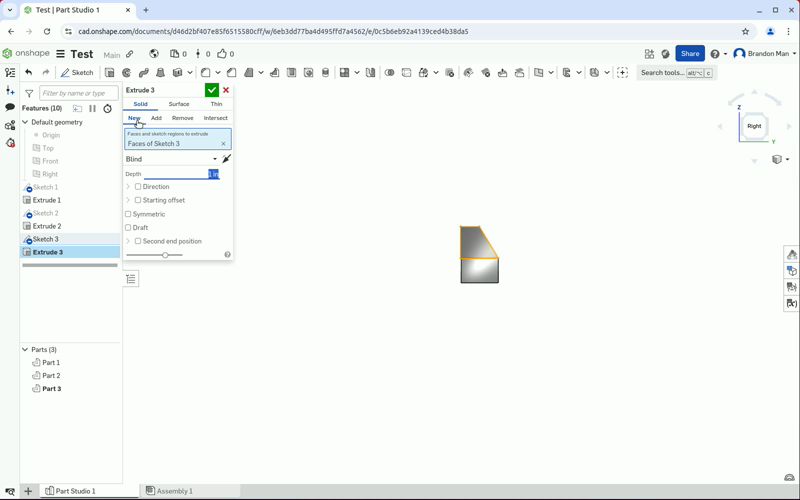
text(2.407)
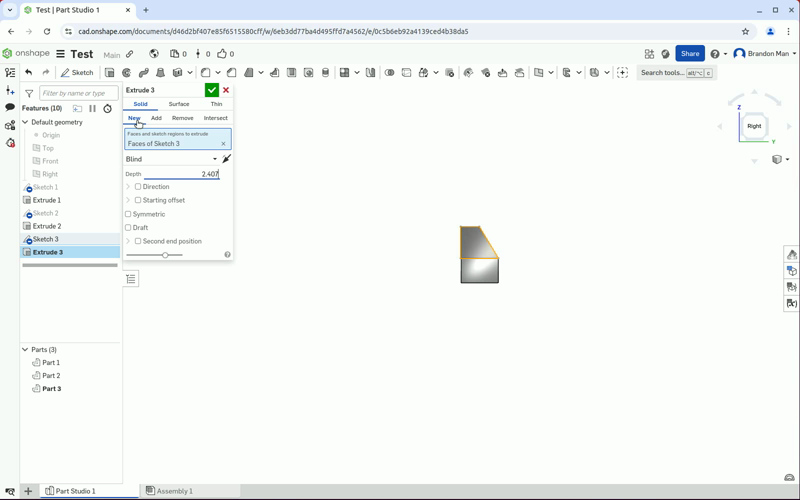
key(enter)
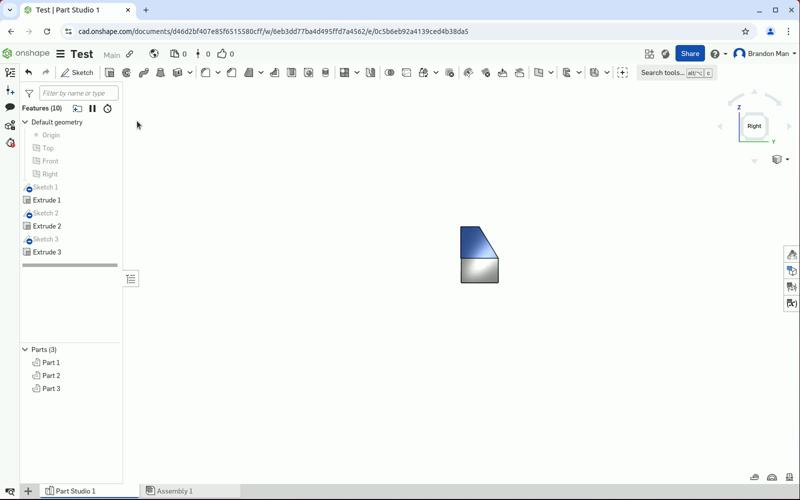
key(shift+h)
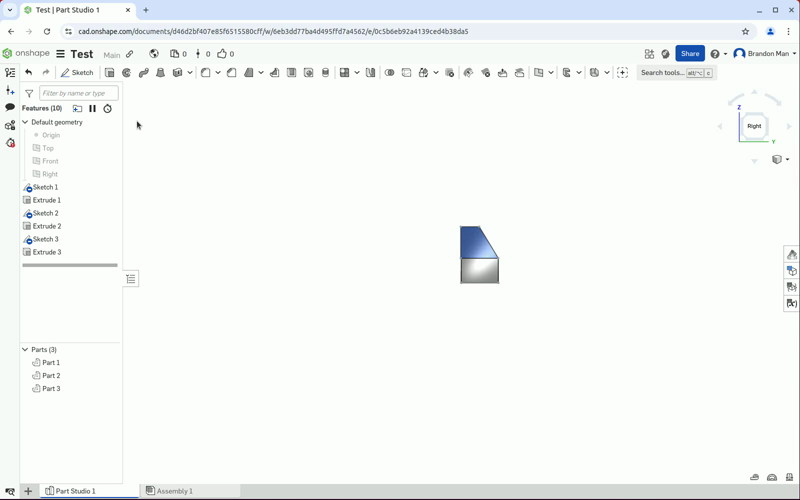
key(shift+h)
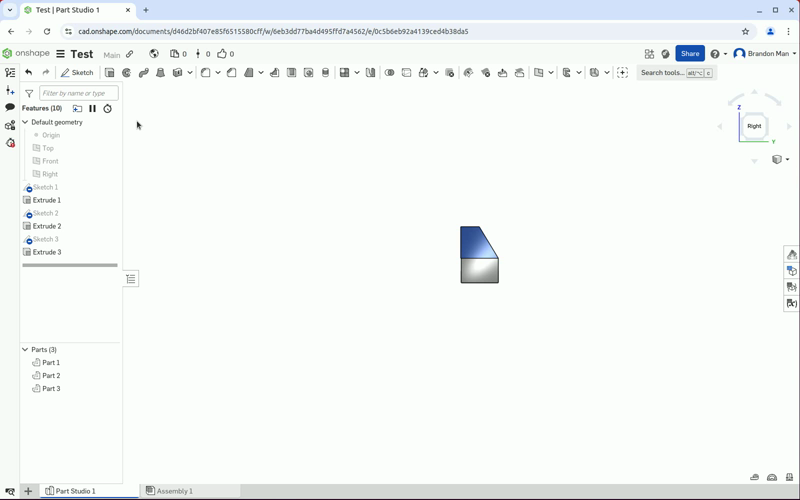
mouse_move(73, 189)
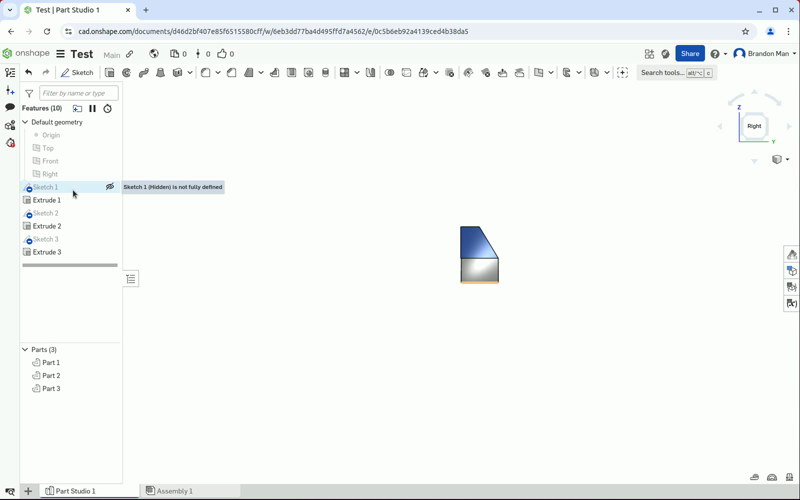
click(73, 189)
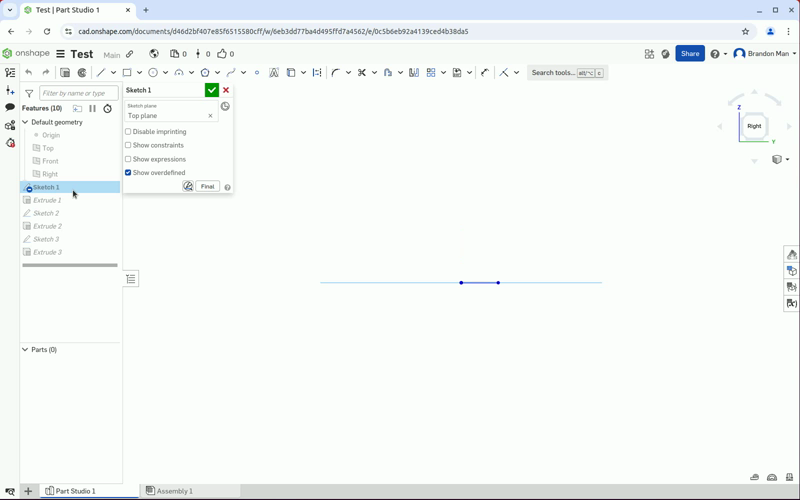
mouse_move(229, 92)
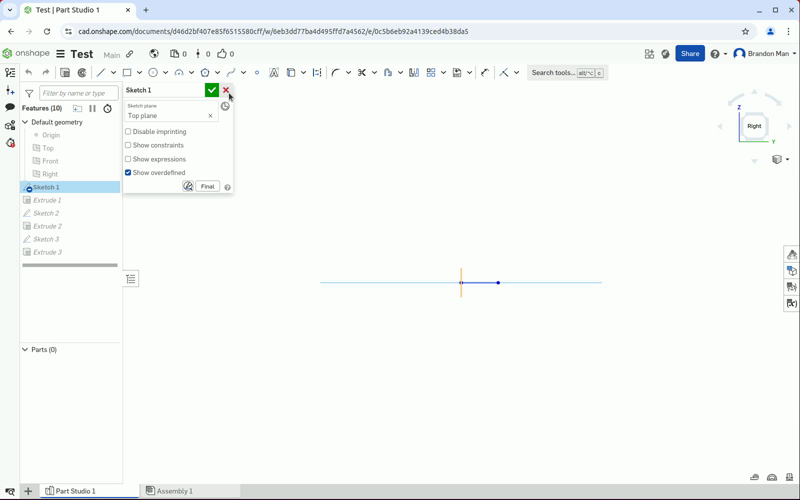
click(229, 92)
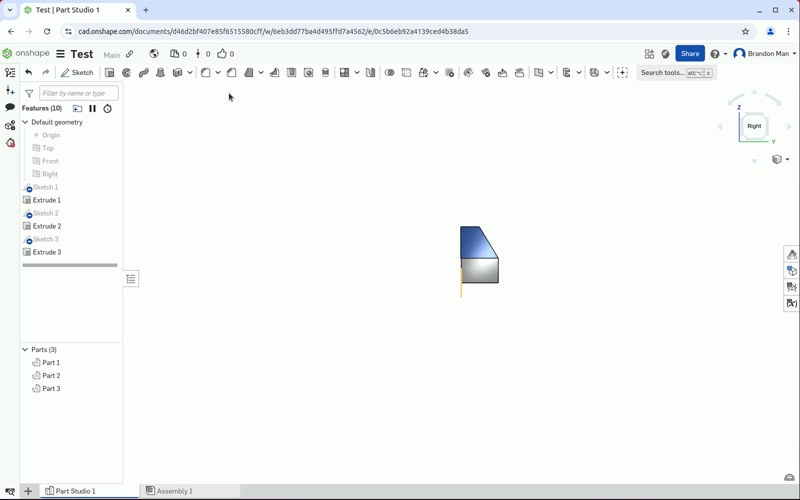
mouse_move(73, 352)
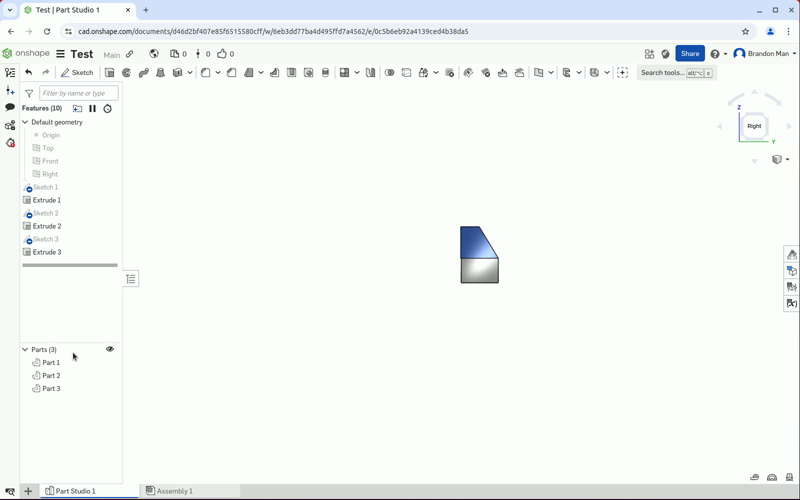
key(y)
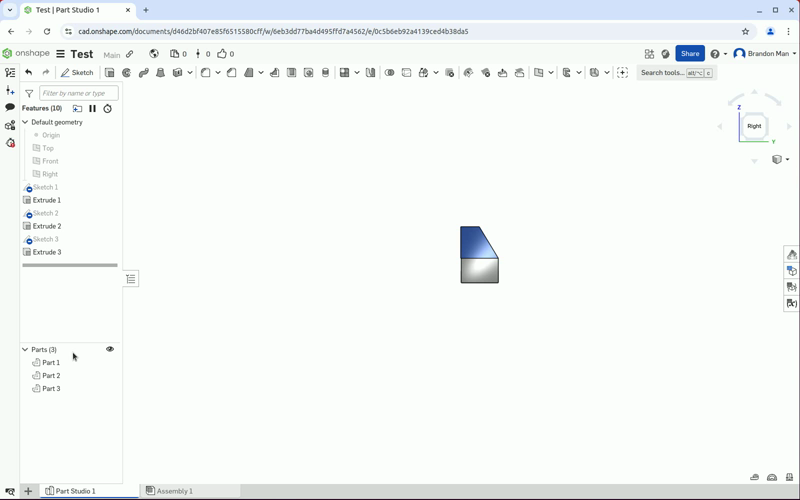
key(shift+p)
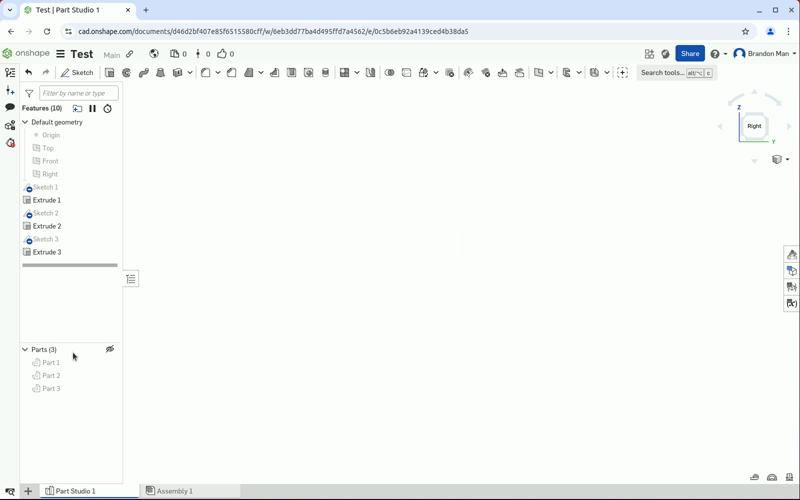
key(space)
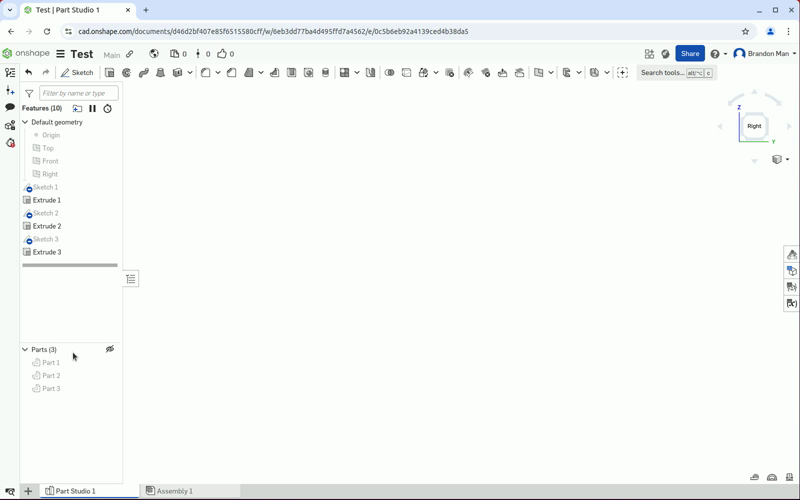
key_down(shift)
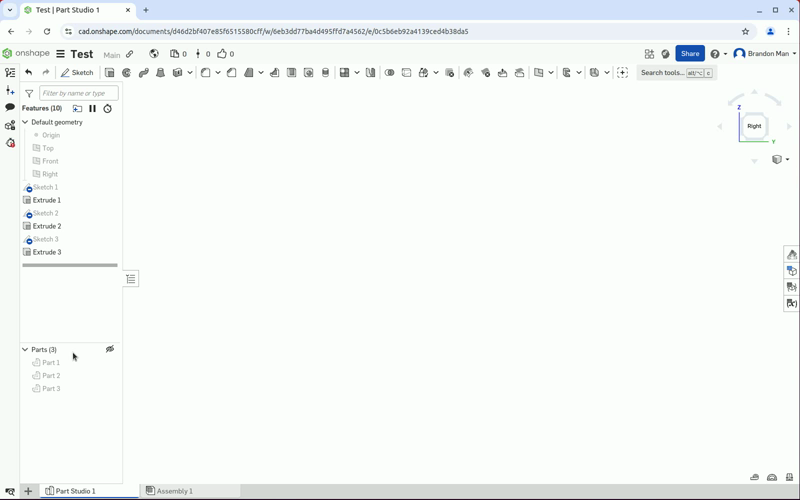
key(right)
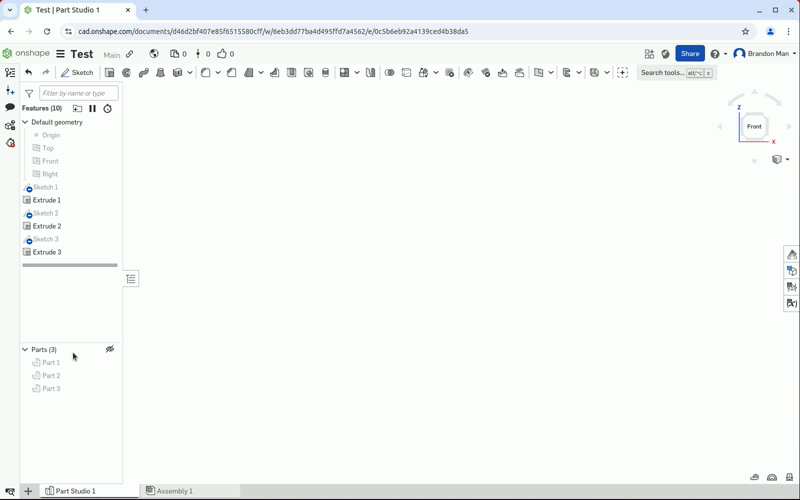
key_up(shift)
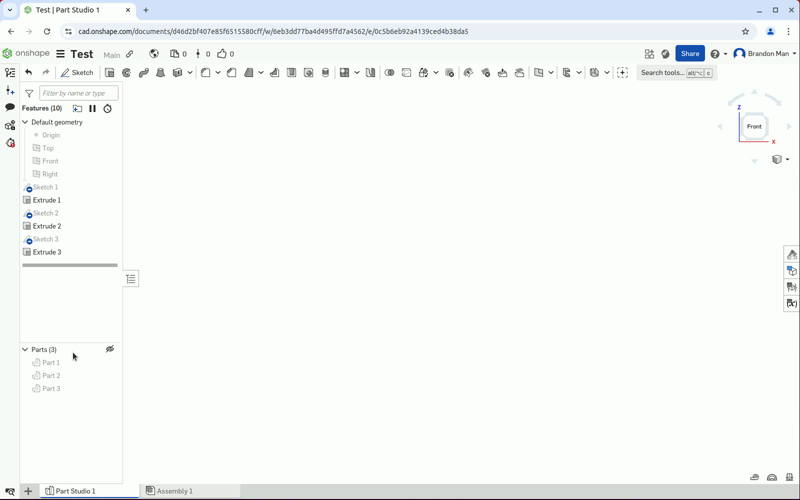
mouse_move(73, 352)
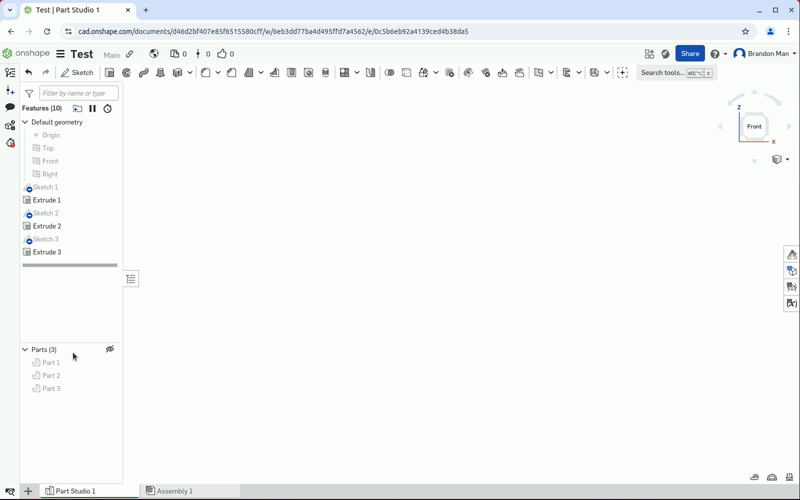
key(shift+y)
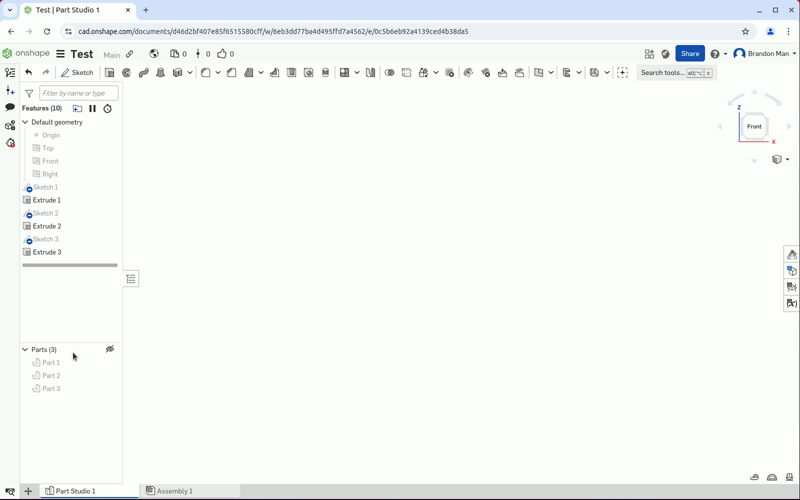
key(shift+s)
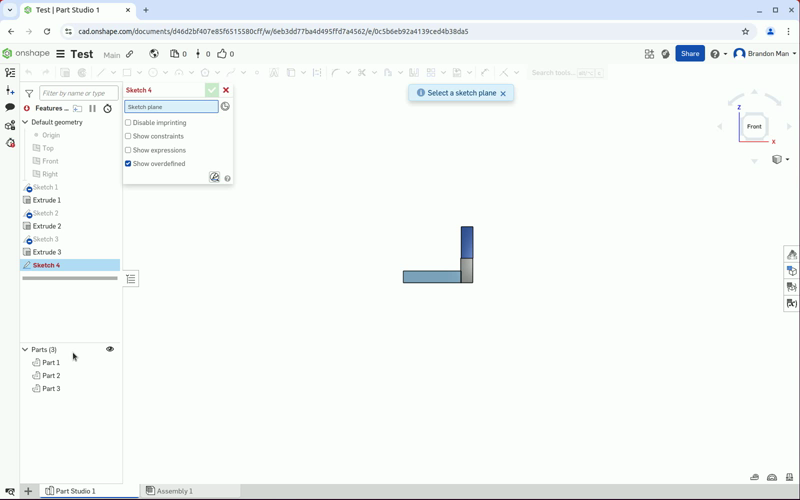
mouse_move(73, 163)
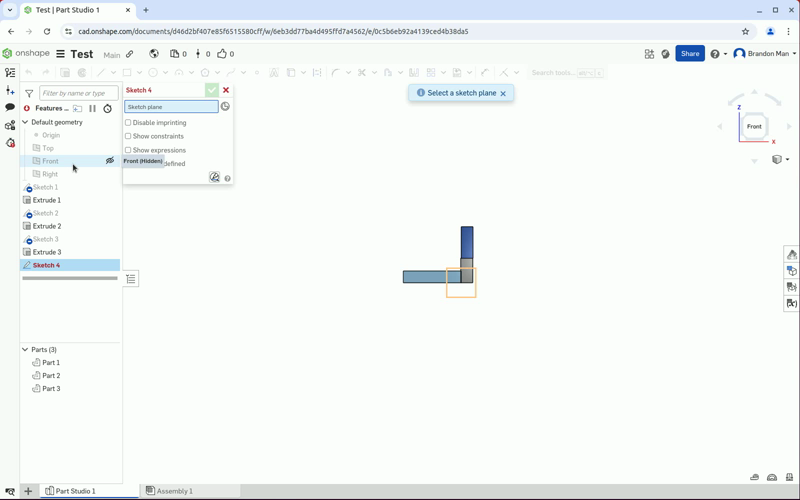
click(73, 163)
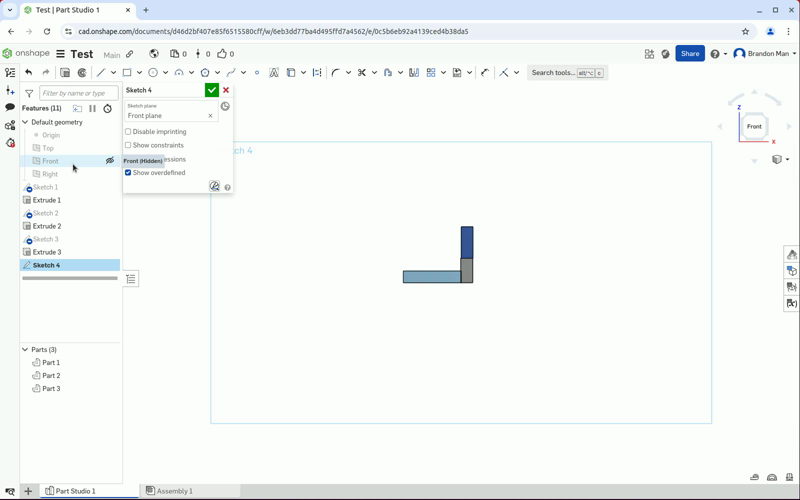
mouse_move(73, 352)
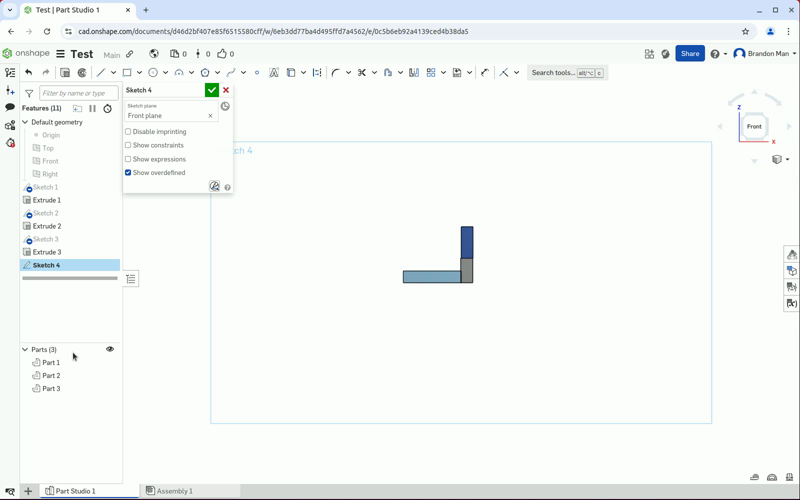
key(y)
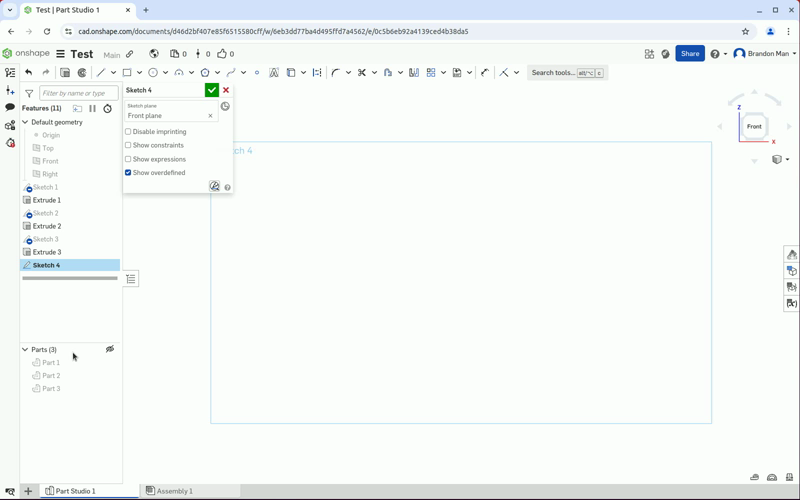
key(l)
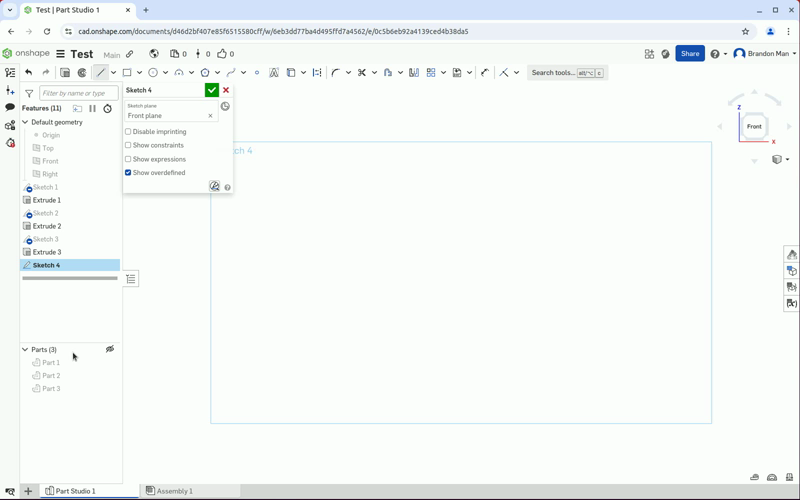
key_down(shift)
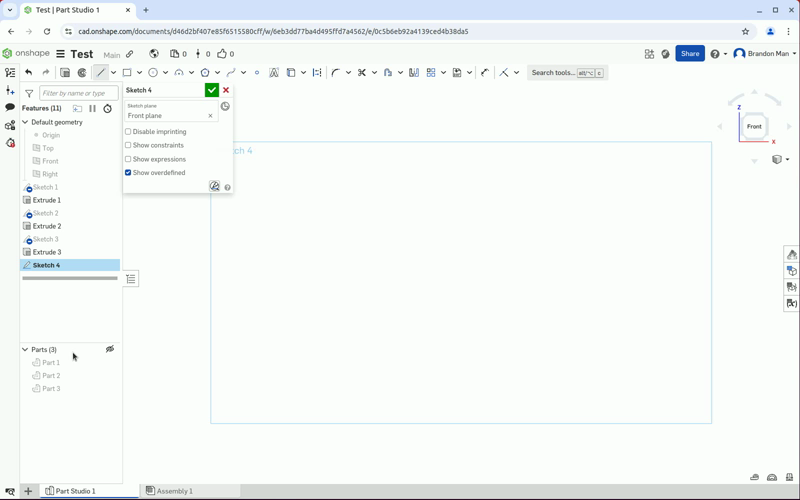
mouse_move(460, 282)
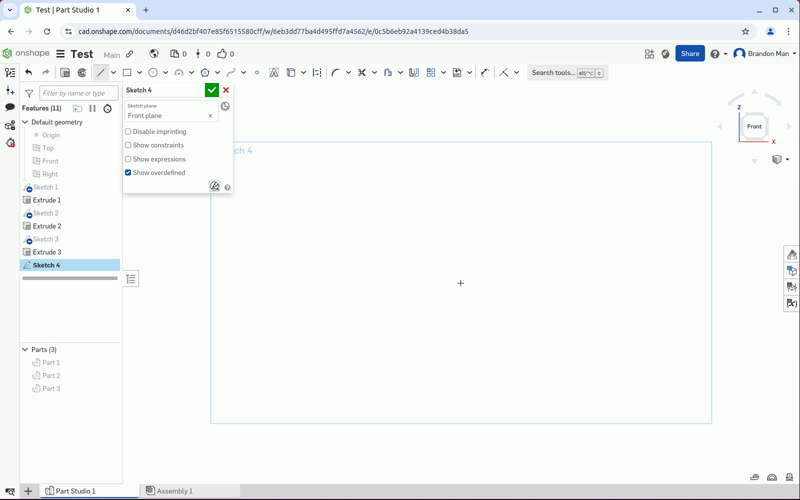
click(460, 282)
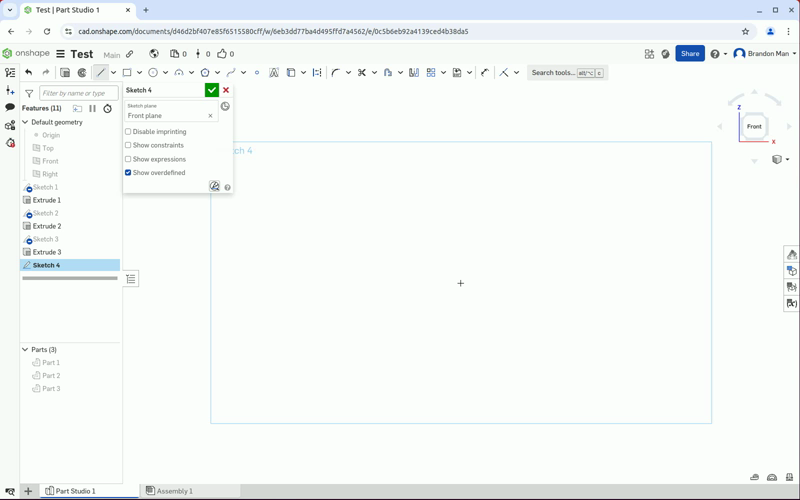
key_up(shift)
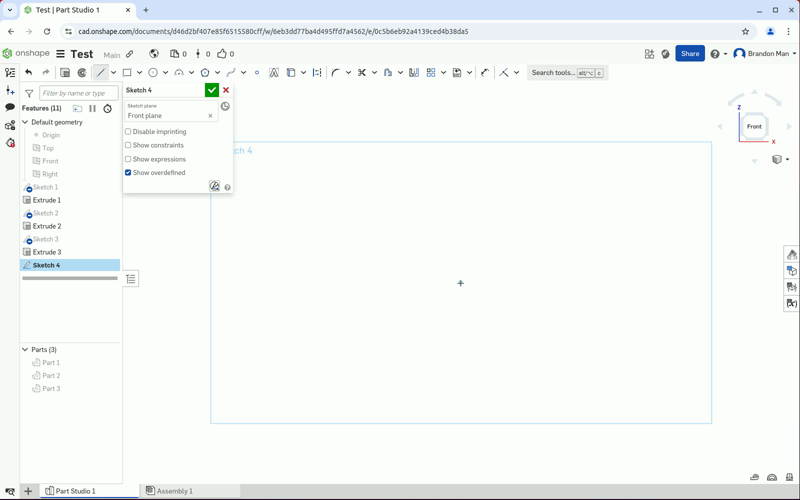
key_down(shift)
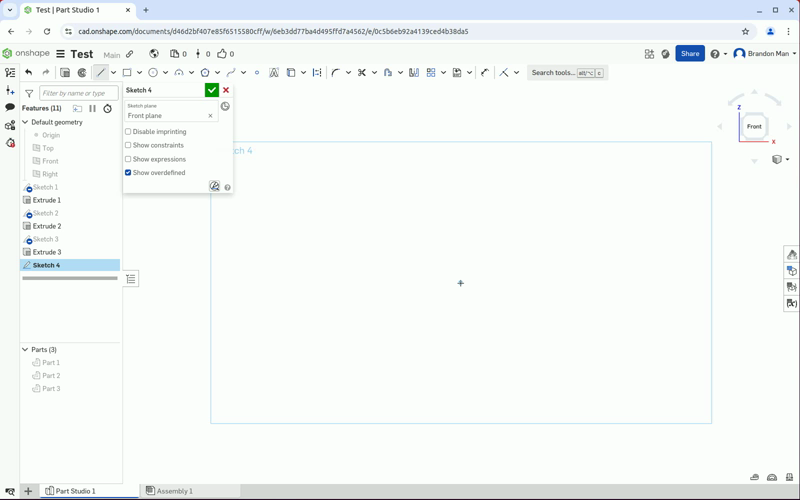
mouse_move(490, 282)
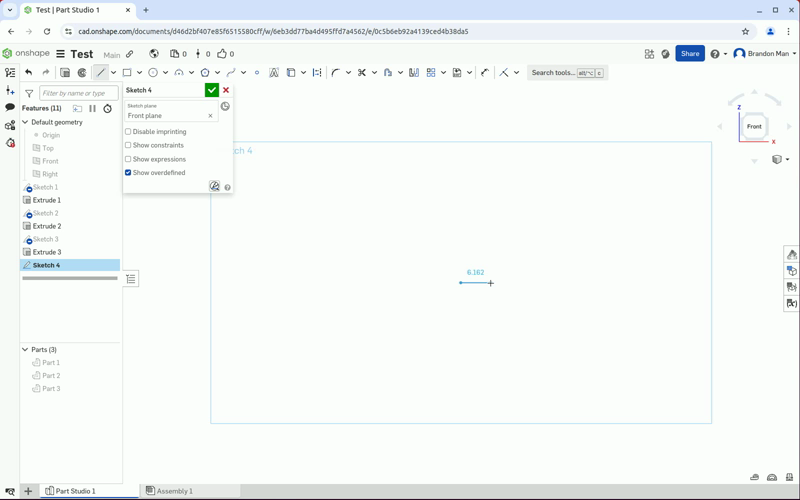
mouse_move(472, 282)
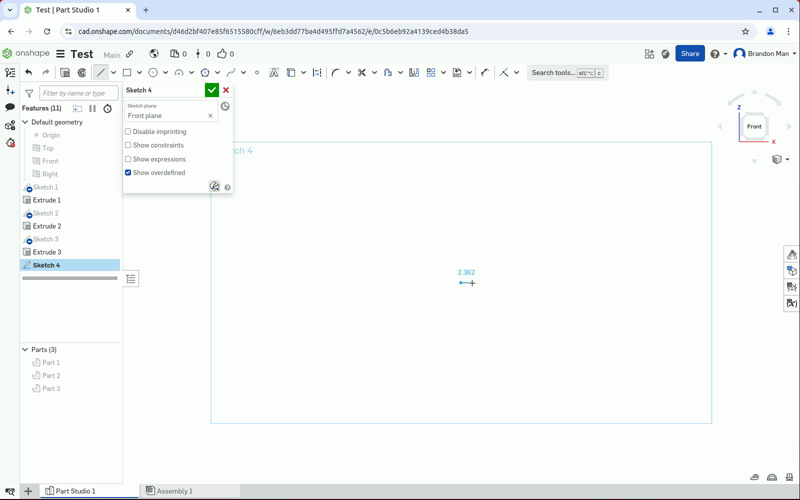
click(472, 282)
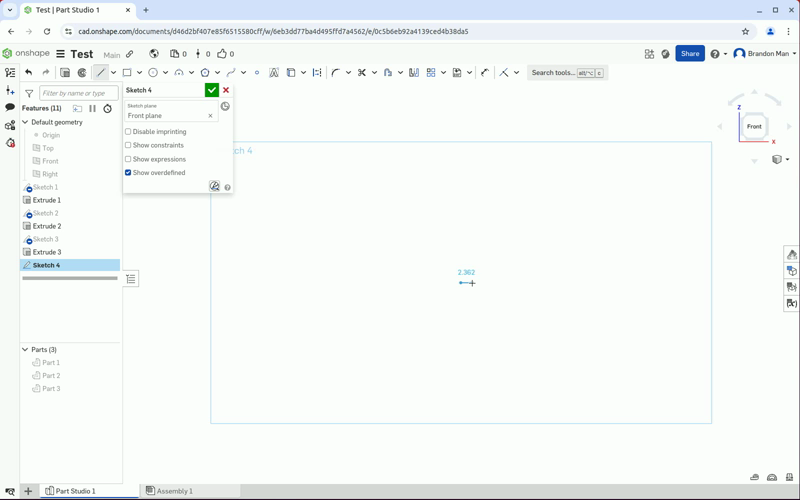
key_up(shift)
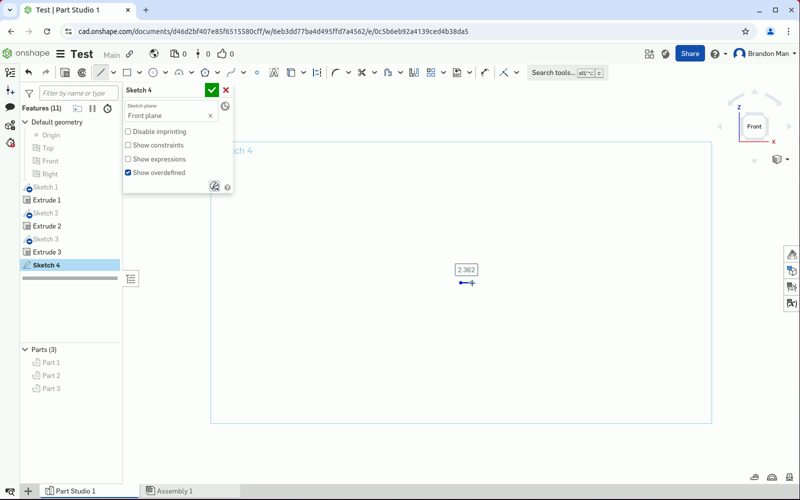
key_down(shift)
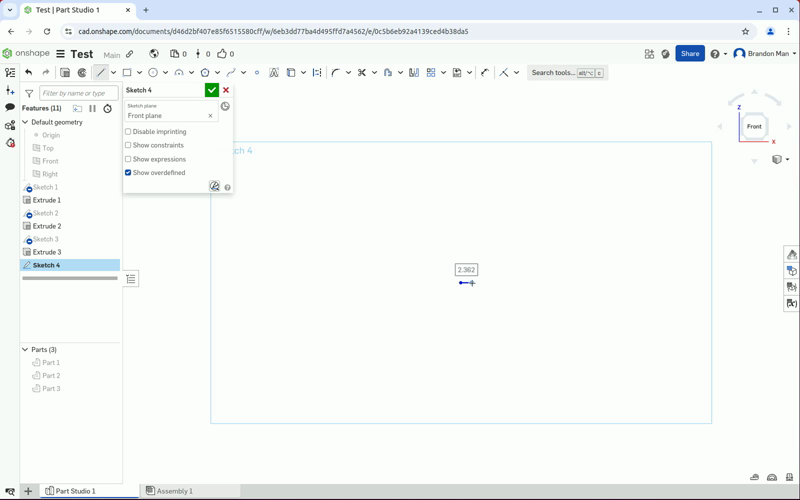
mouse_move(472, 216)
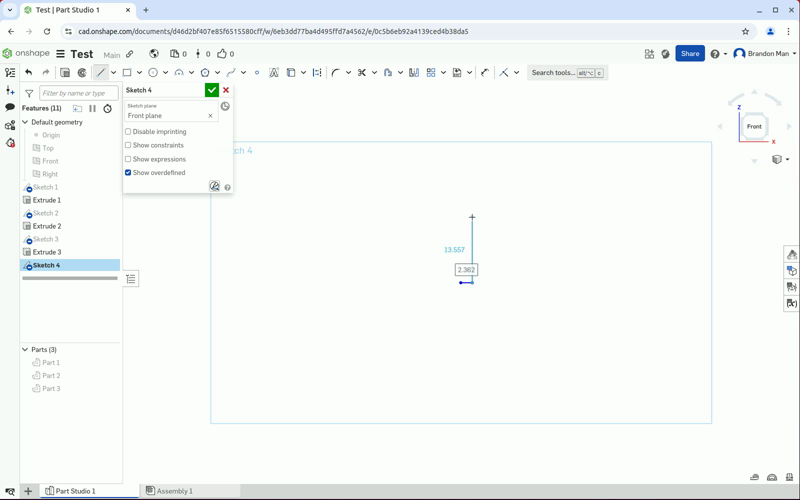
click(472, 216)
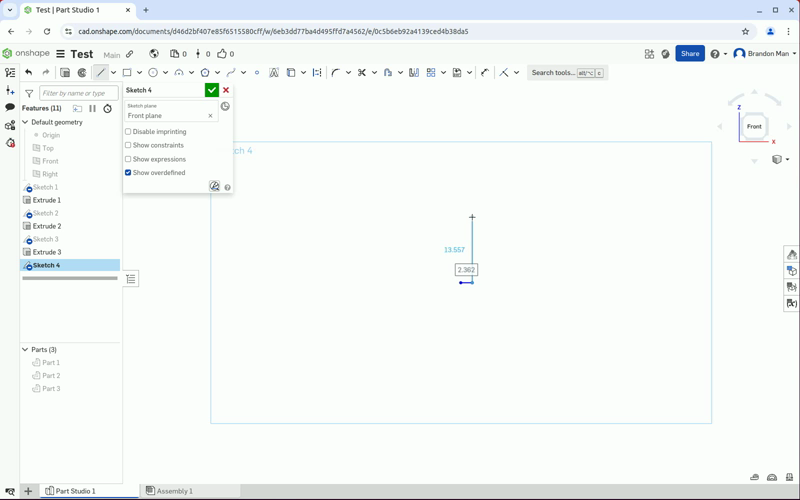
key_up(shift)
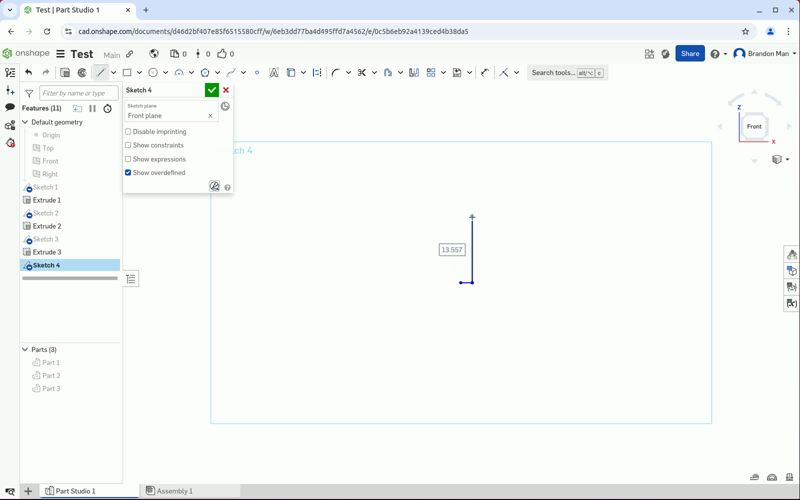
key_down(shift)
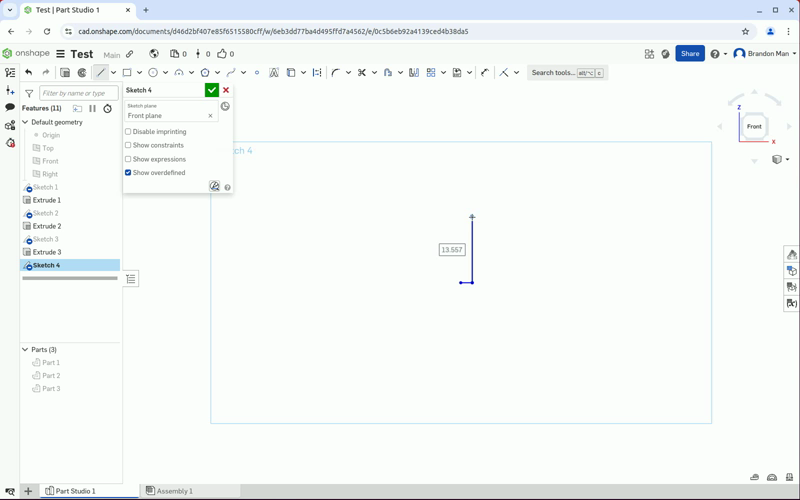
mouse_move(502, 216)
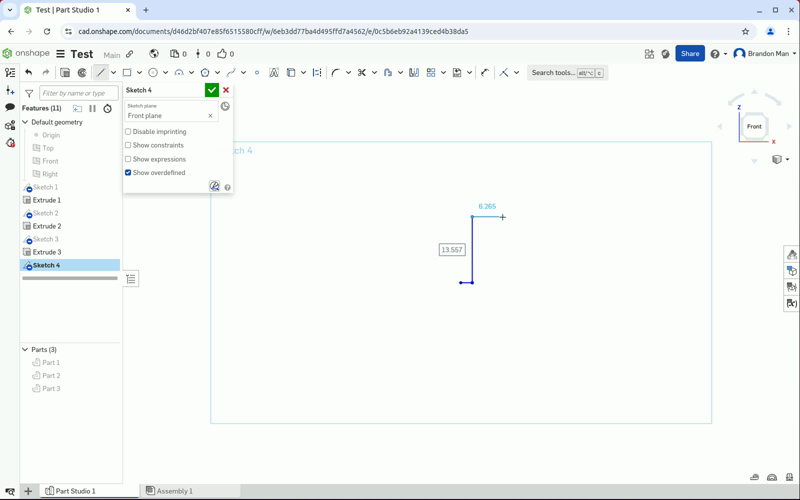
mouse_move(460, 216)
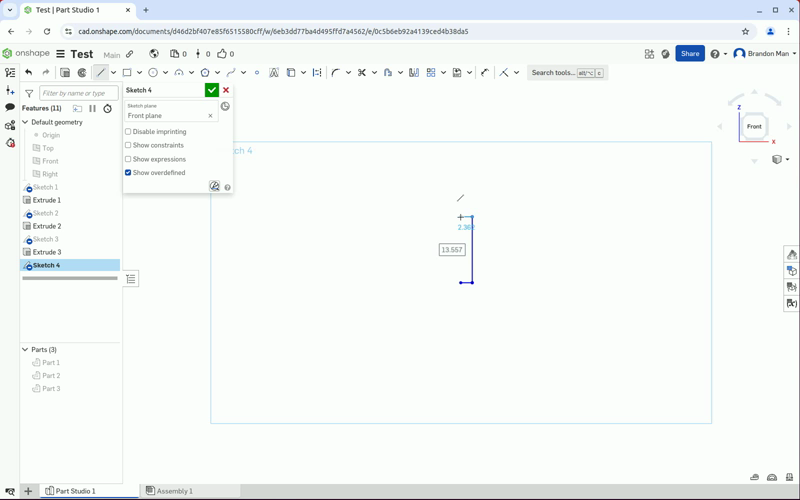
click(460, 216)
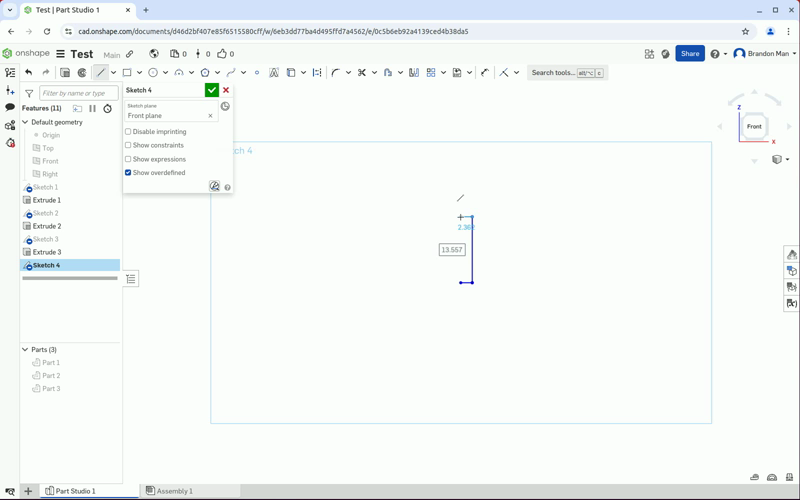
key_up(shift)
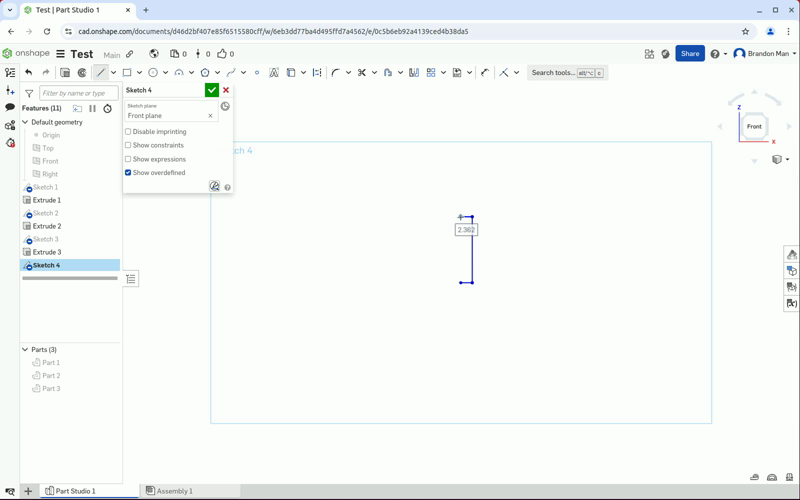
key_down(shift)
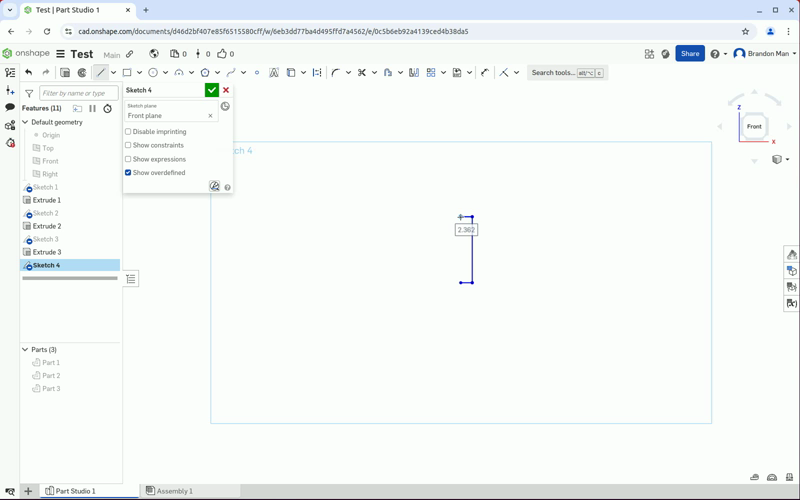
mouse_move(460, 282)
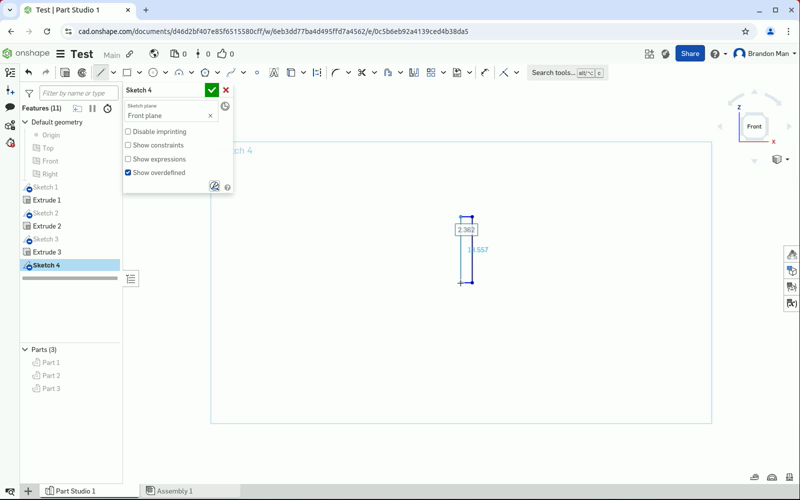
key_up(shift)
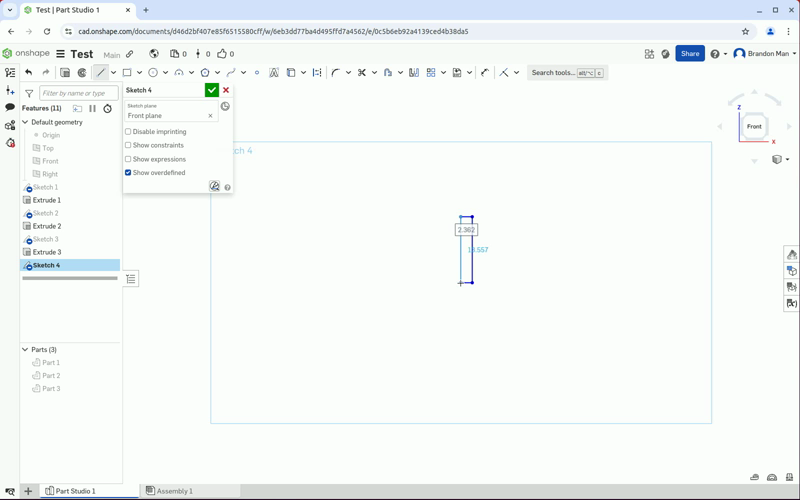
click(460, 282)
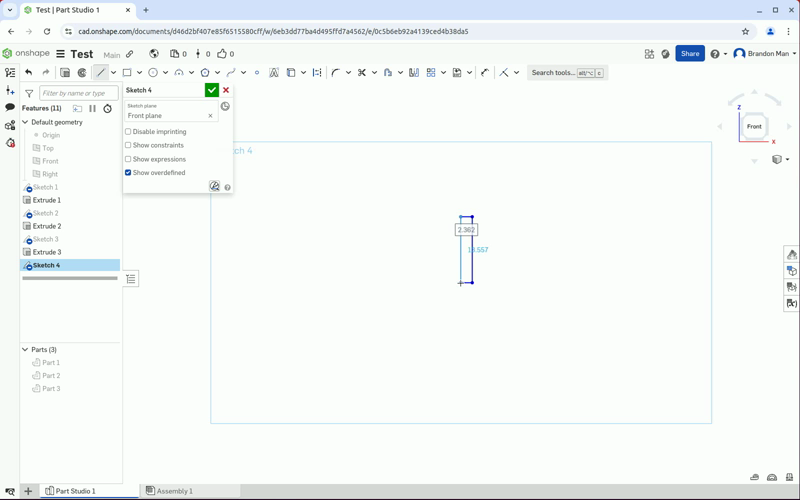
key(esc)
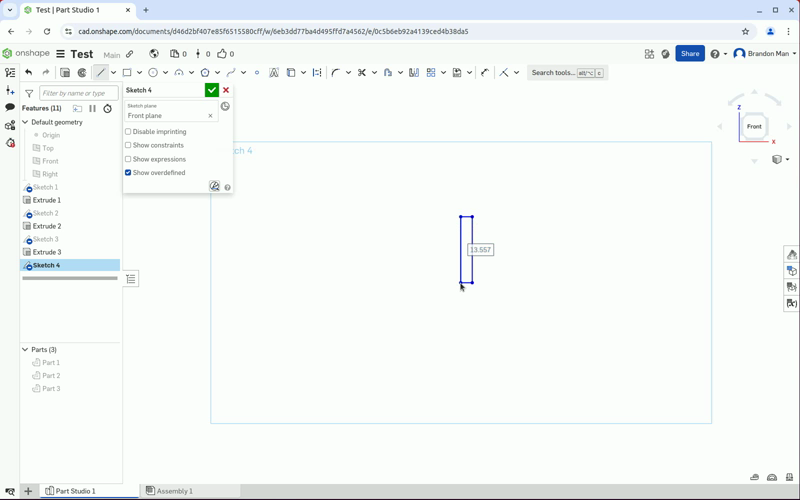
mouse_move(469, 222)
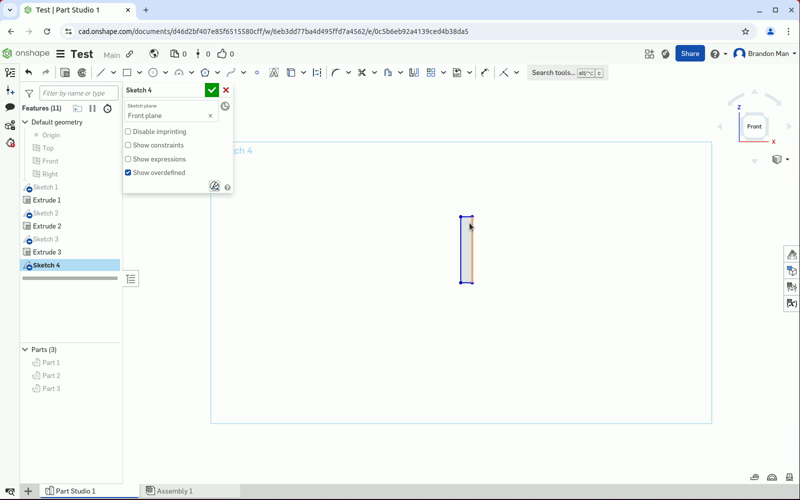
scroll(6)
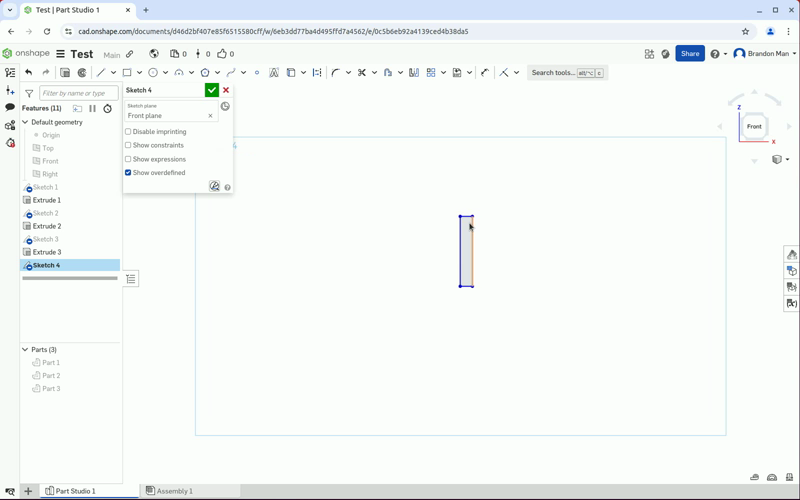
scroll(6)
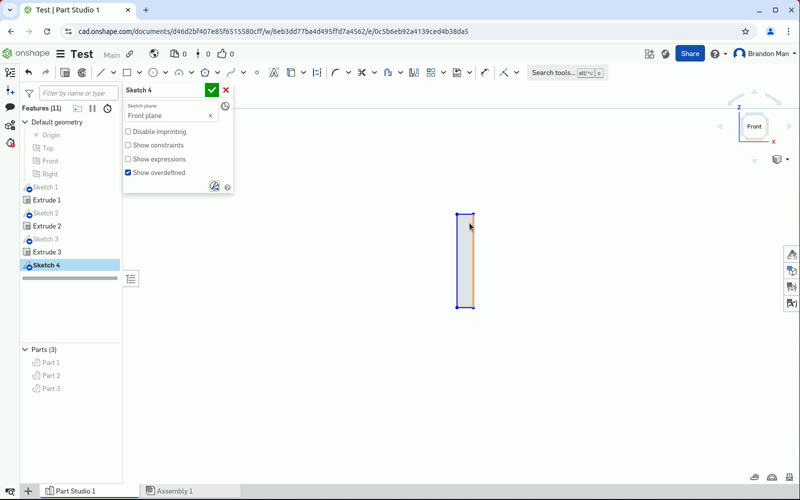
scroll(6)
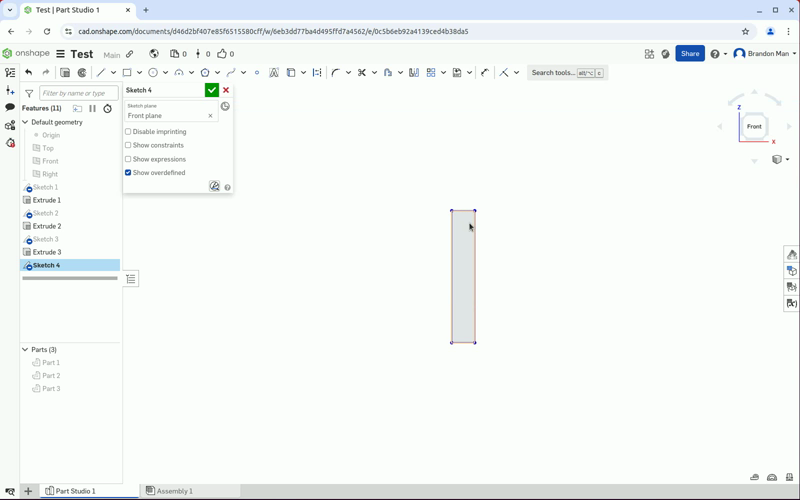
scroll(6)
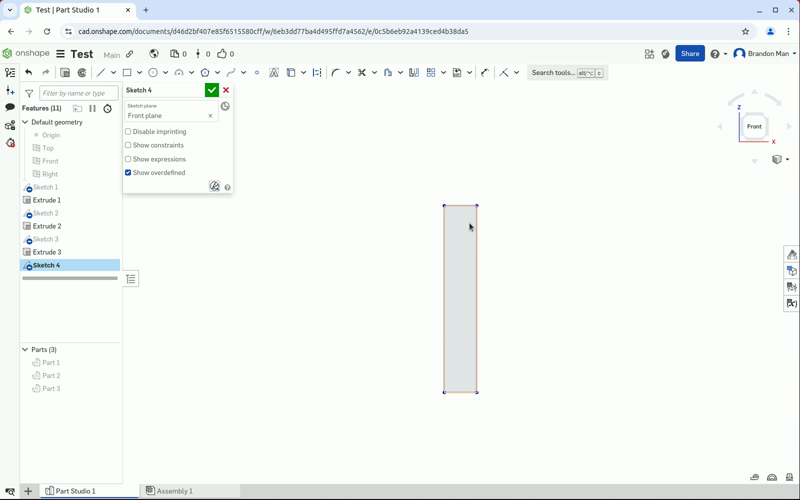
scroll(6)
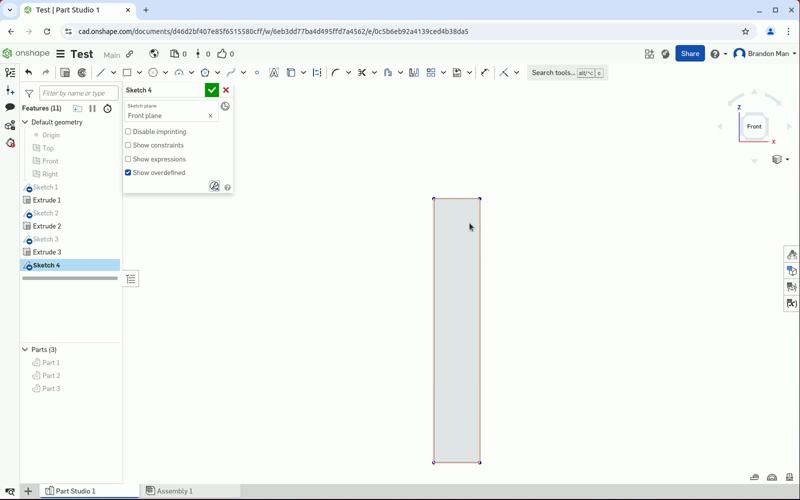
scroll(6)
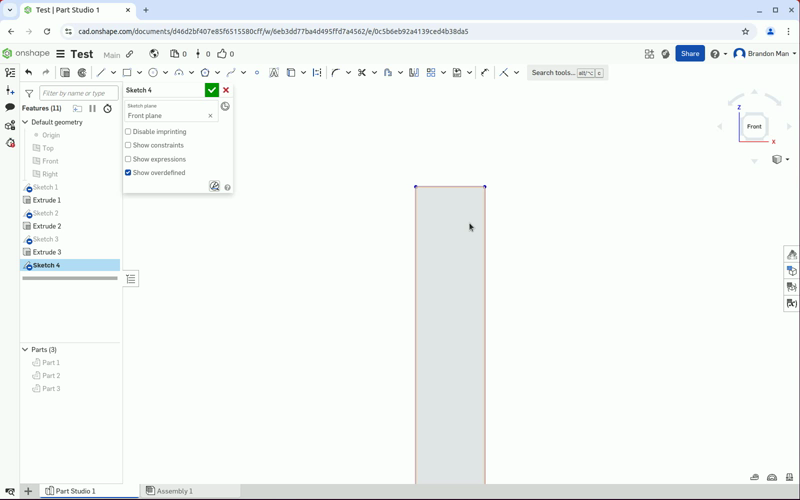
scroll(6)
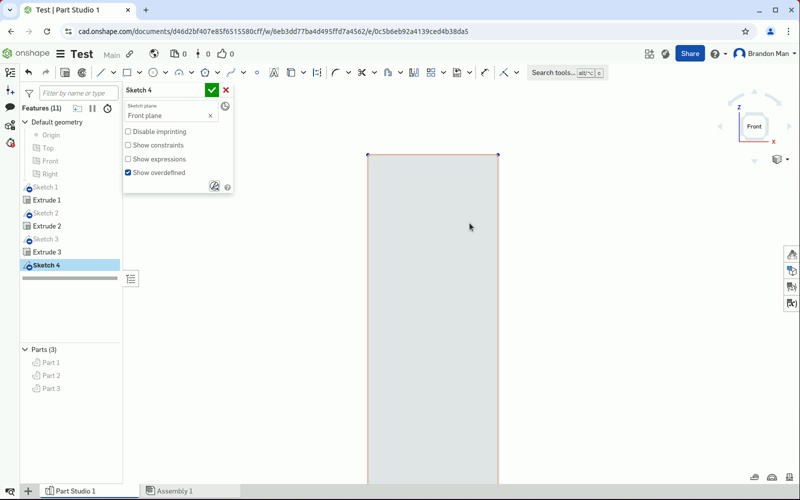
click(469, 222)
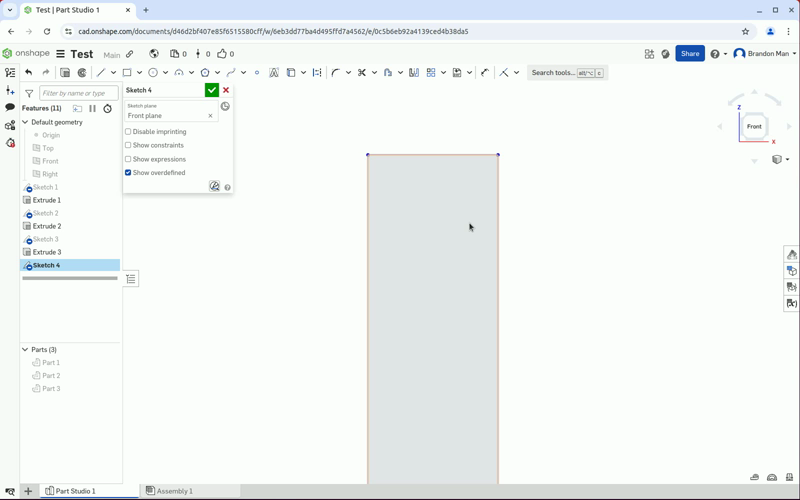
scroll(-6)
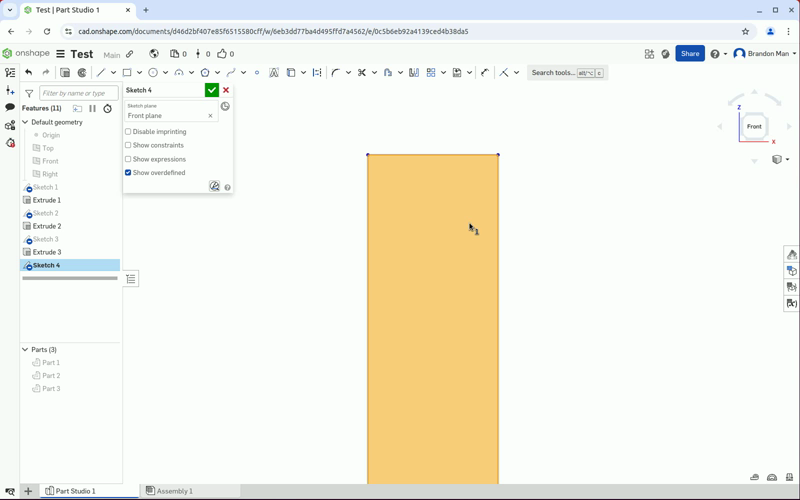
scroll(-6)
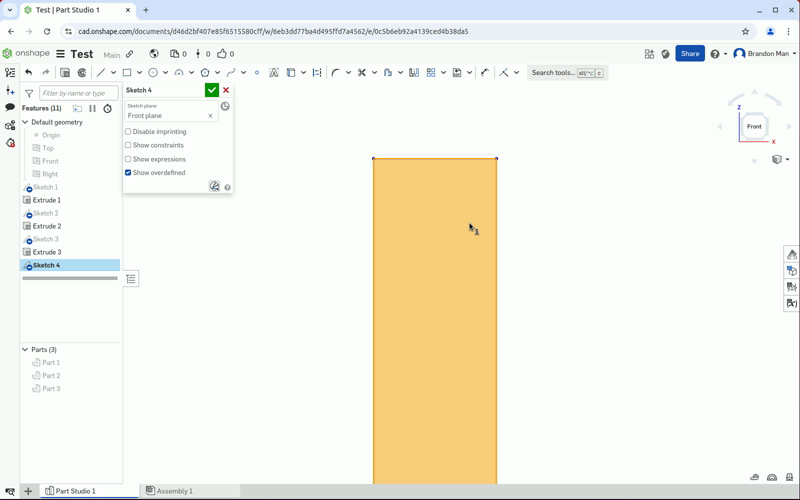
scroll(-6)
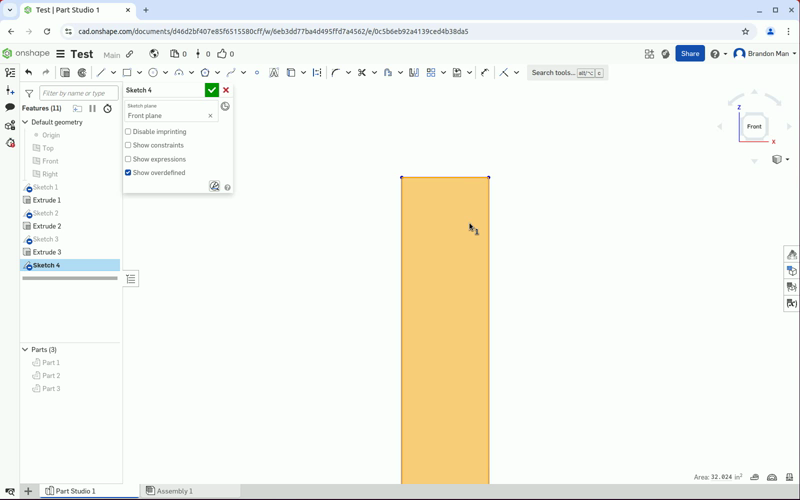
scroll(-6)
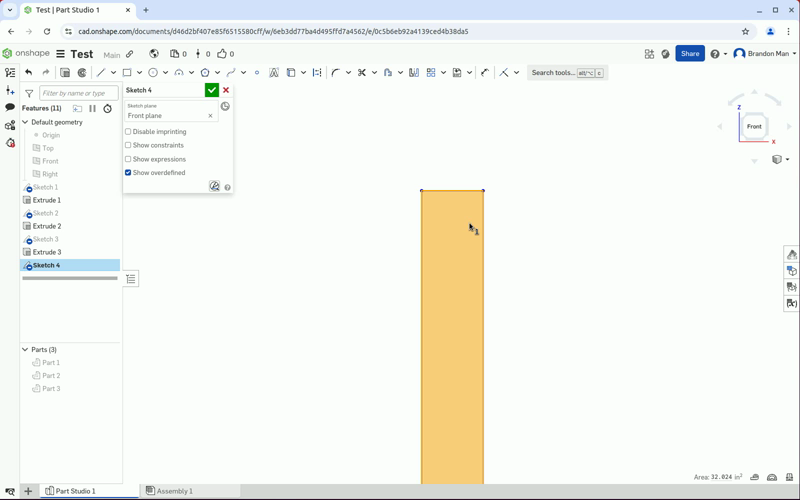
scroll(-6)
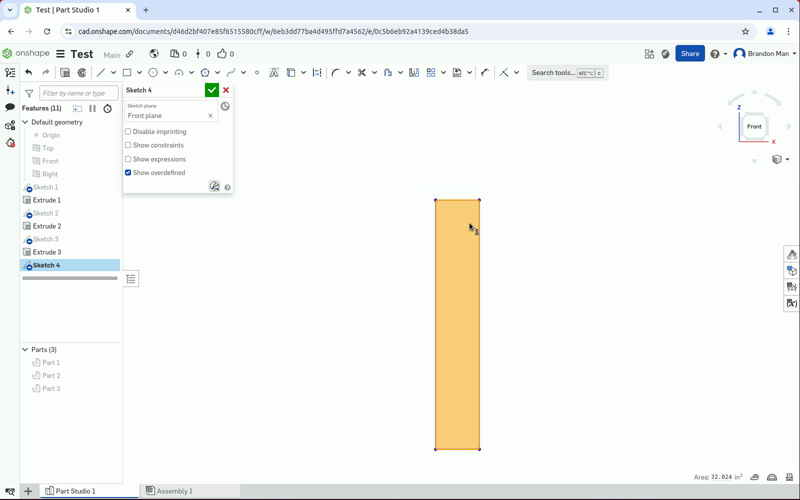
scroll(-6)
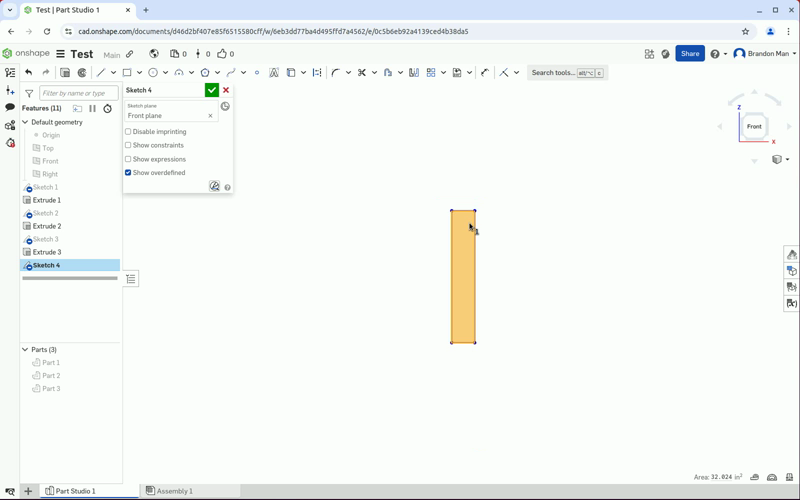
scroll(-6)
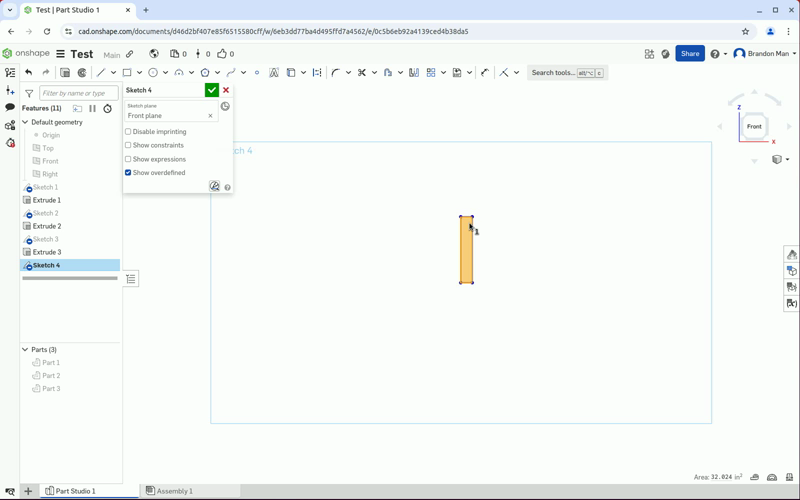
mouse_move(73, 352)
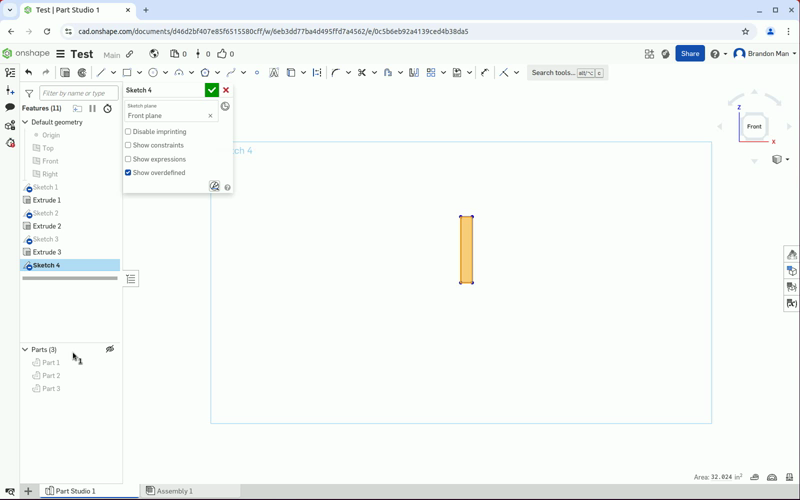
key(shift+y)
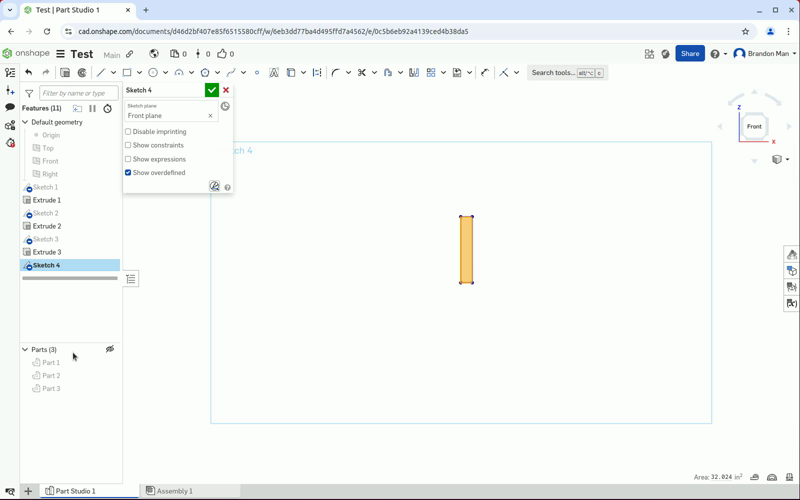
key(shift+e)
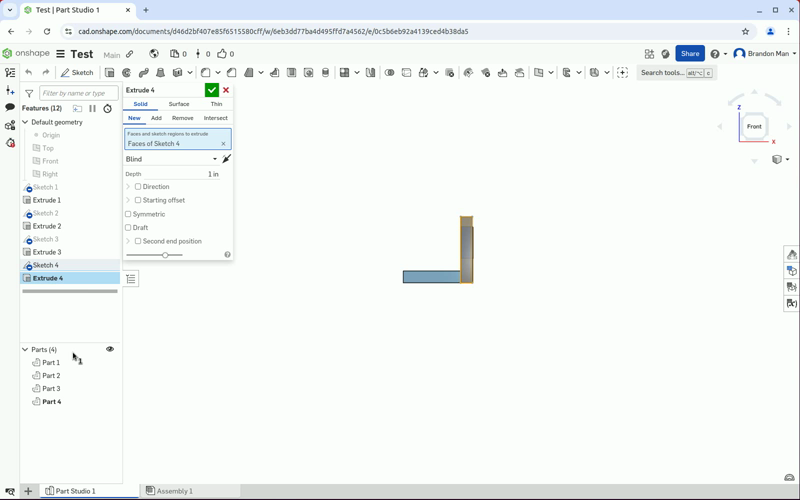
mouse_move(143, 106)
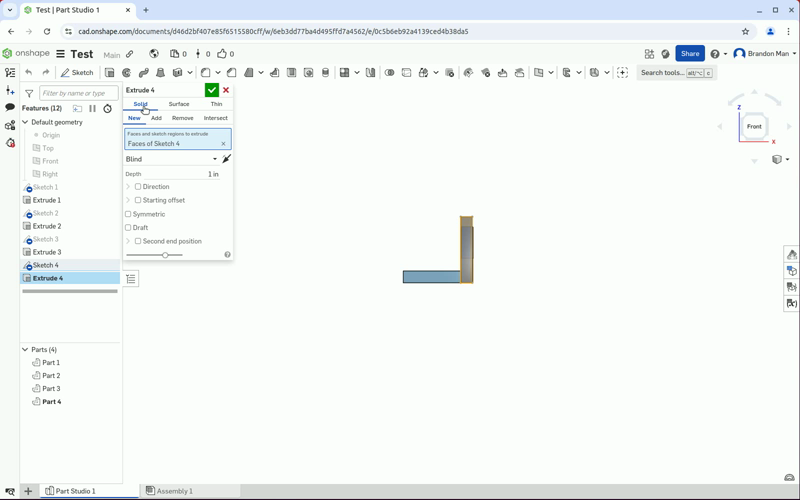
click(143, 106)
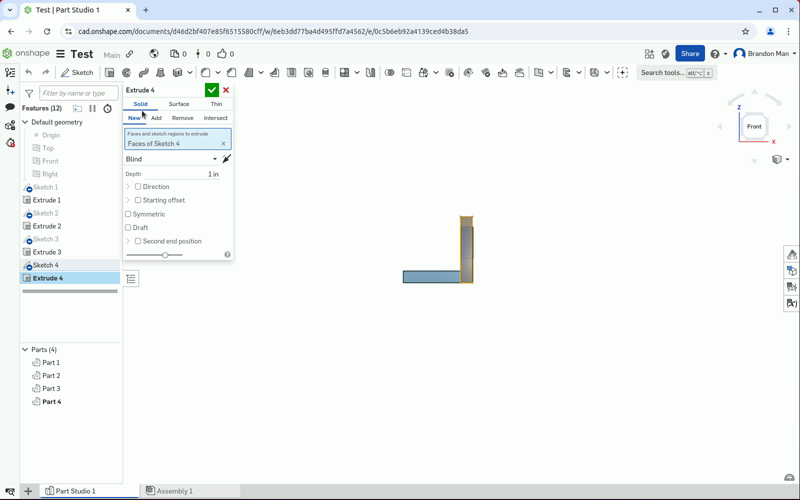
mouse_move(137, 120)
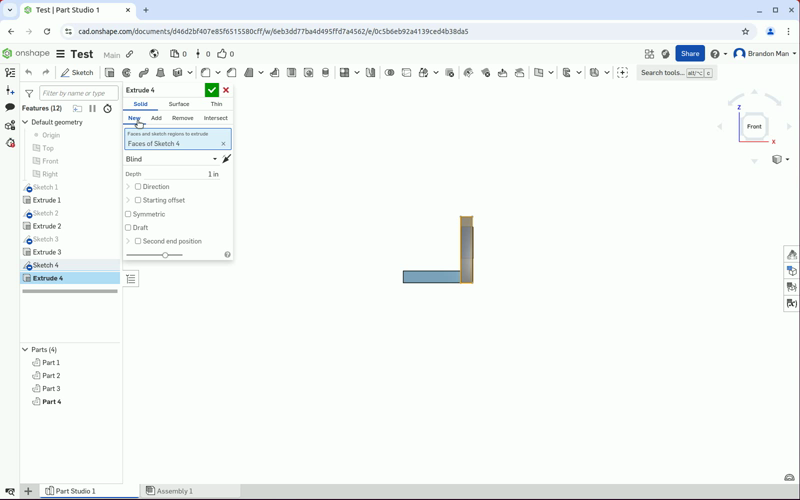
click(137, 120)
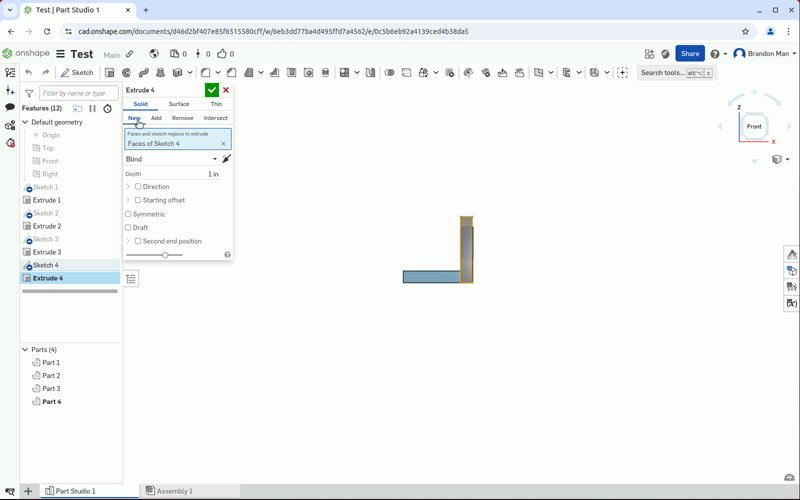
key(tab, 4)
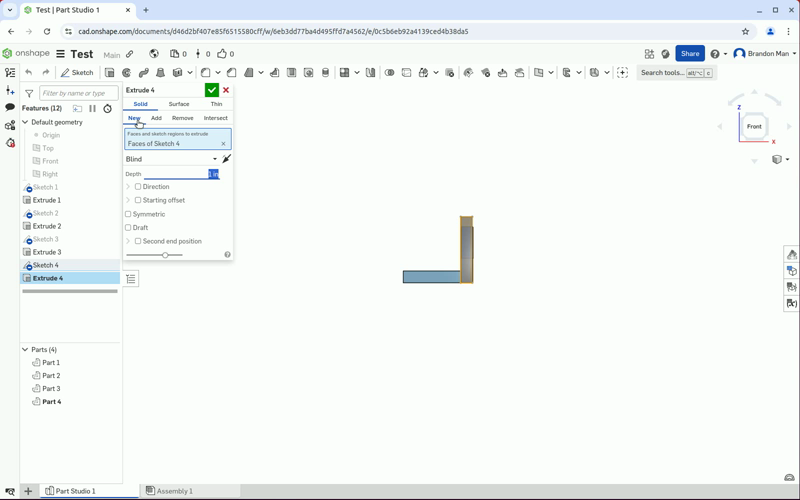
text(2.407)
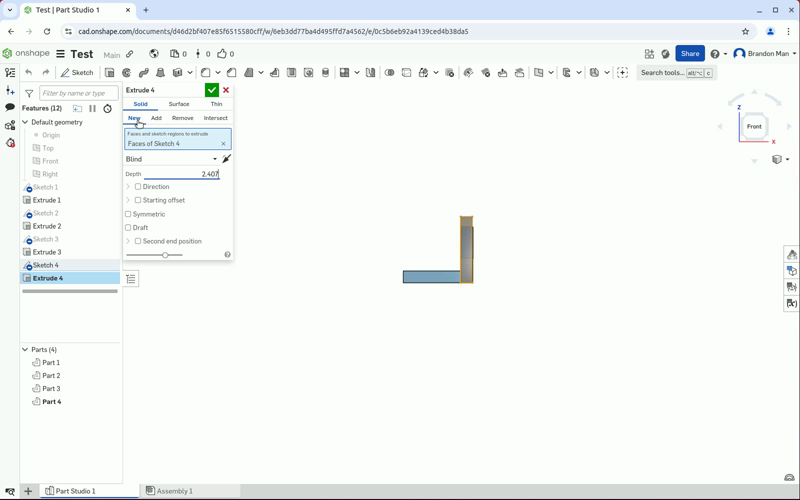
key(enter)
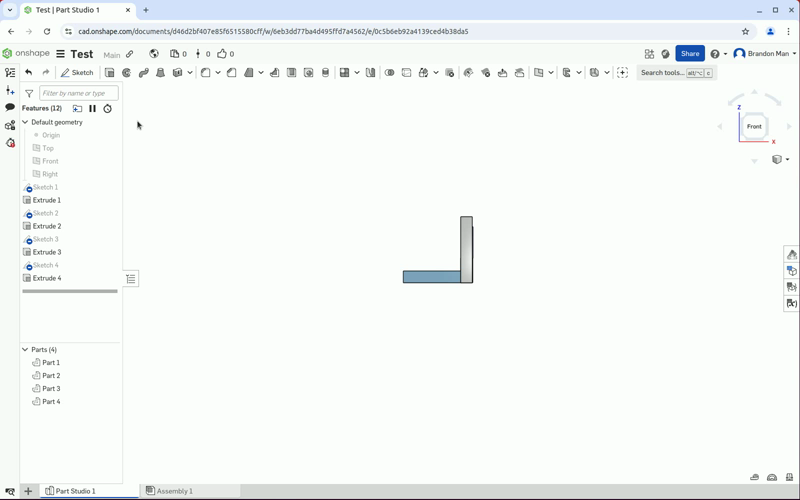
key(shift+h)
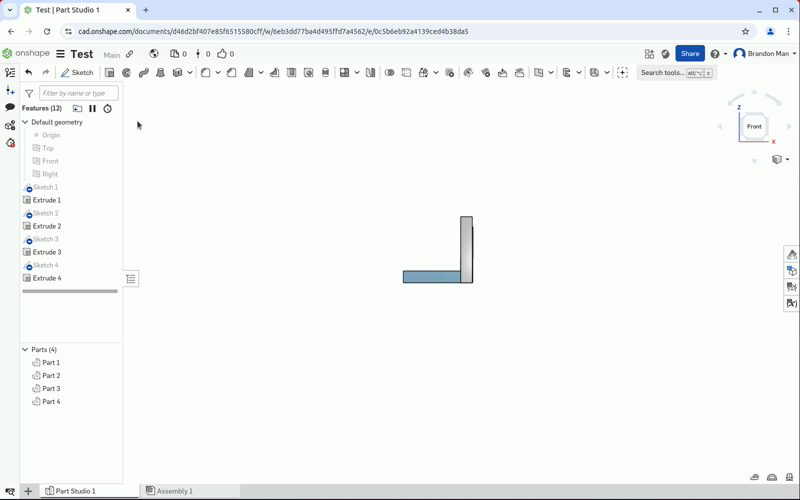
key(shift+h)
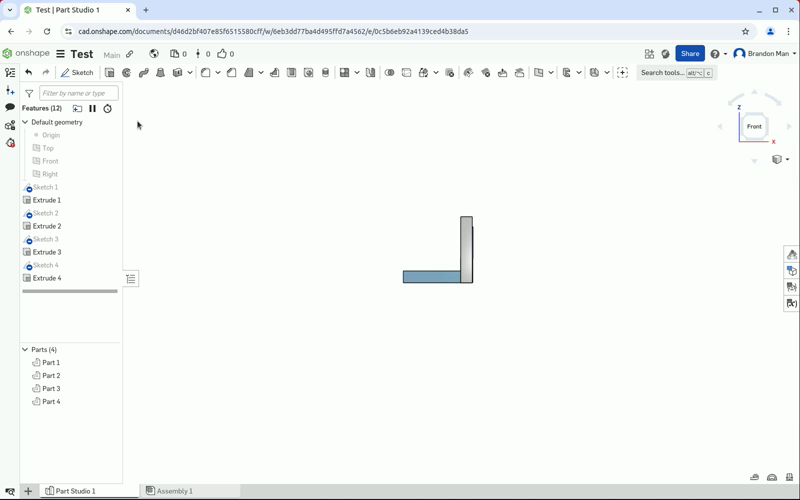
mouse_move(73, 189)
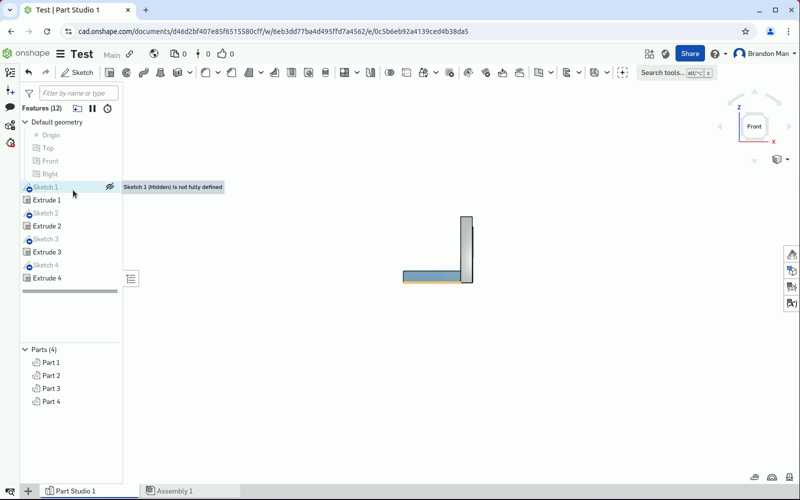
click(73, 189)
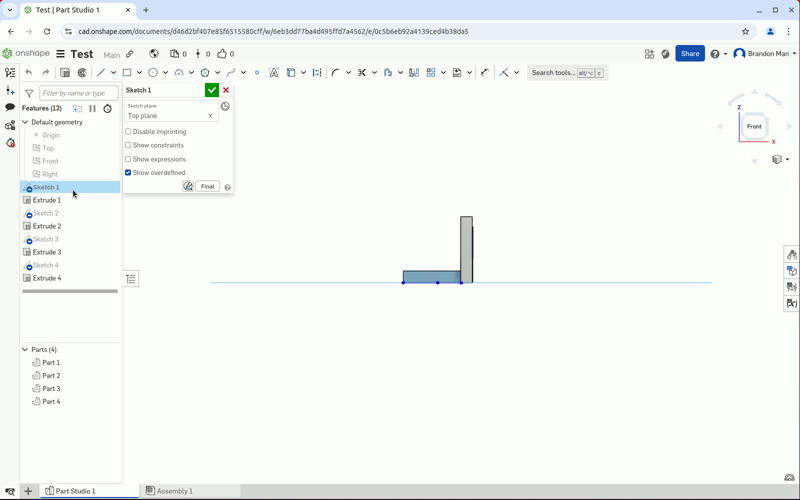
mouse_move(229, 92)
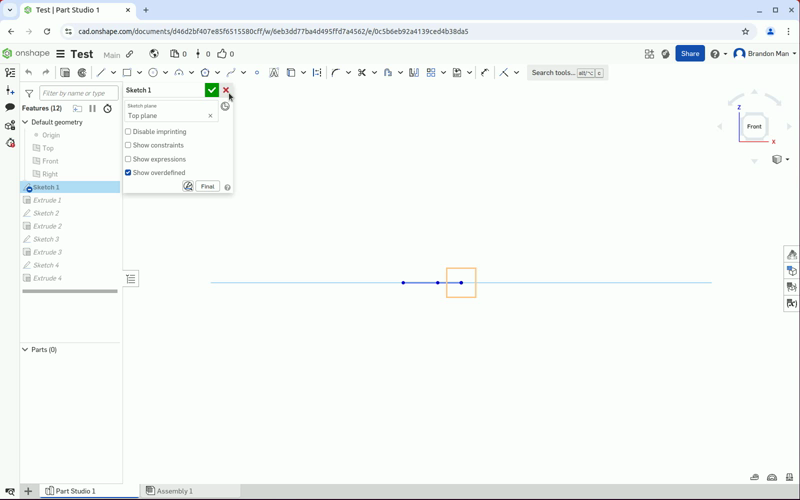
click(229, 92)
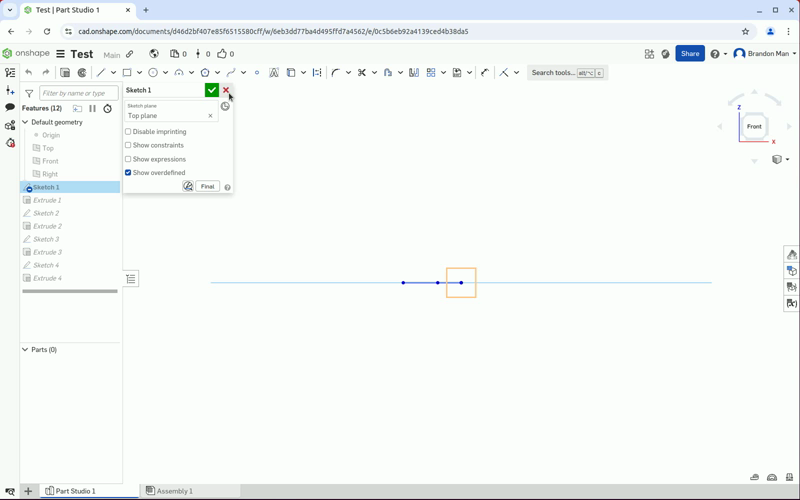
key(shift+s)
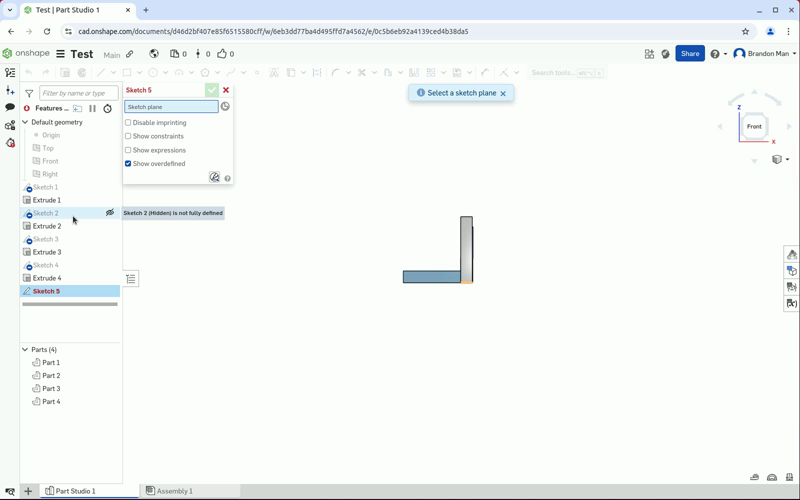
scroll(3)
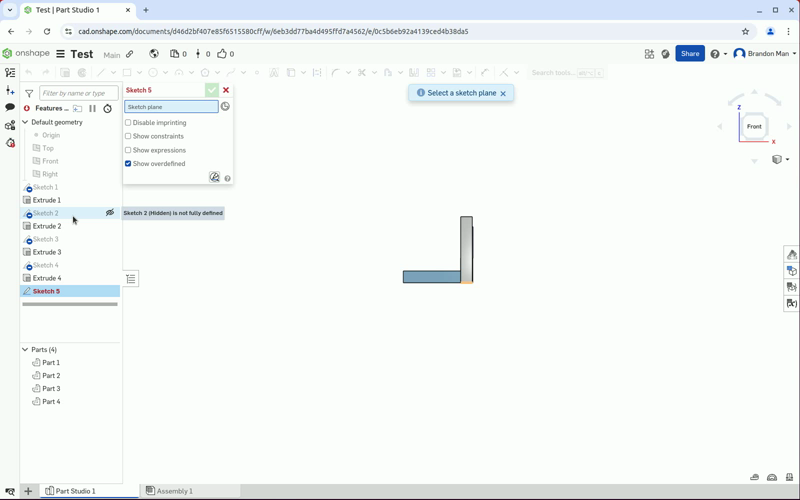
mouse_move(73, 163)
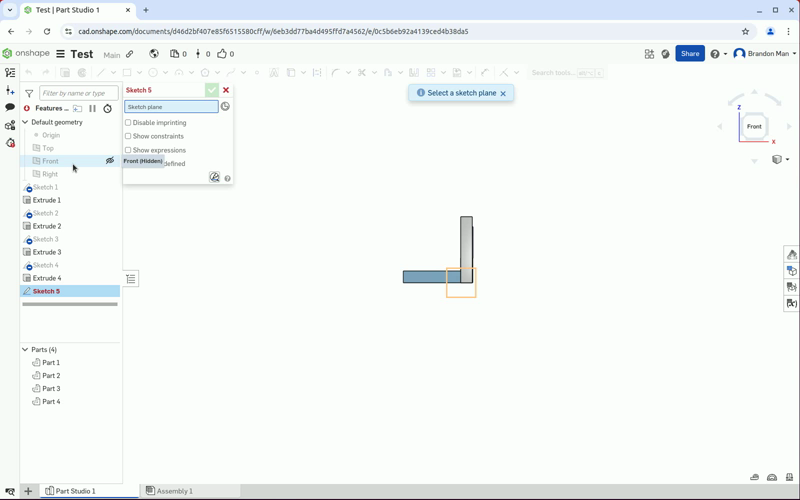
click(73, 163)
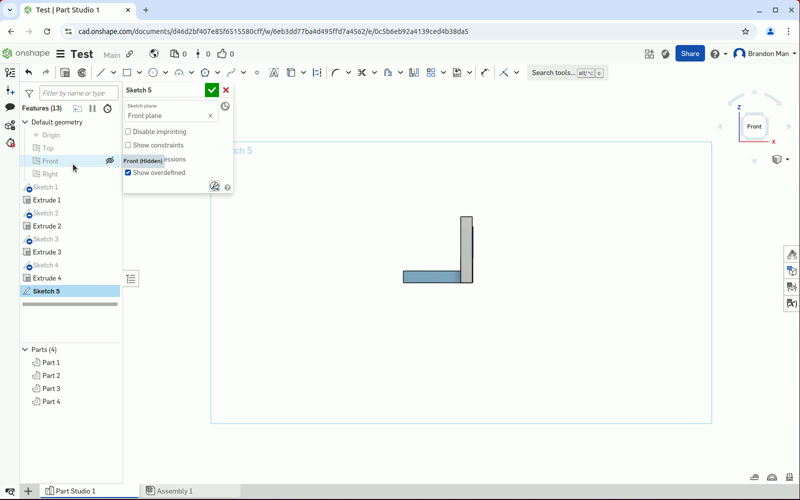
mouse_move(73, 352)
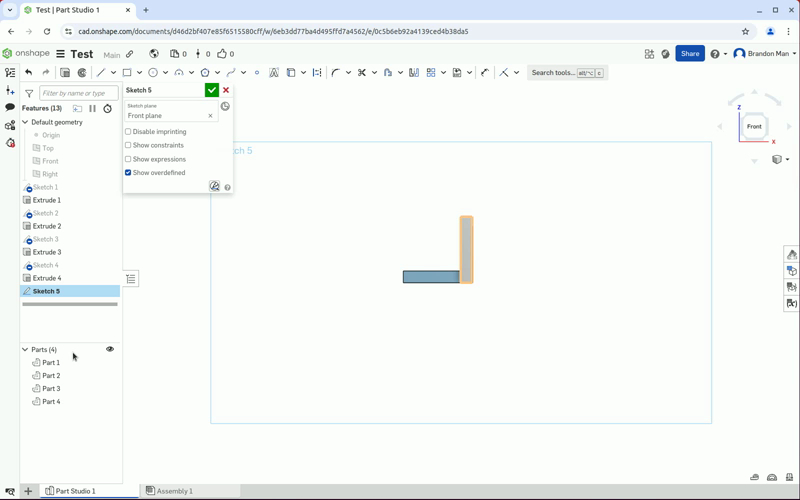
key(y)
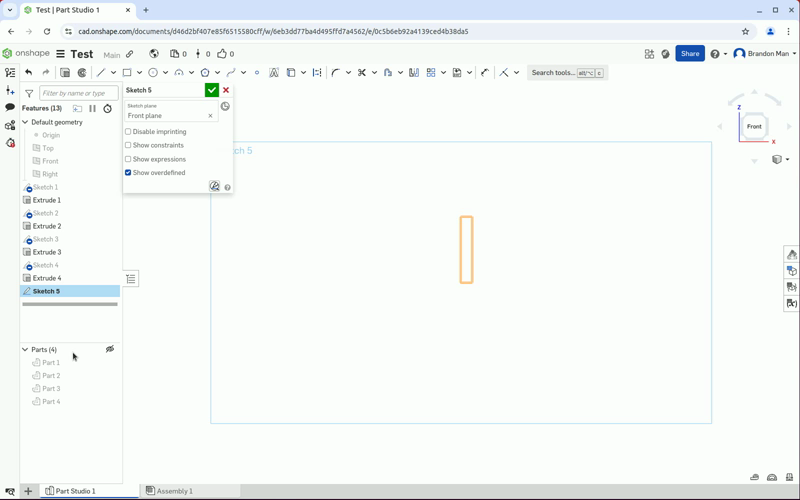
key(l)
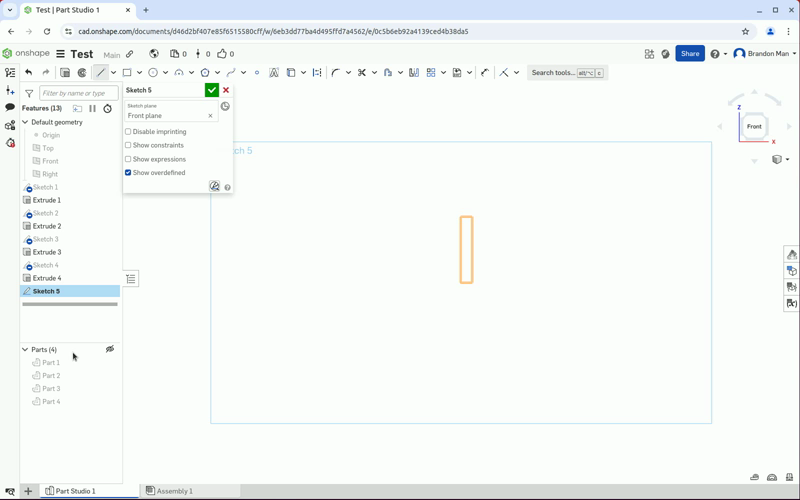
key_down(shift)
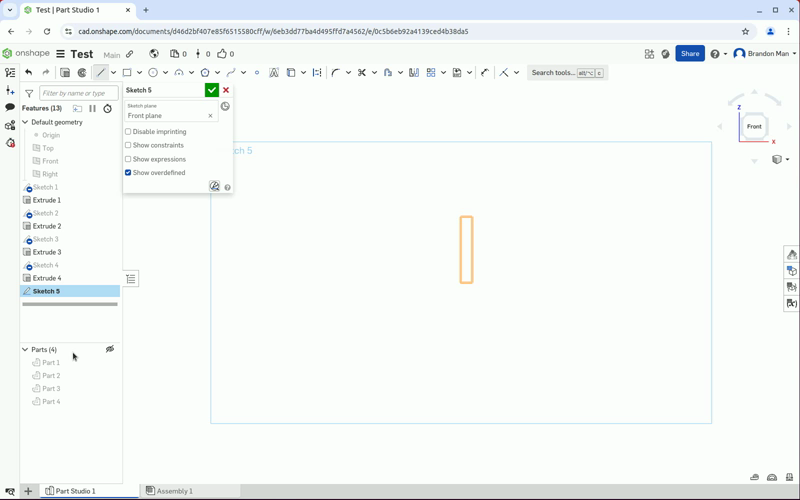
mouse_move(348, 282)
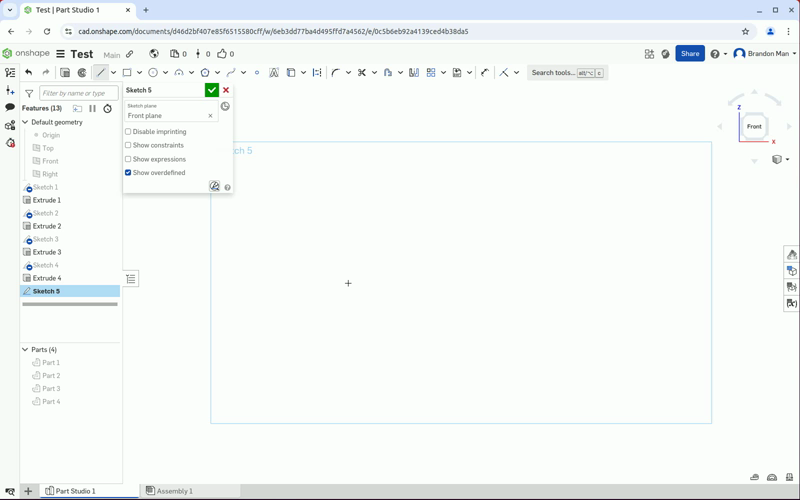
click(348, 282)
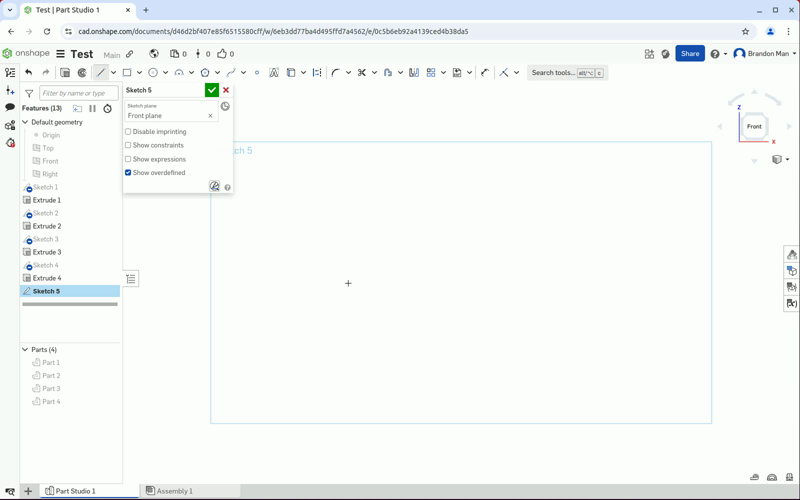
key_up(shift)
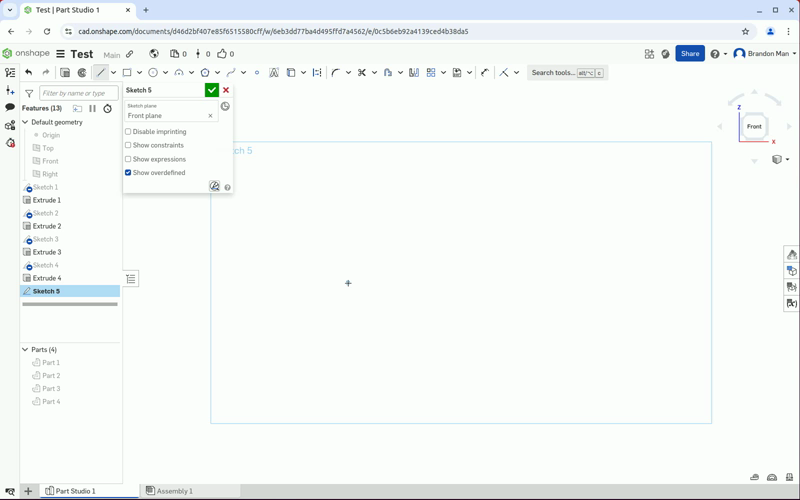
key_down(shift)
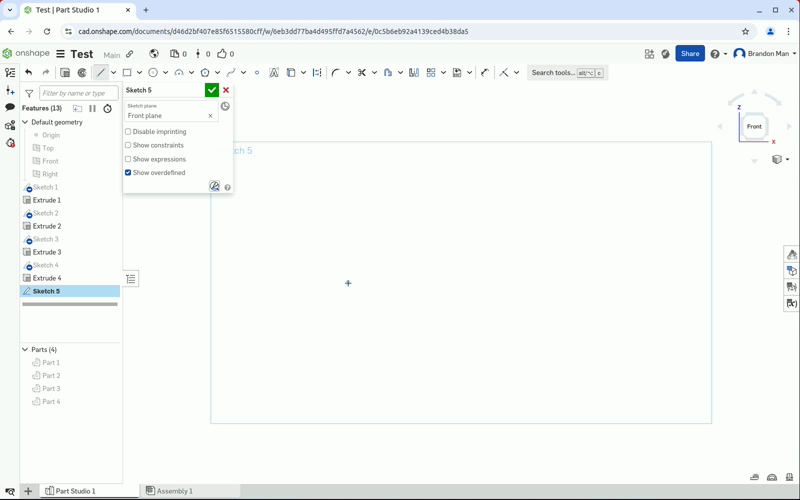
mouse_move(378, 282)
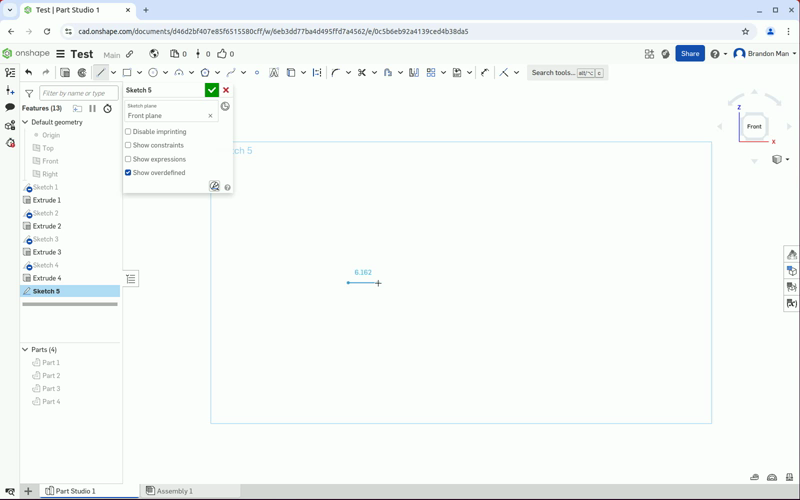
mouse_move(369, 282)
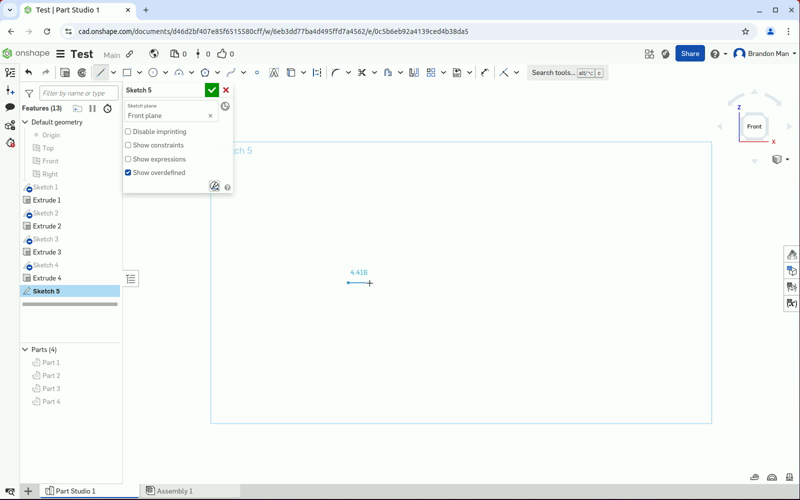
click(369, 282)
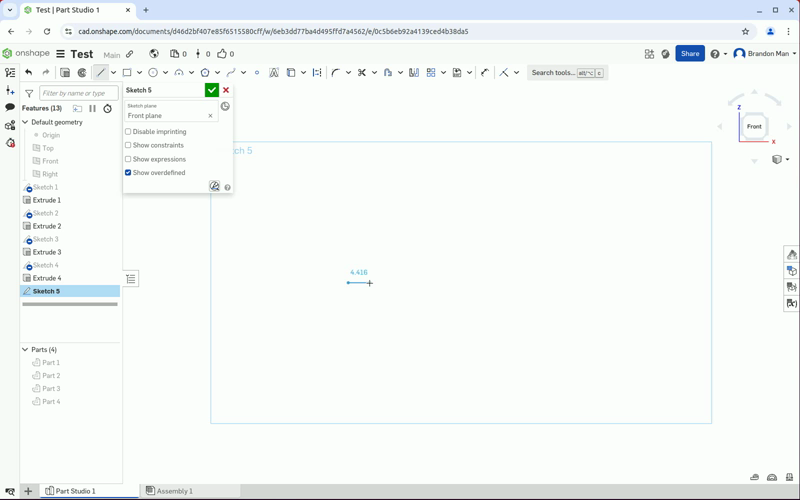
key_up(shift)
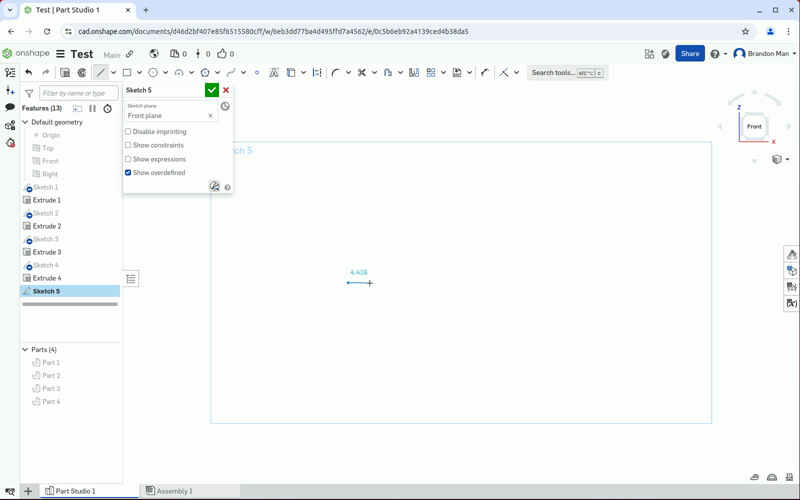
key_down(shift)
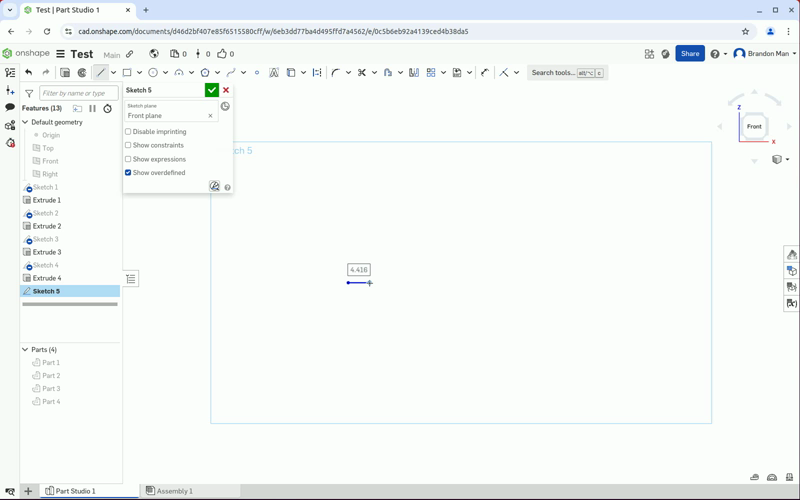
mouse_move(460, 282)
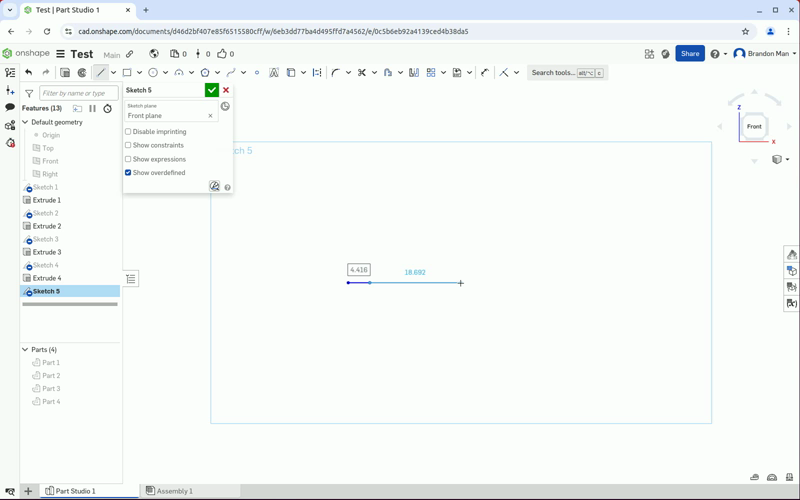
click(460, 282)
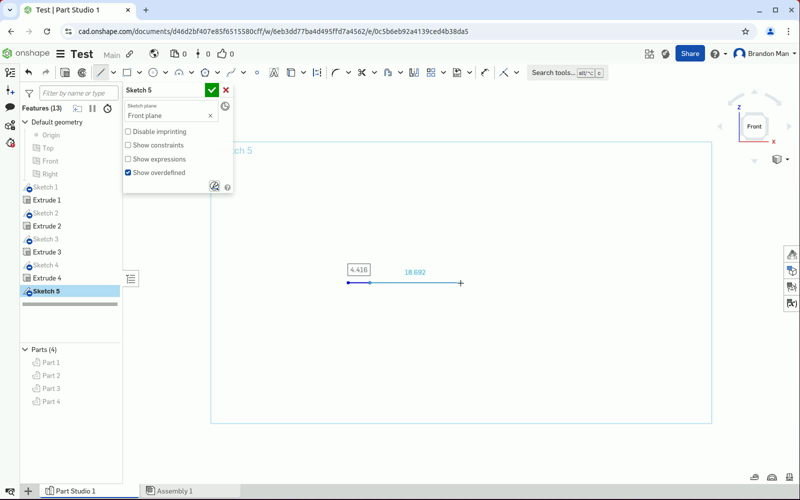
key_up(shift)
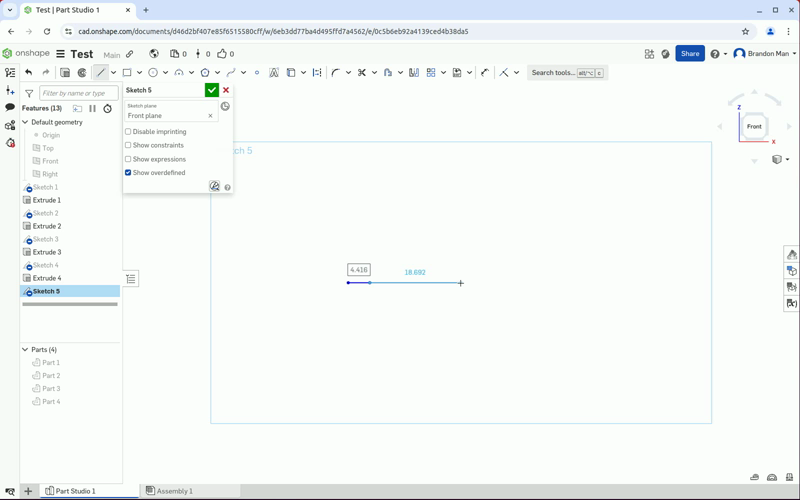
key_down(shift)
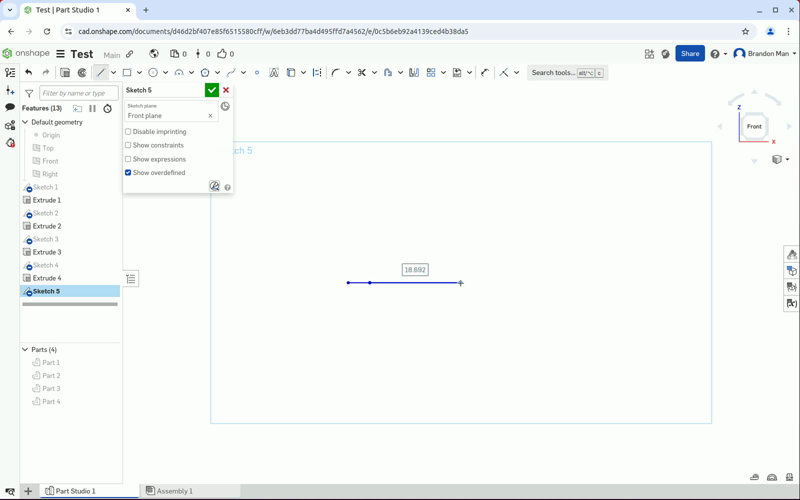
mouse_move(460, 217)
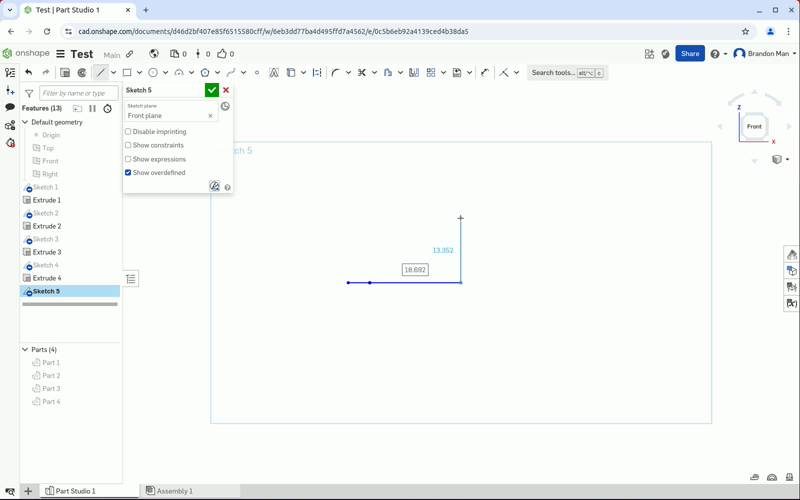
click(460, 217)
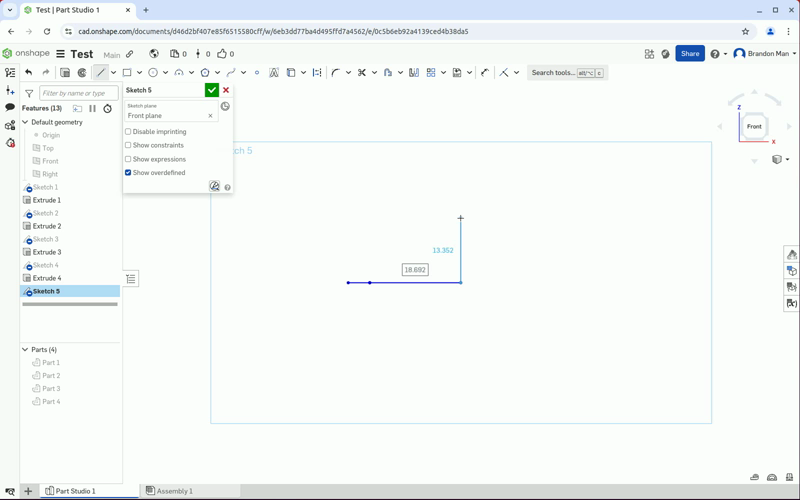
key_up(shift)
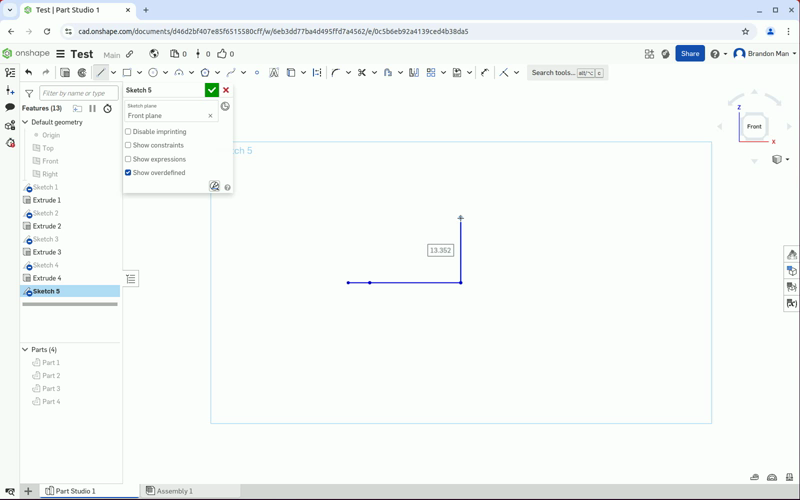
key_down(shift)
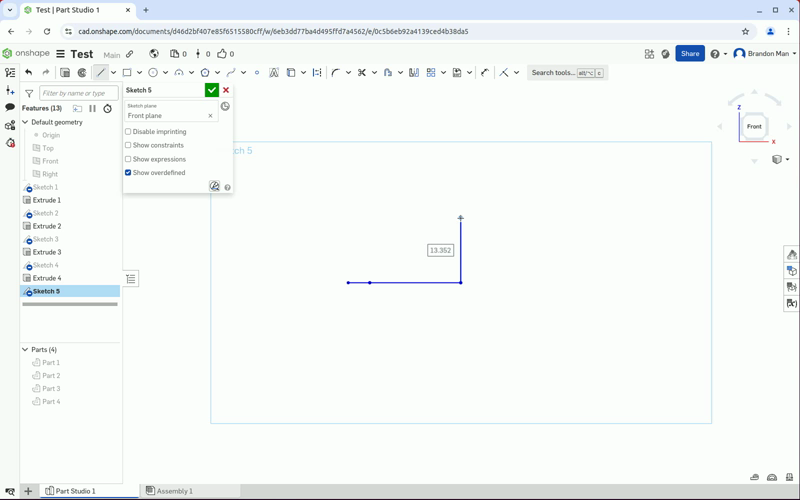
mouse_move(490, 217)
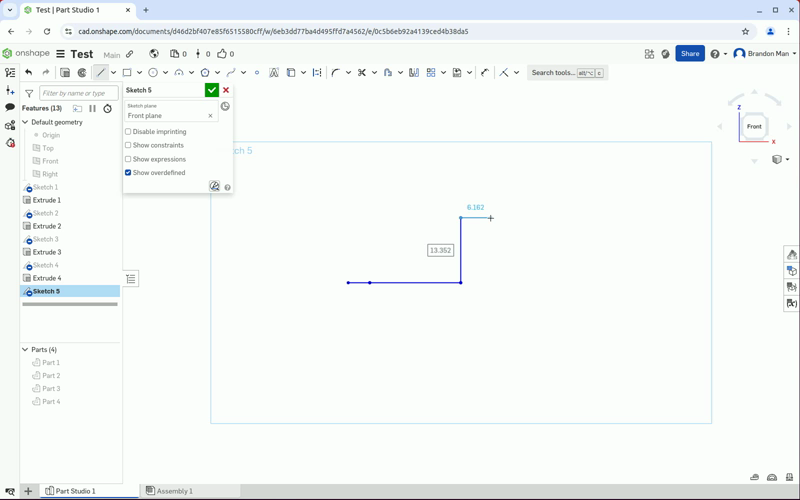
mouse_move(438, 217)
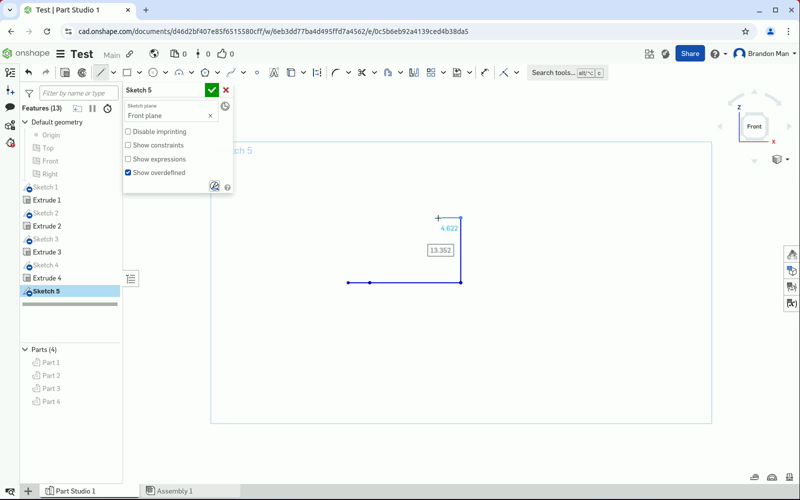
click(438, 217)
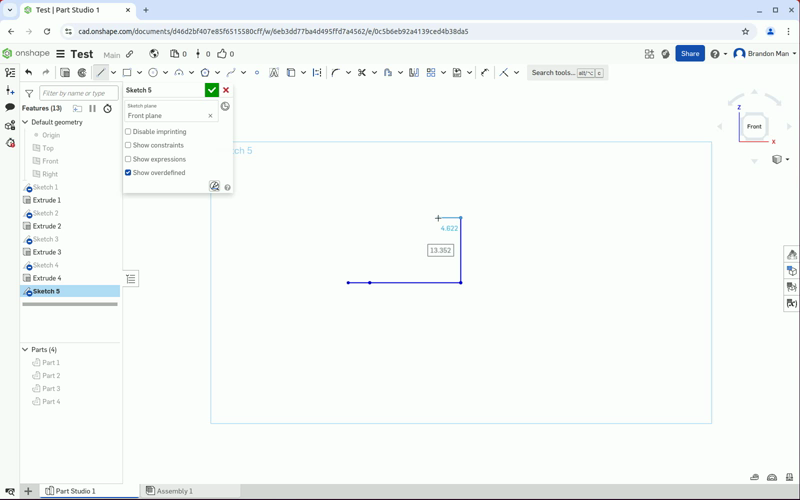
key_up(shift)
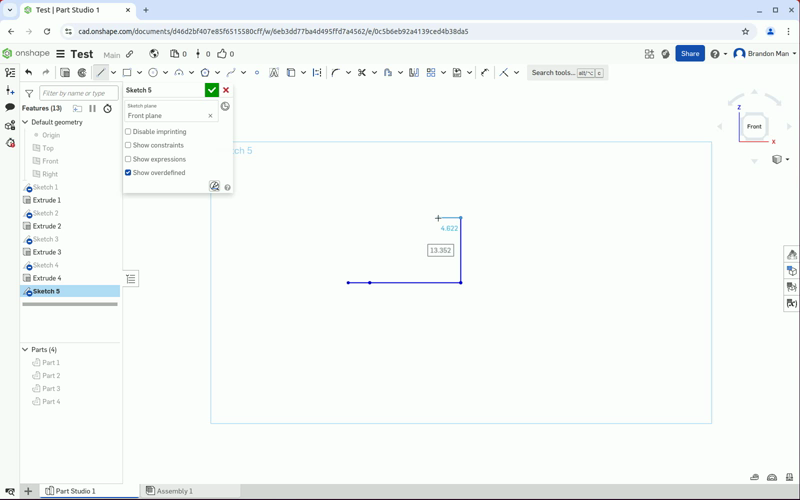
key_down(shift)
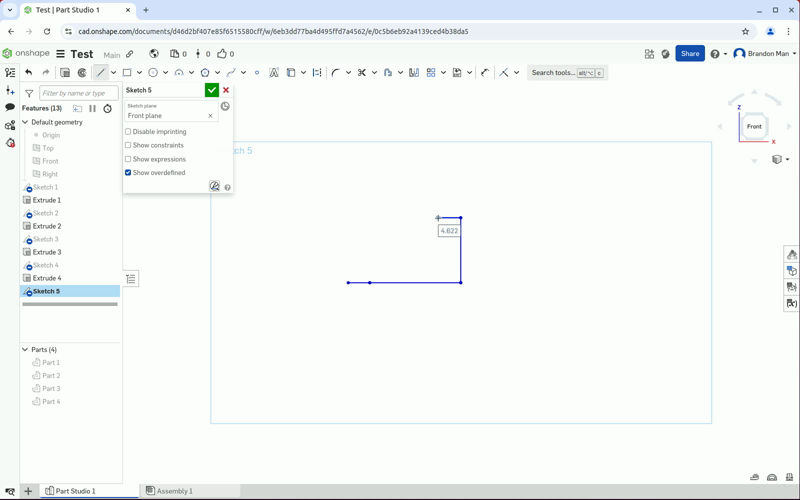
mouse_move(348, 241)
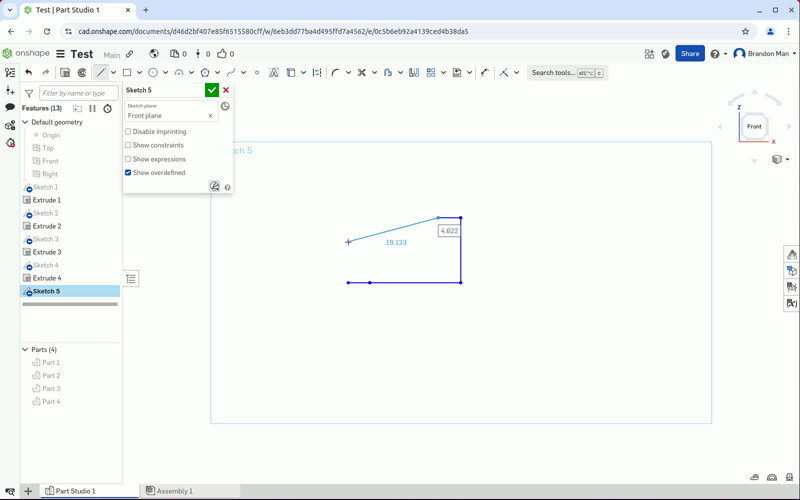
click(348, 241)
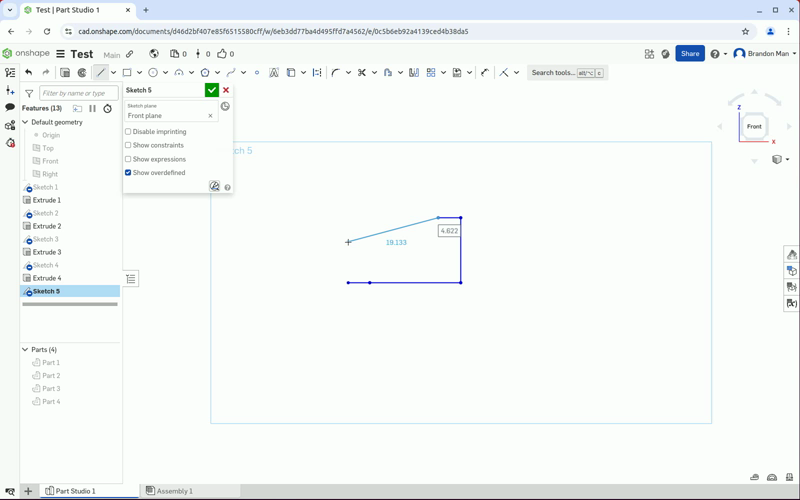
key_up(shift)
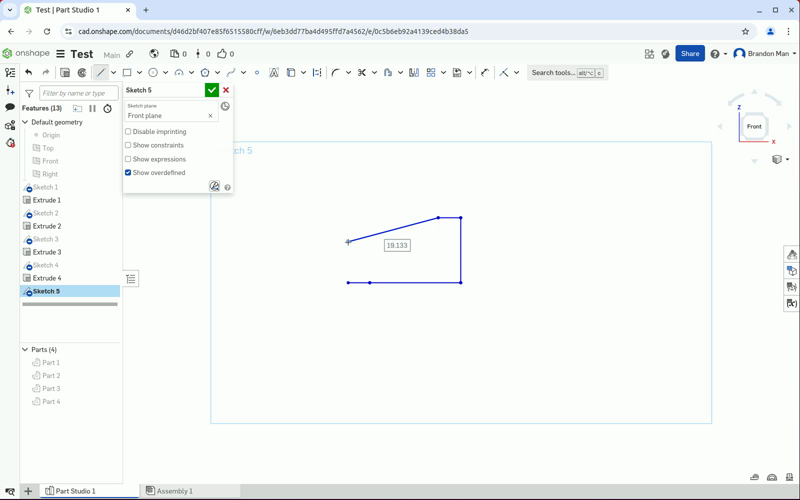
mouse_move(378, 241)
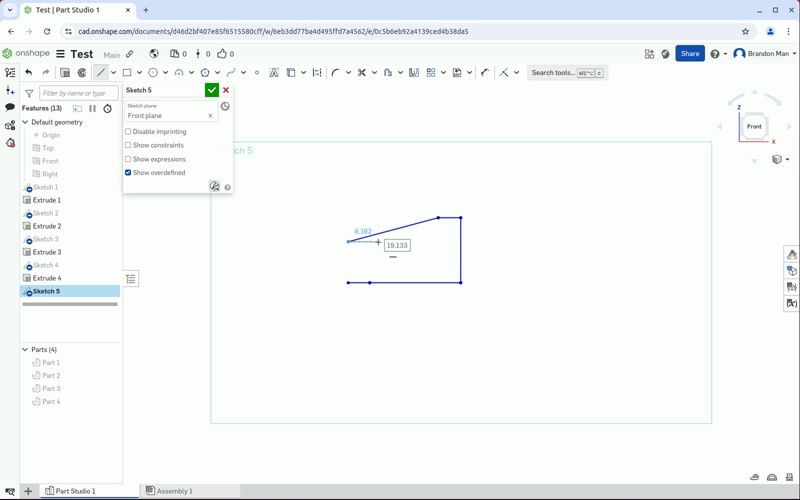
key_down(shift)
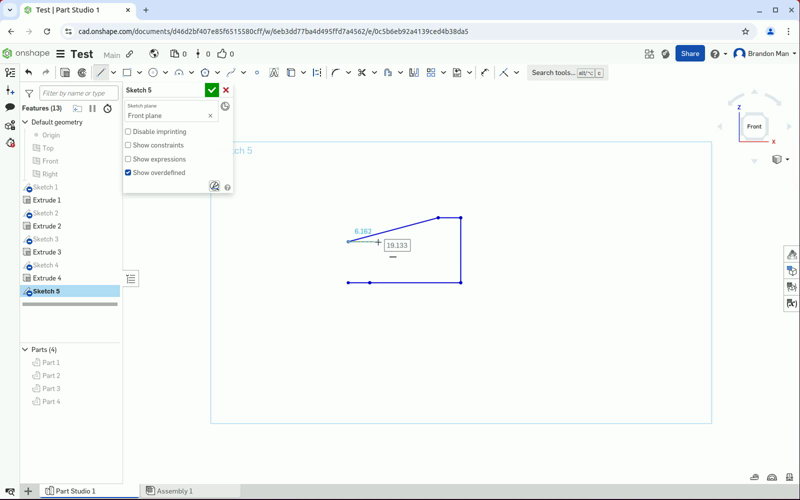
mouse_move(348, 282)
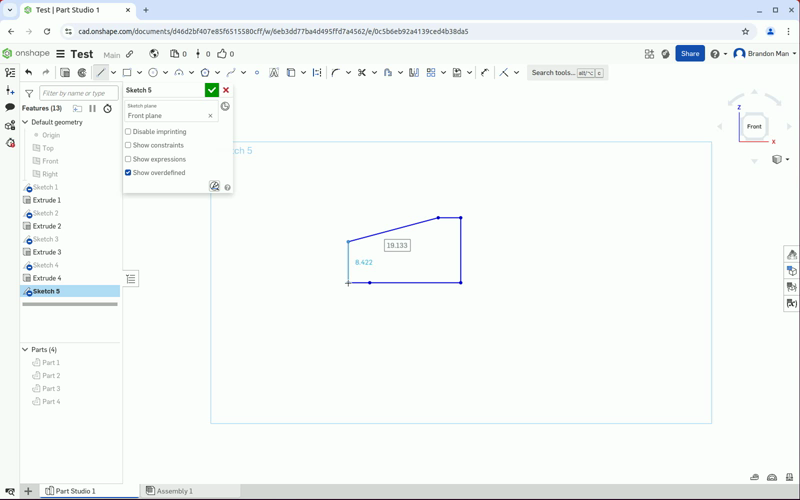
key_up(shift)
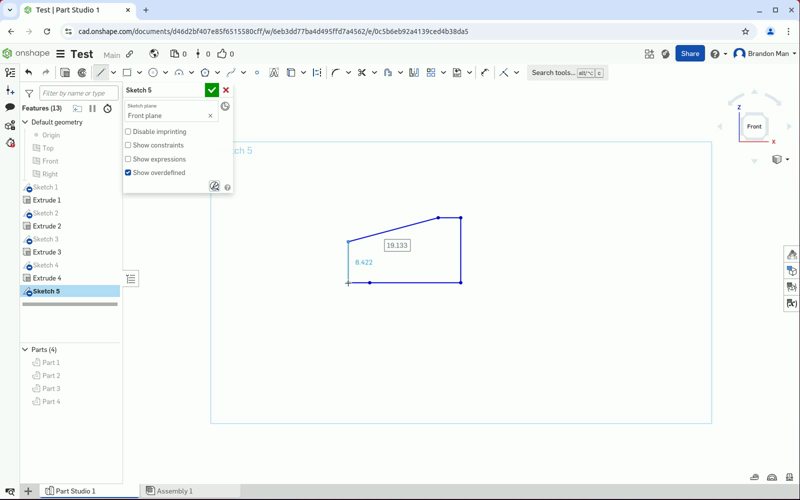
click(348, 282)
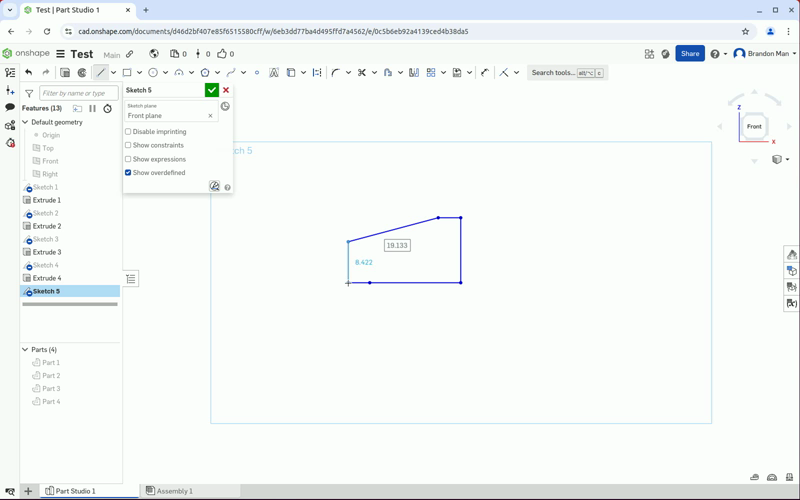
key(esc)
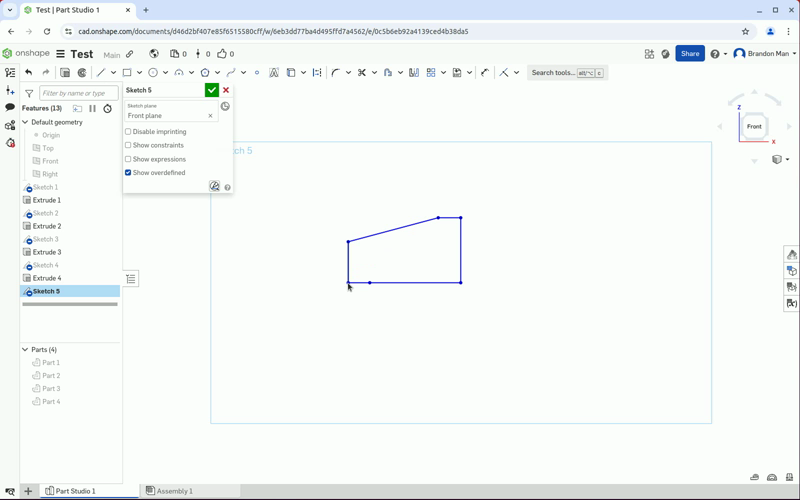
key(c)
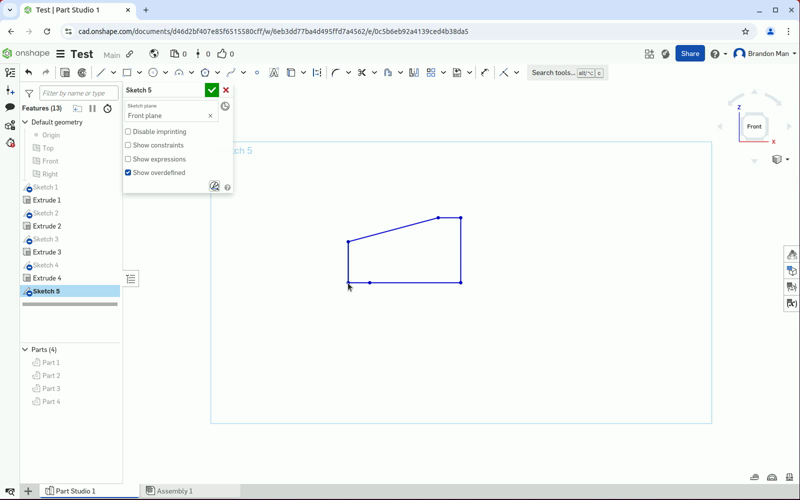
key_down(shift)
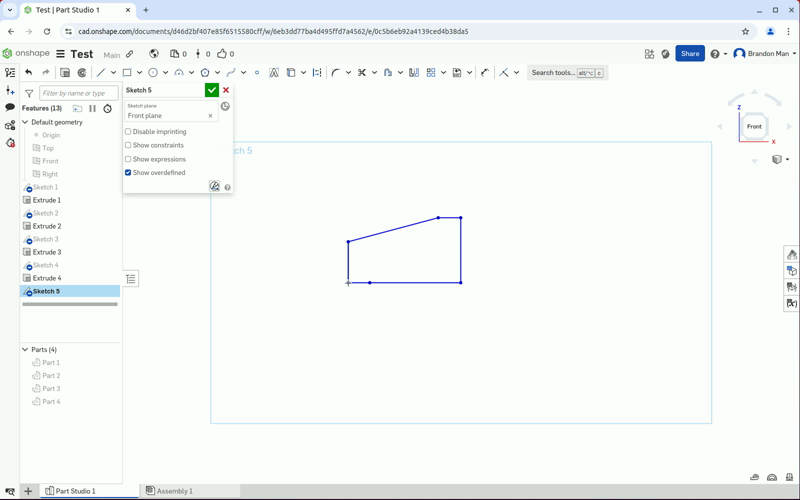
mouse_move(369, 261)
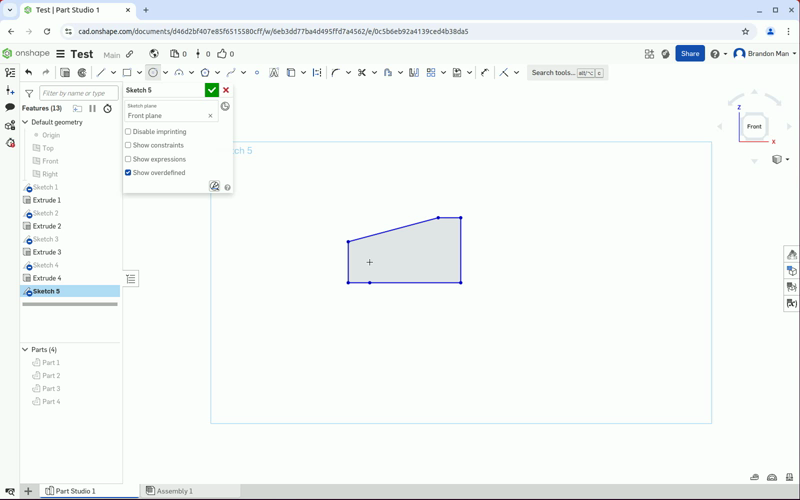
click(369, 261)
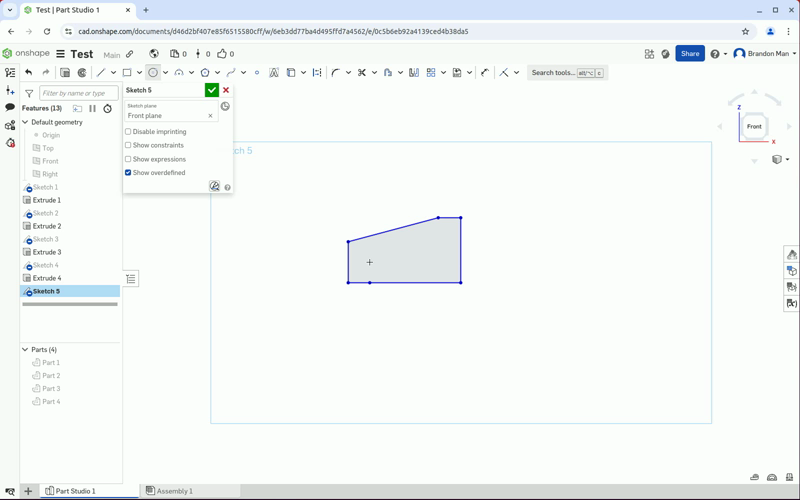
key_up(shift)
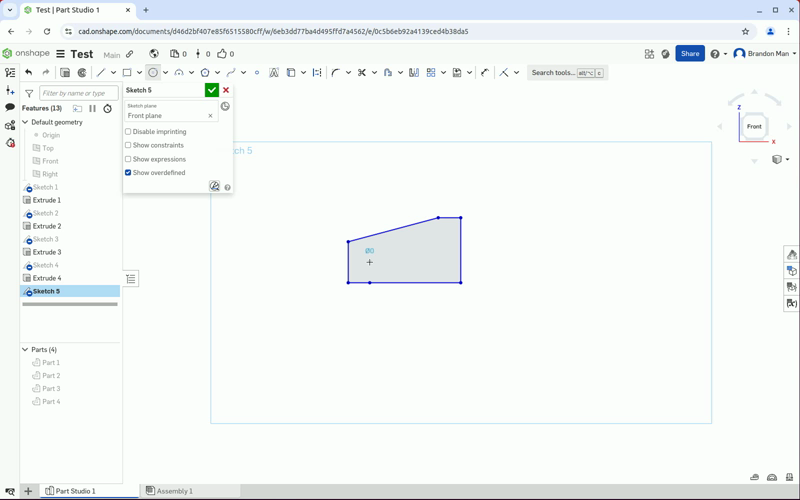
mouse_move(378, 261)
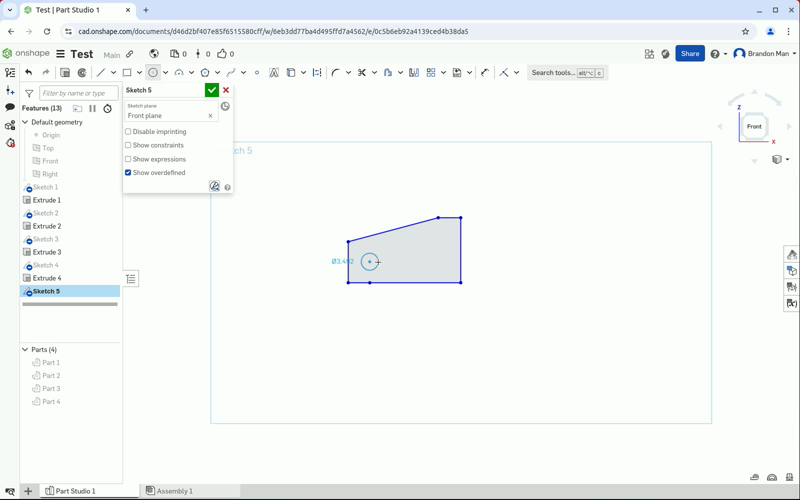
click(378, 261)
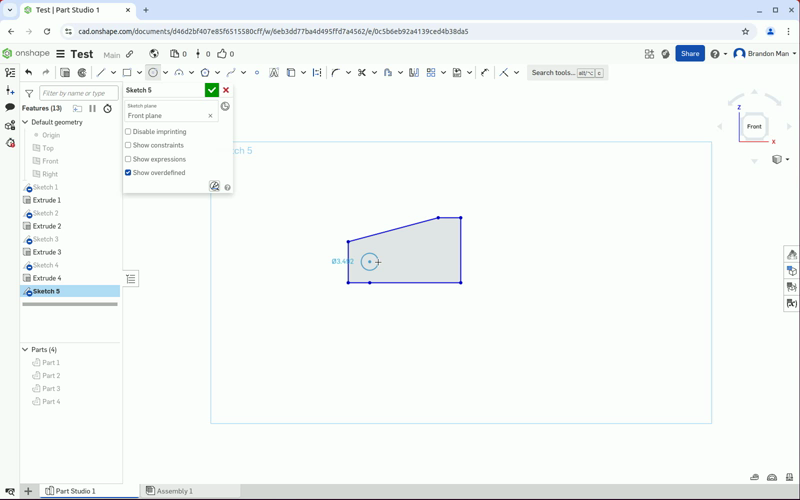
key(esc)
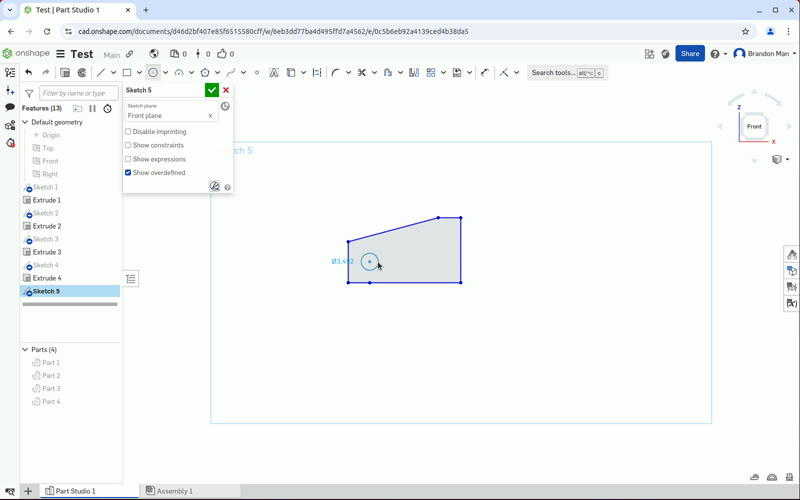
mouse_move(413, 247)
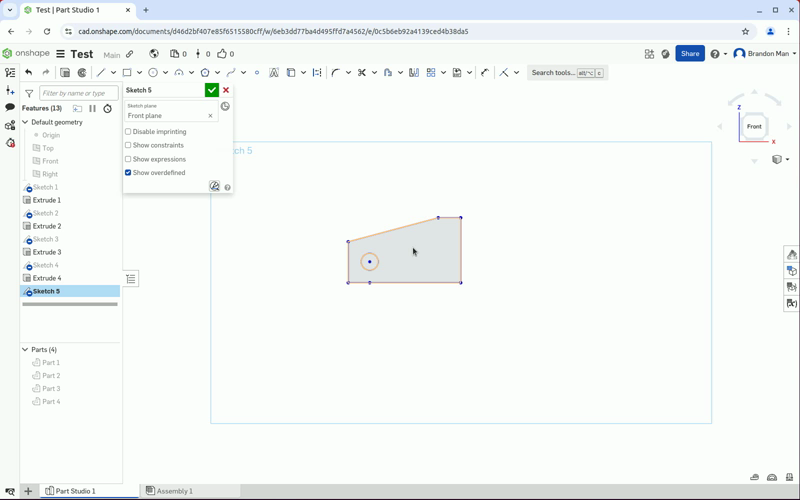
click(413, 247)
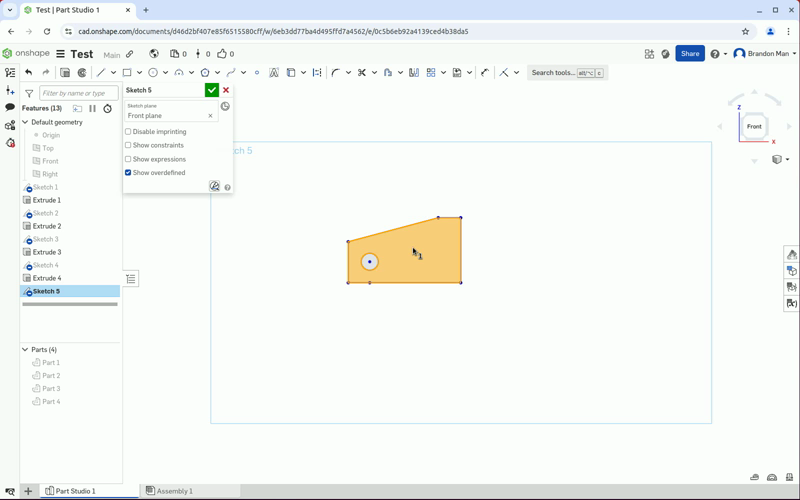
mouse_move(73, 352)
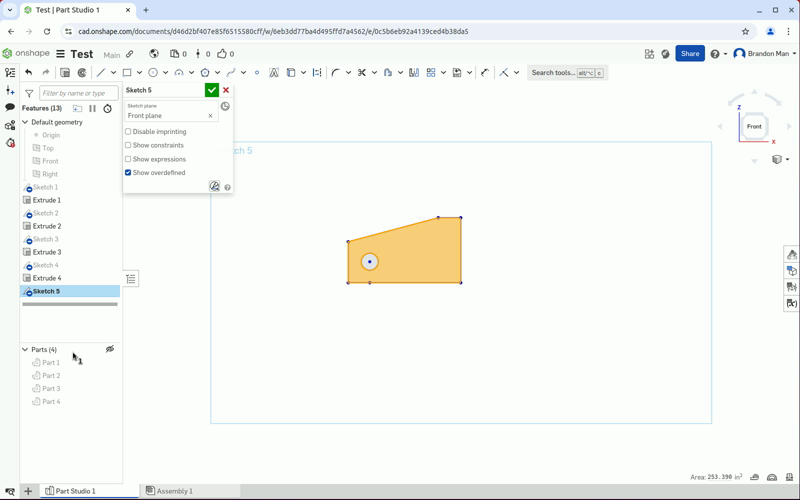
key(shift+y)
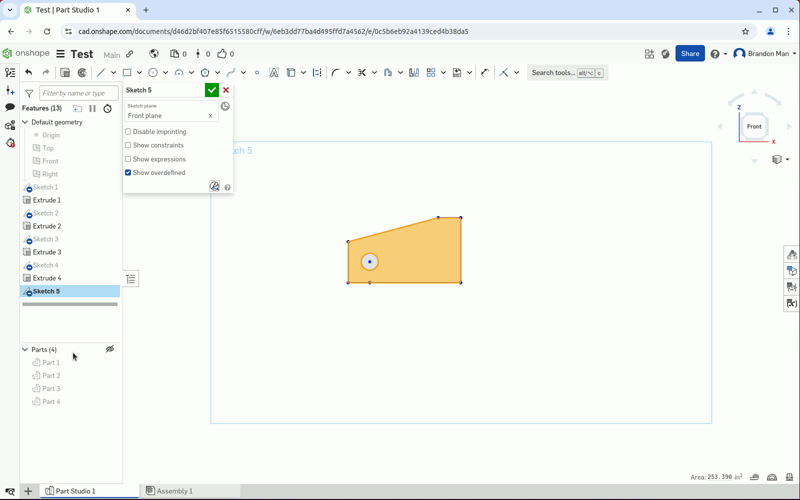
key(shift+e)
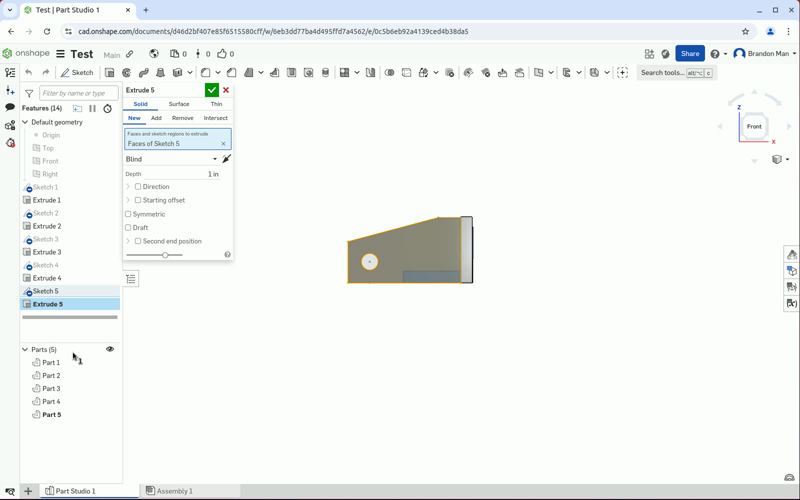
mouse_move(143, 106)
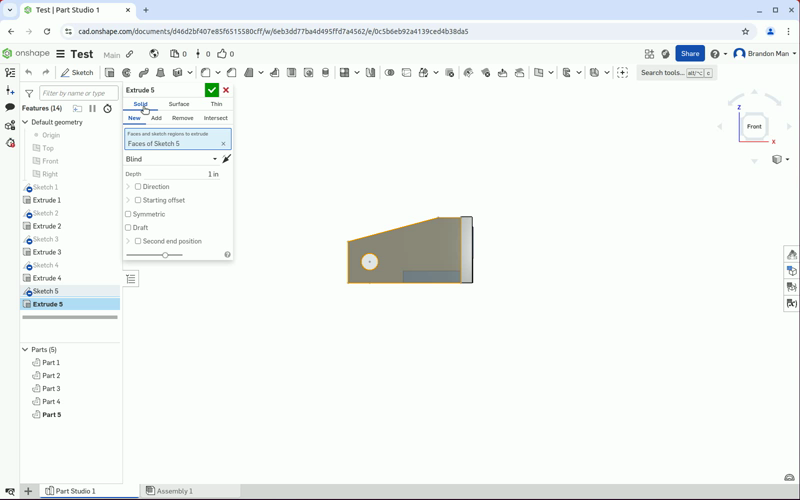
click(143, 106)
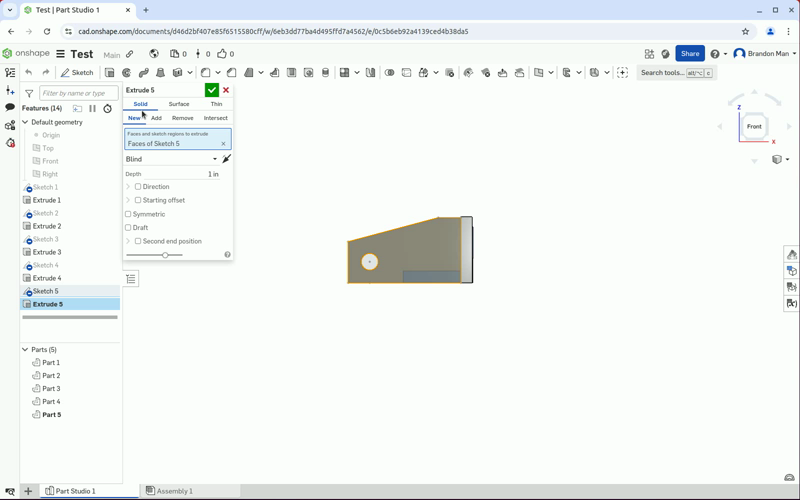
mouse_move(137, 120)
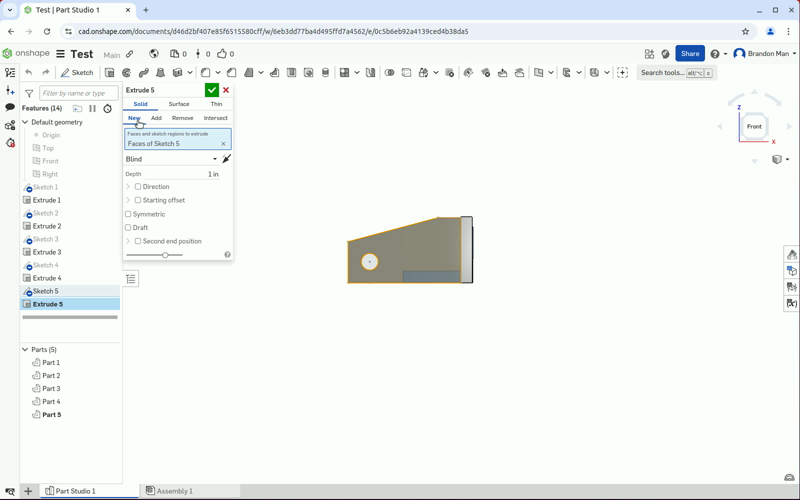
click(137, 120)
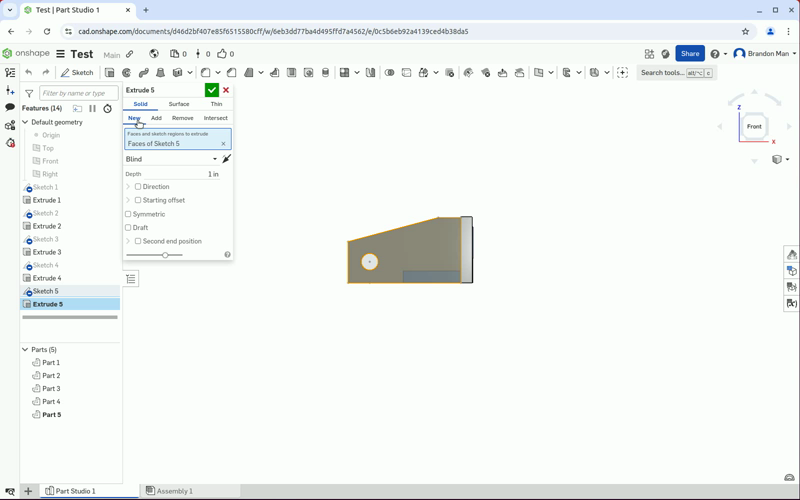
key(tab, 4)
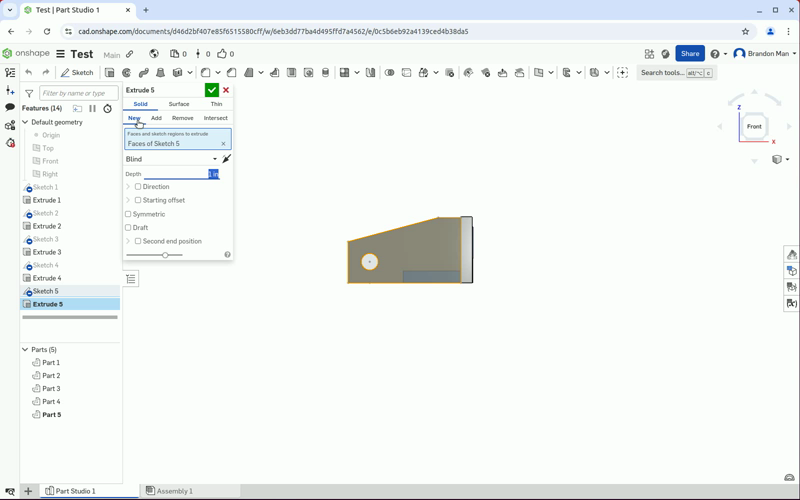
text(2.407)
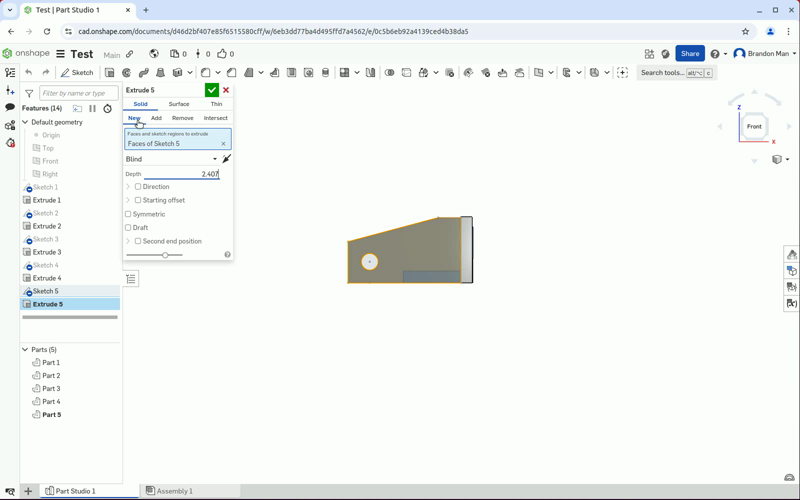
key(enter)
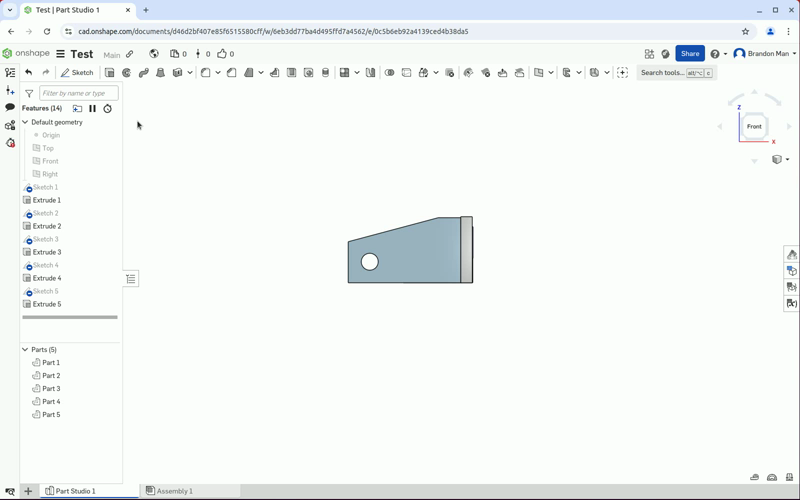
key(shift+h)
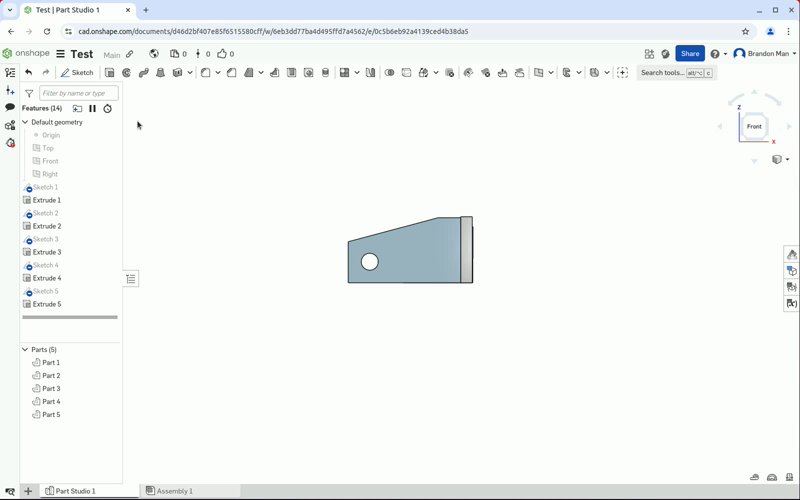
key(shift+h)
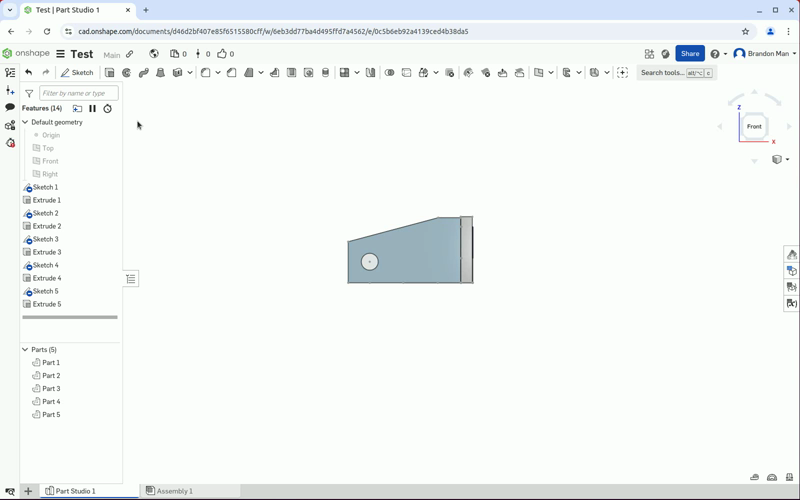
key(shift+7)
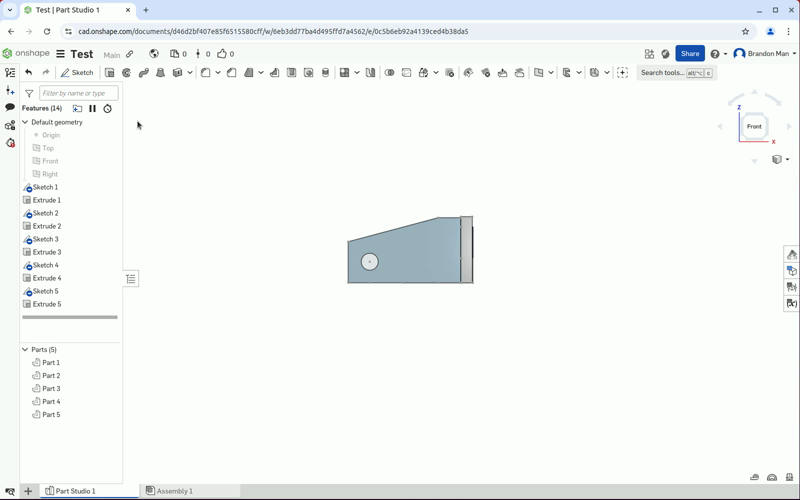
key(left, 2)
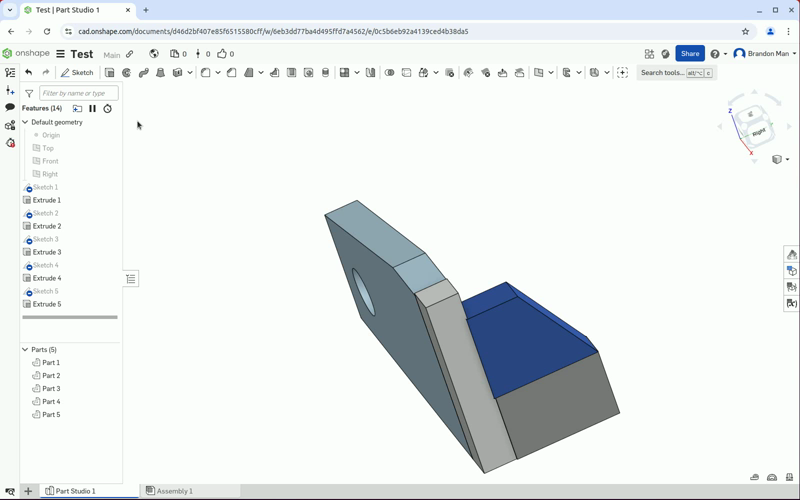
key(down, 2)
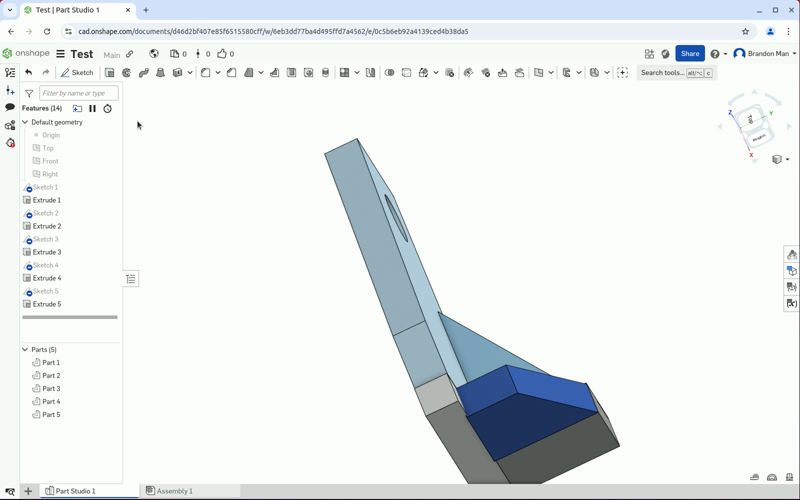
key(up, 2)
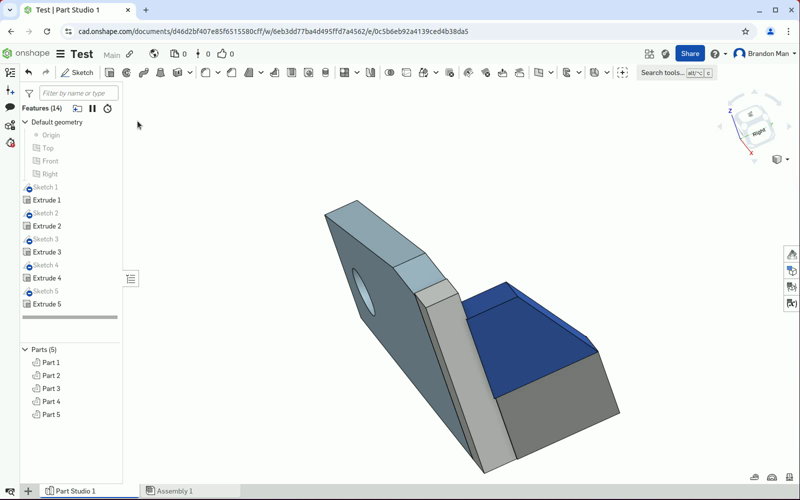
key(right, 2)
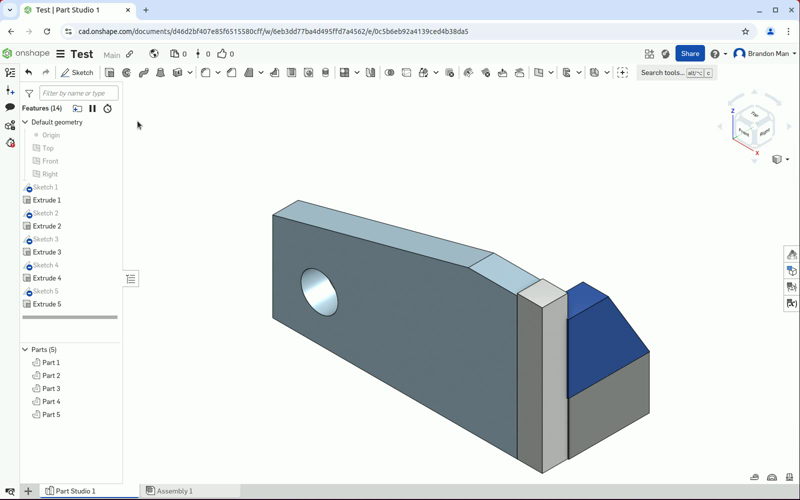
mouse_move(73, 189)
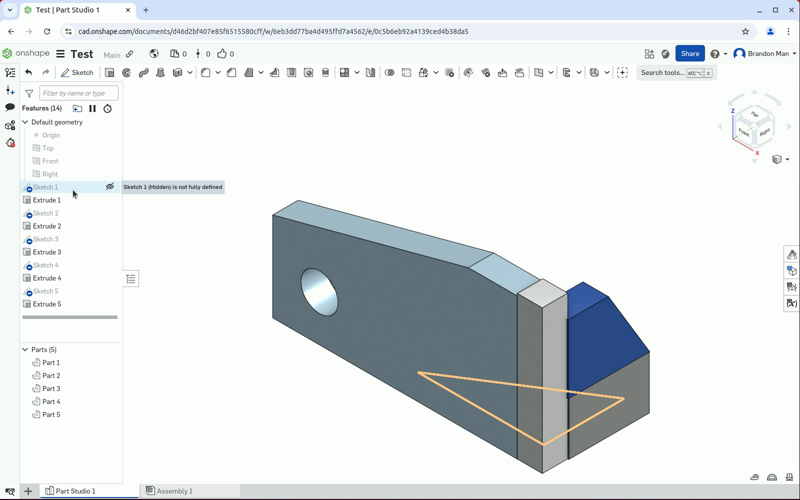
click(73, 189)